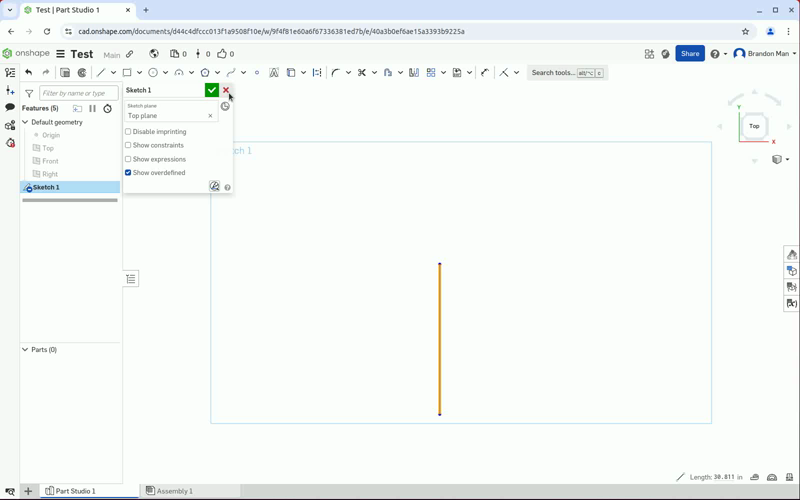
key(shift+h)
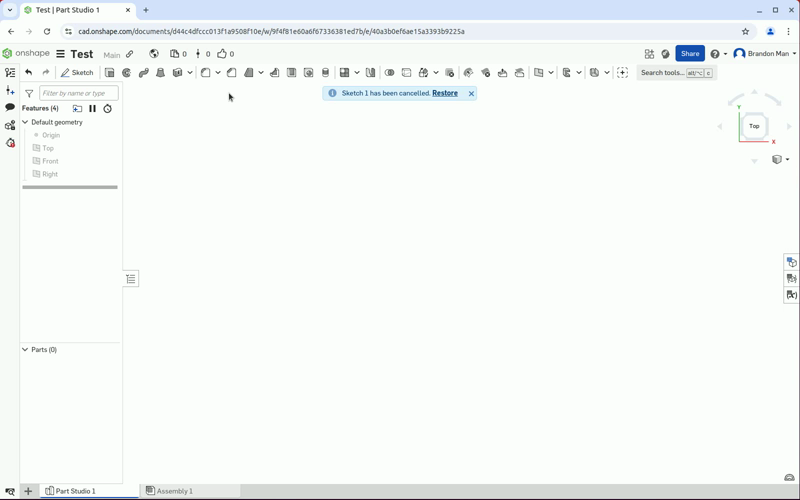
mouse_move(73, 352)
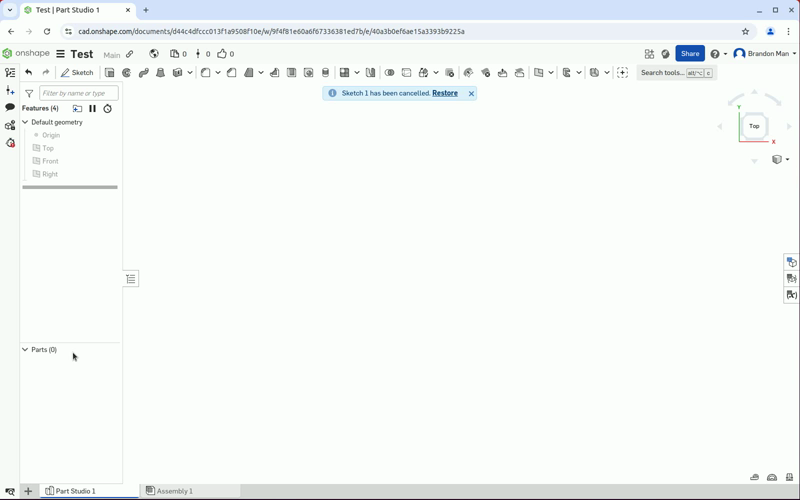
key(y)
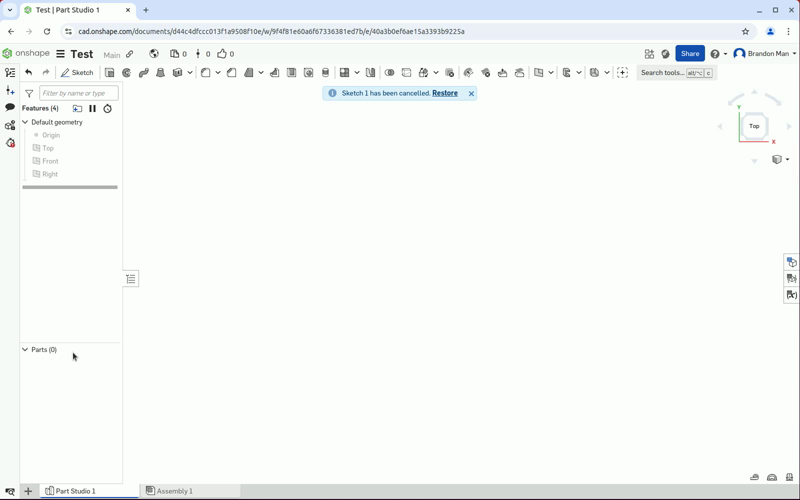
key(shift+p)
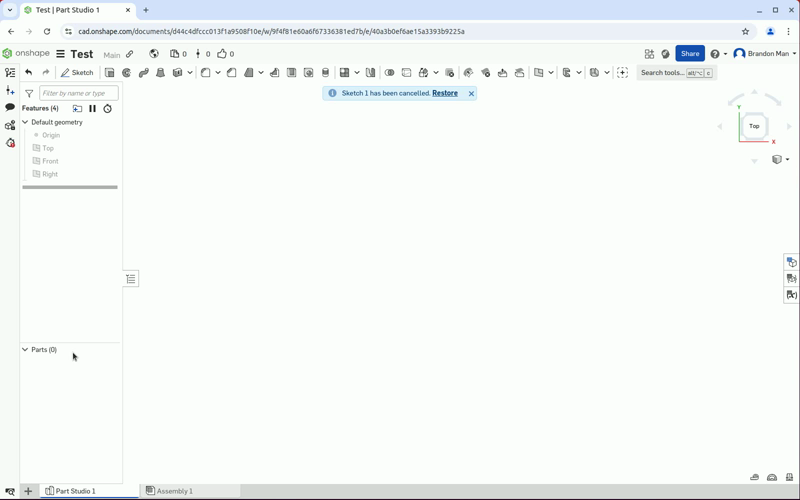
key(space)
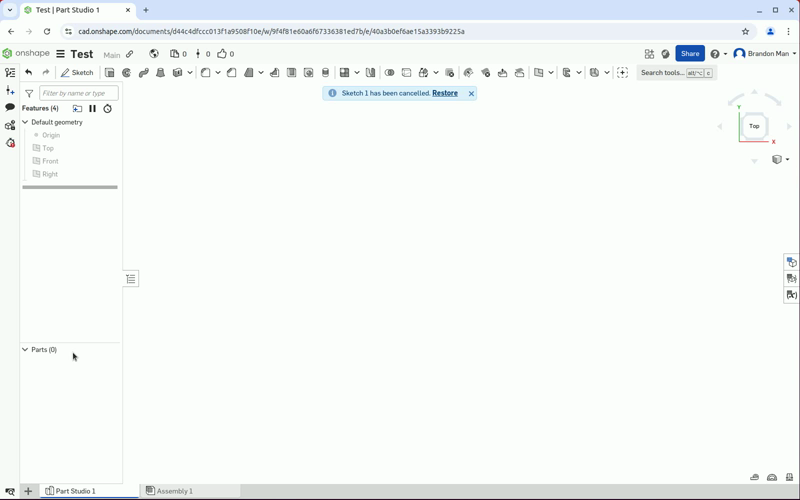
key_down(shift)
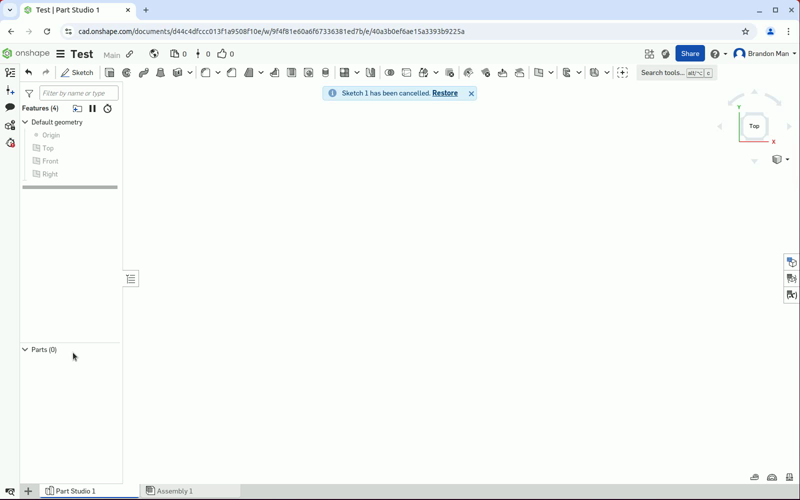
key(up)
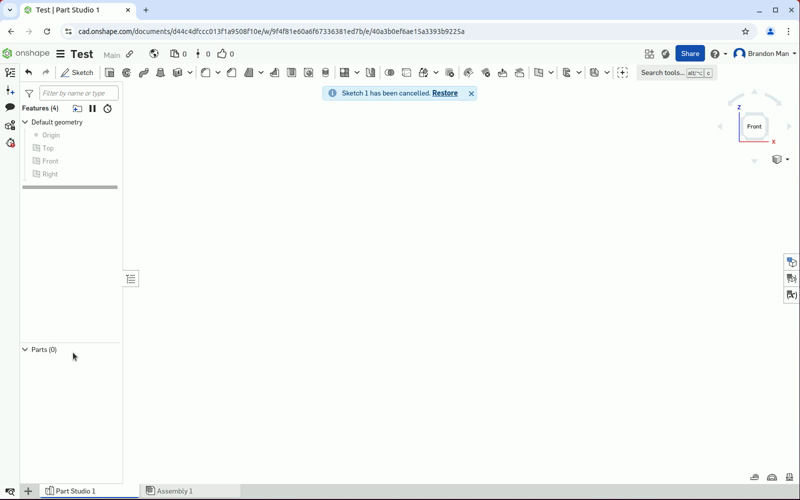
key_up(shift)
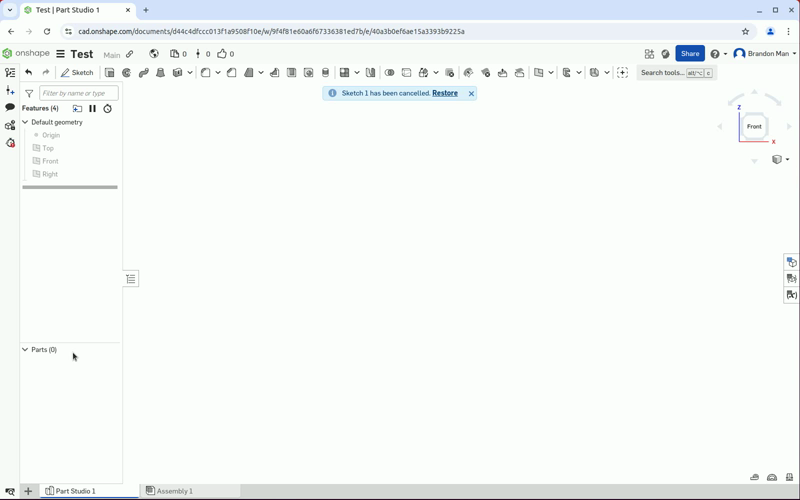
key(space)
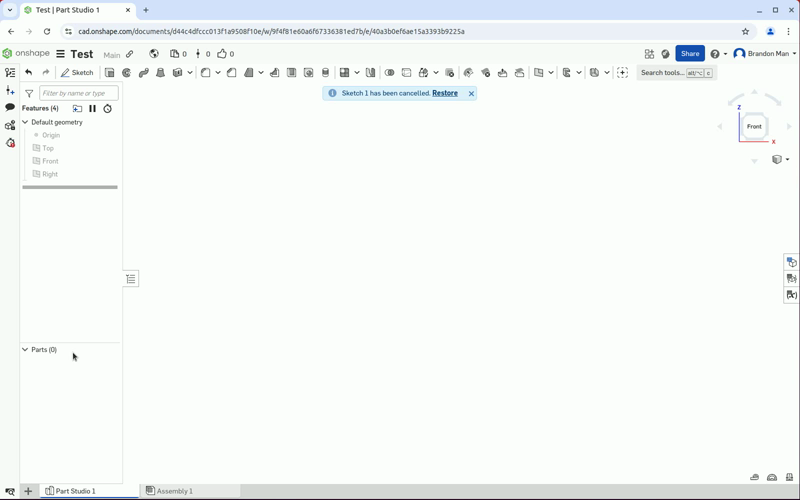
key_down(shift)
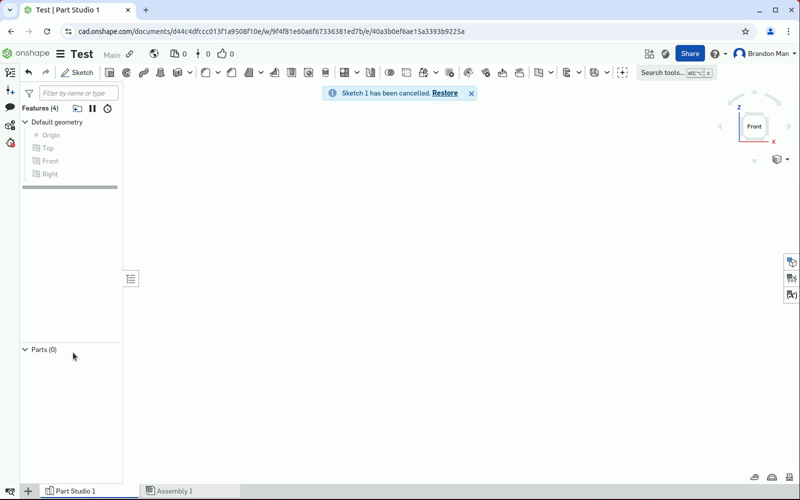
key(left)
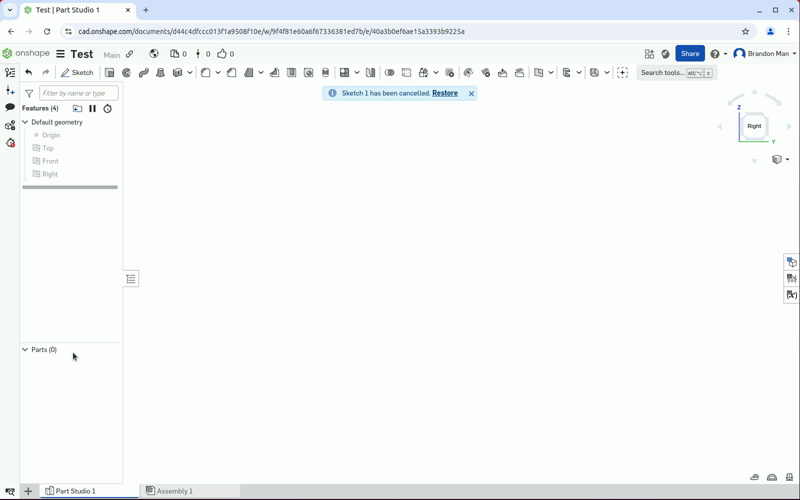
key_up(shift)
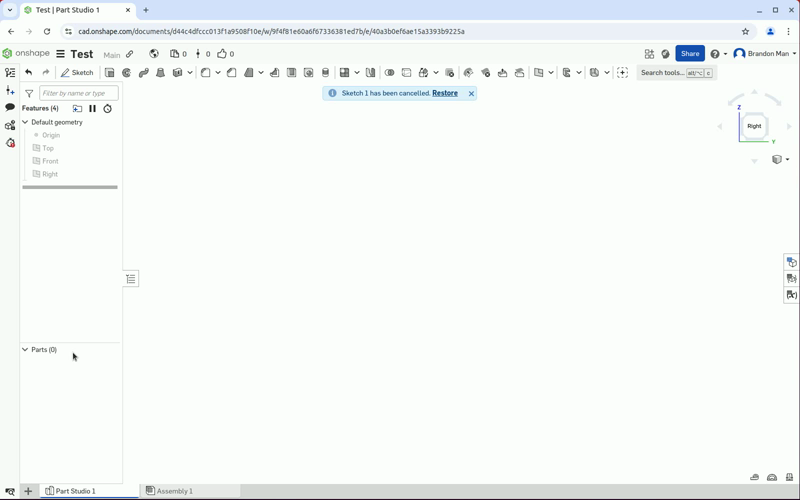
mouse_move(73, 352)
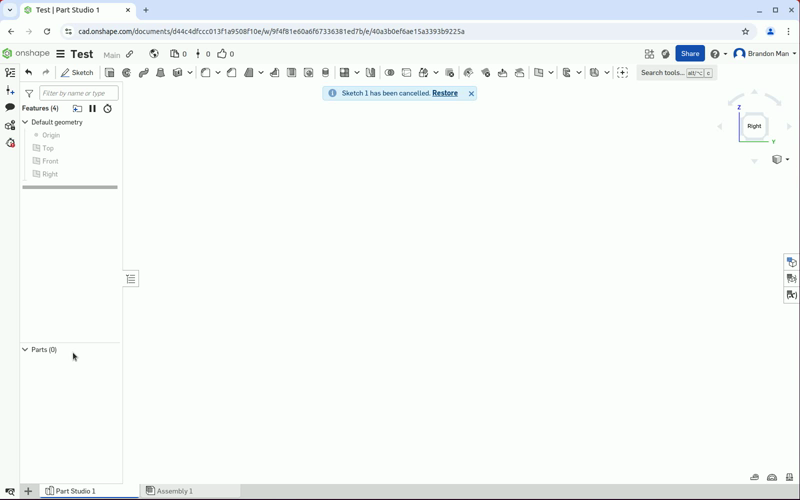
key(shift+y)
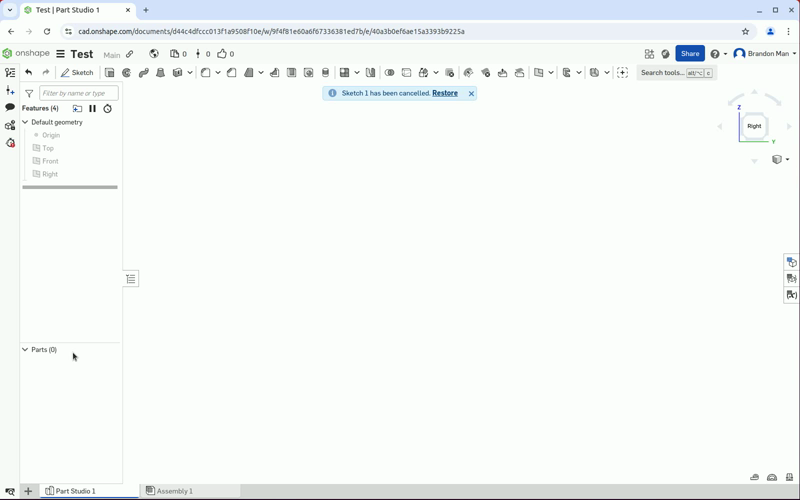
key(shift+s)
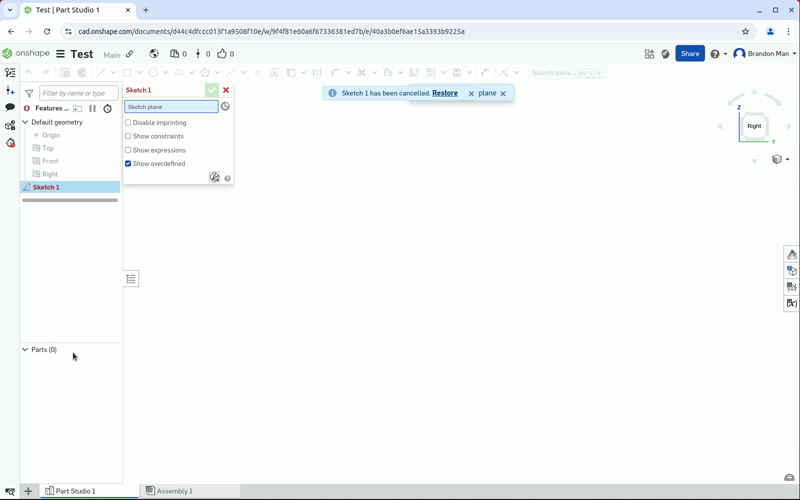
mouse_move(73, 176)
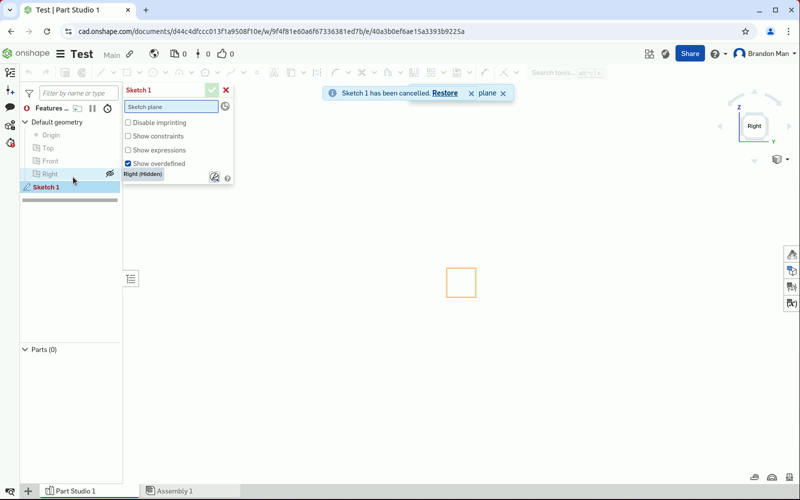
click(73, 176)
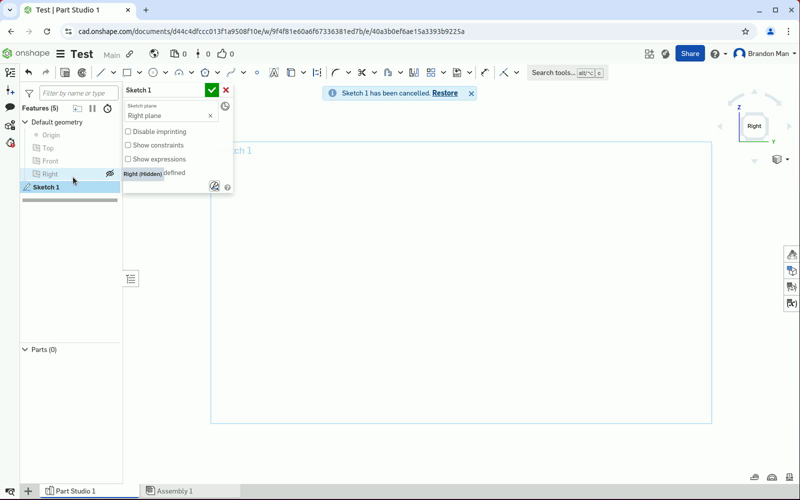
mouse_move(73, 352)
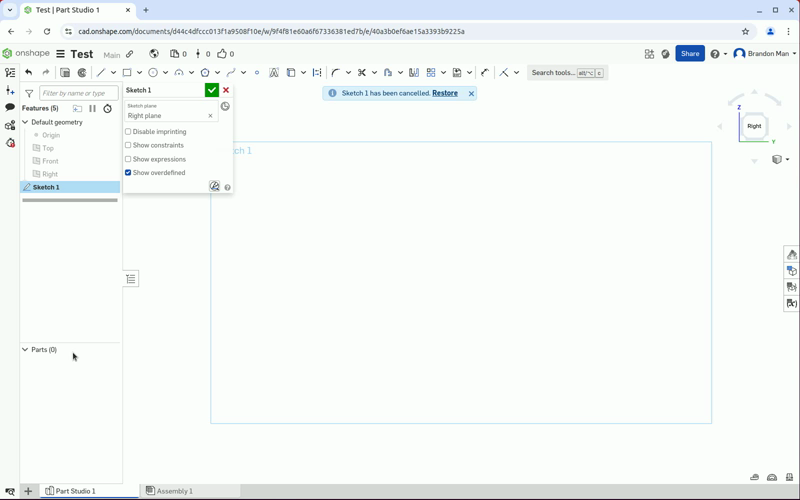
key(y)
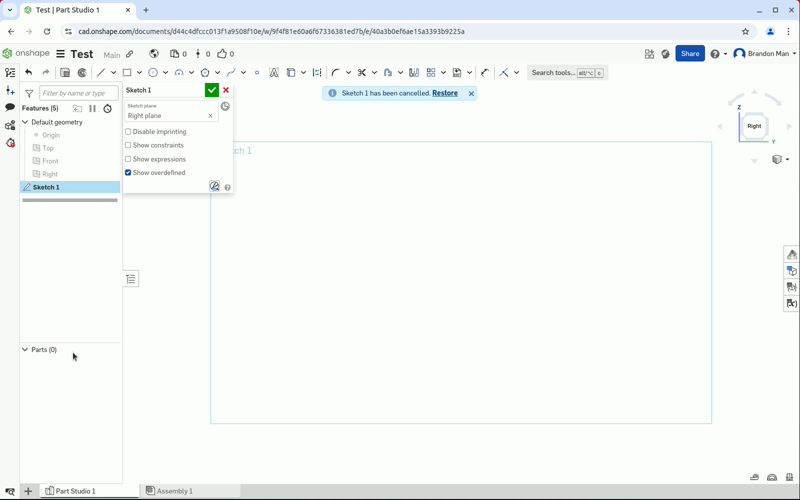
key(l)
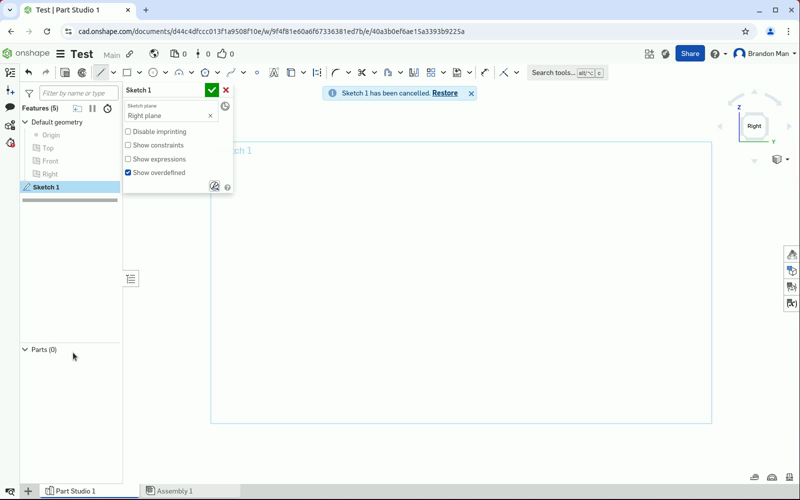
key_down(shift)
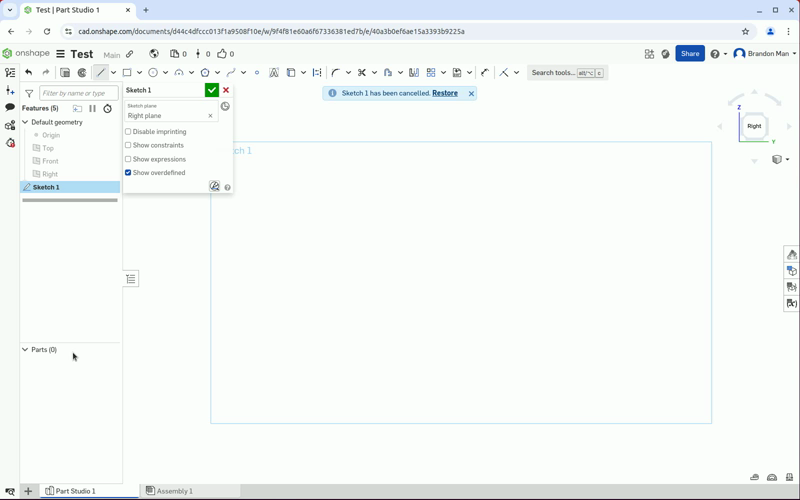
mouse_move(460, 282)
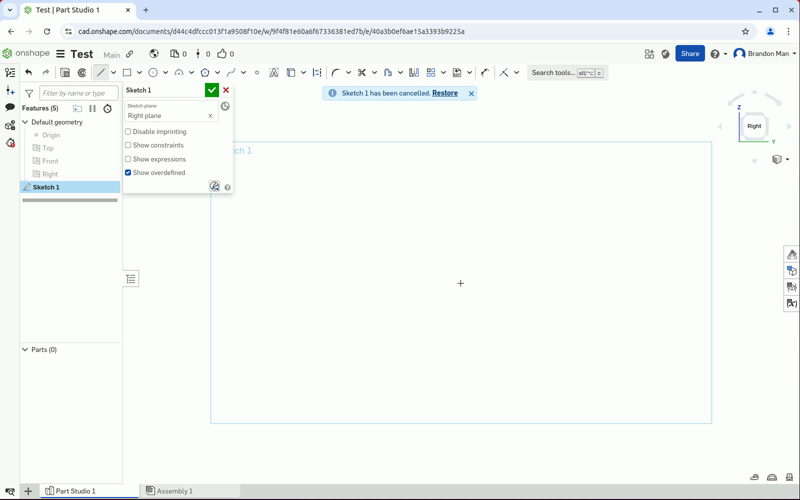
click(460, 282)
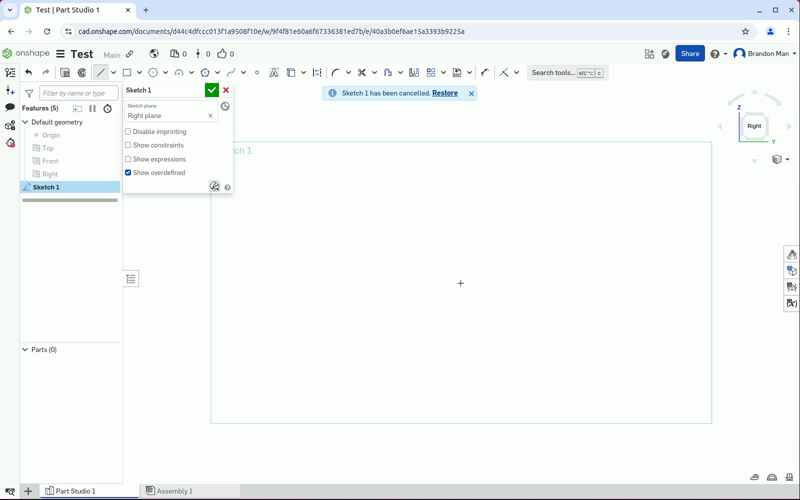
key_up(shift)
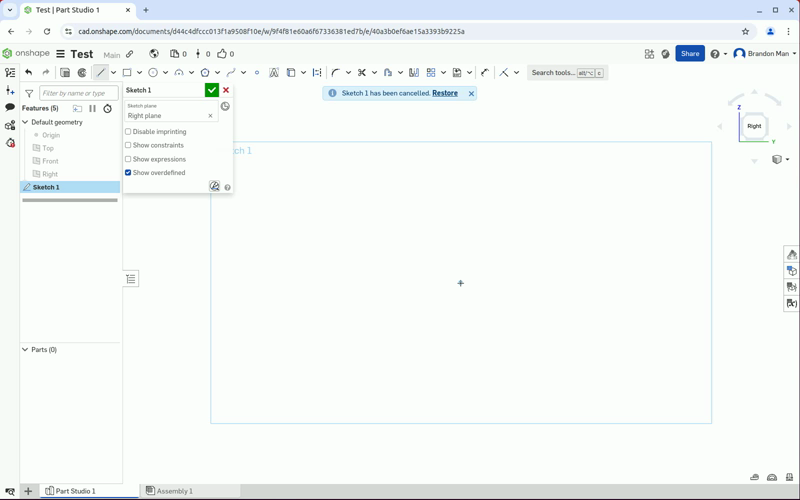
key_down(shift)
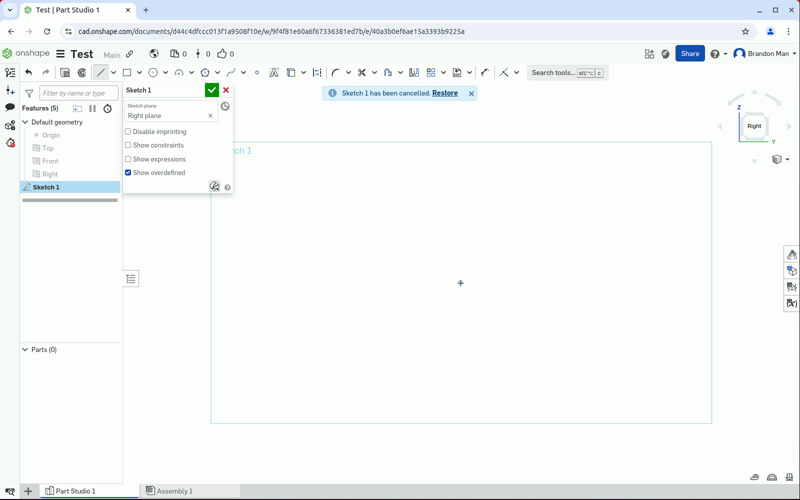
mouse_move(537, 282)
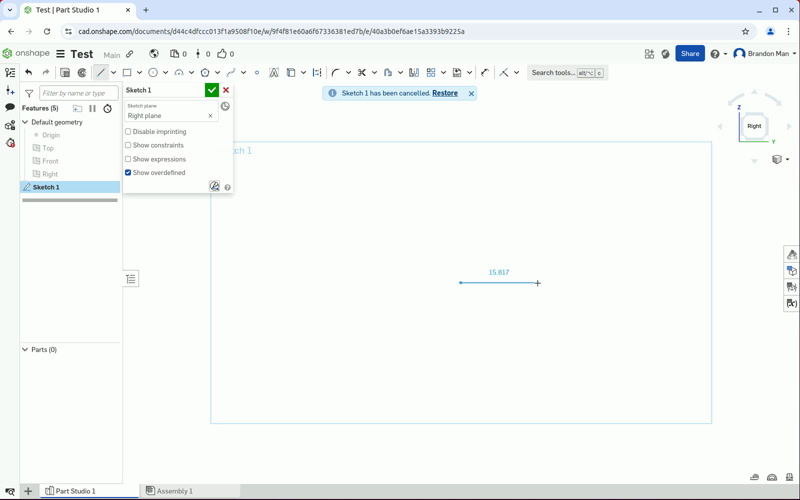
click(537, 282)
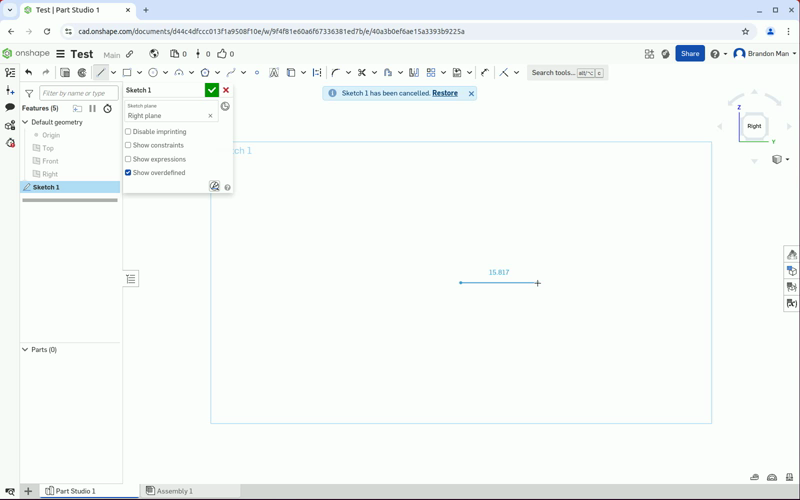
key_up(shift)
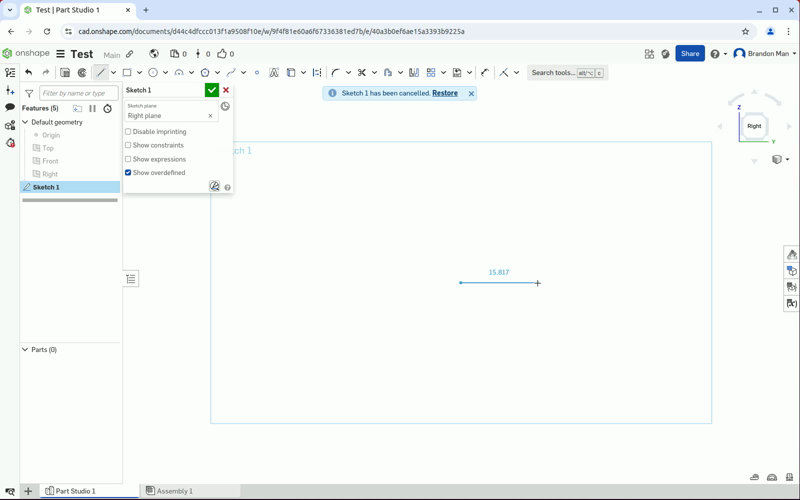
key_down(shift)
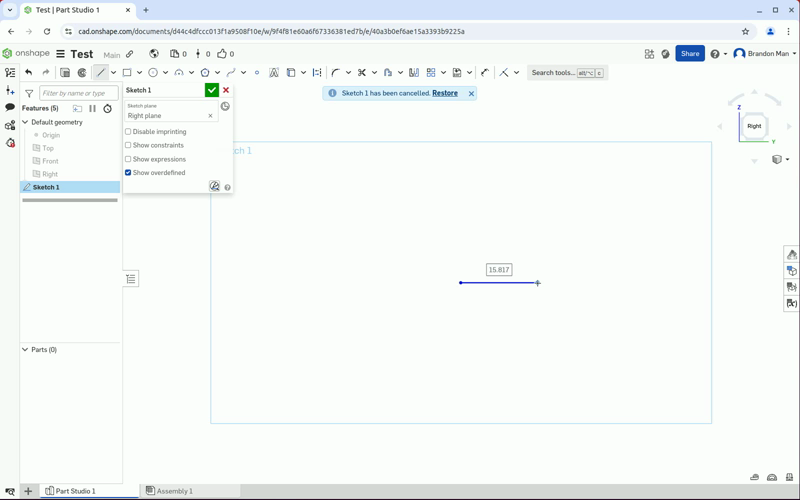
mouse_move(537, 170)
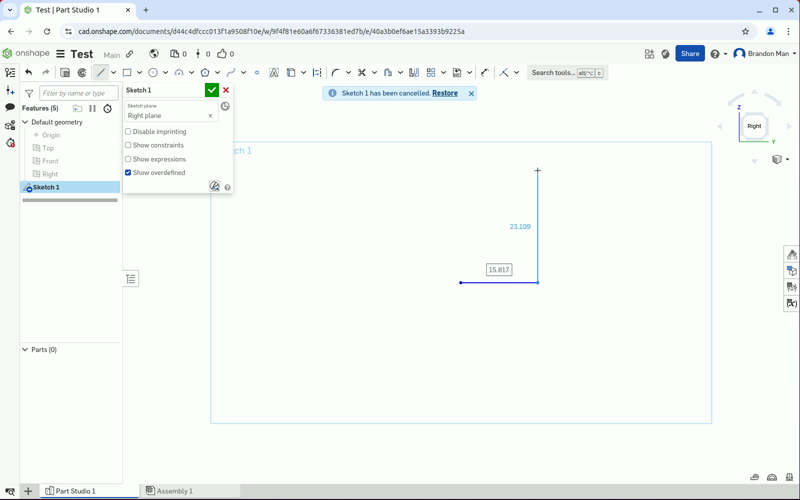
click(537, 170)
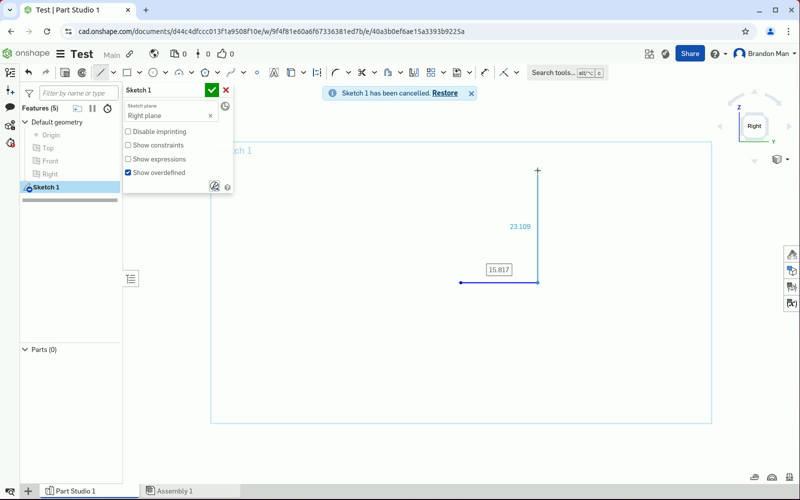
key_up(shift)
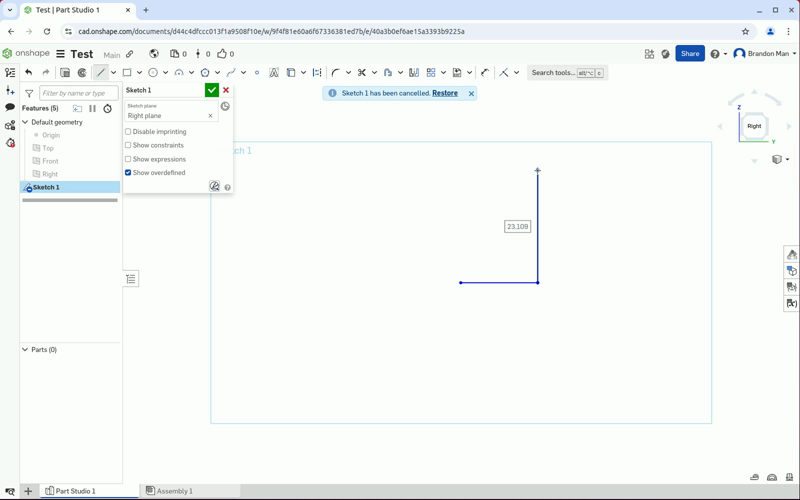
key_down(shift)
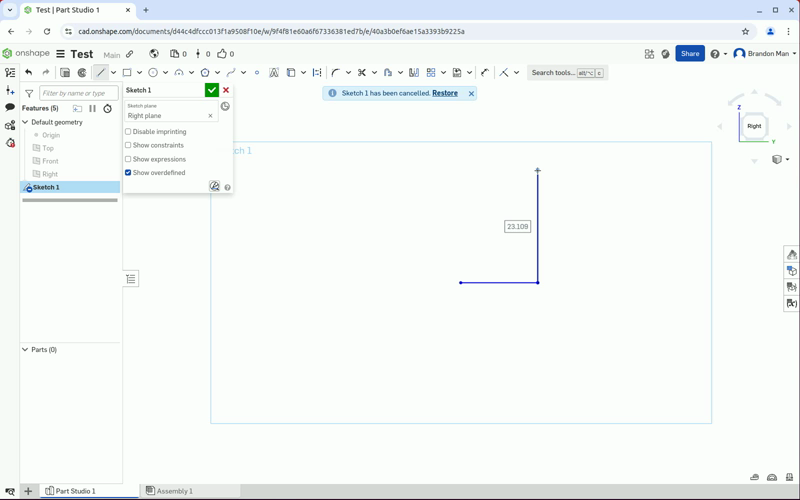
mouse_move(567, 170)
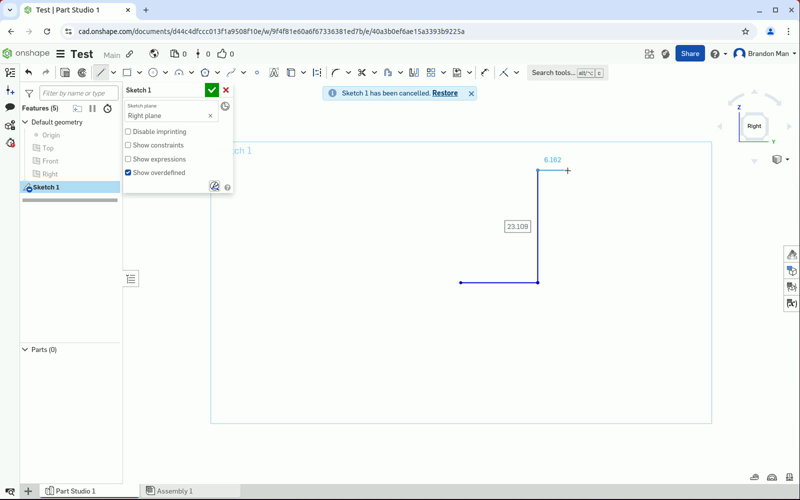
mouse_move(511, 170)
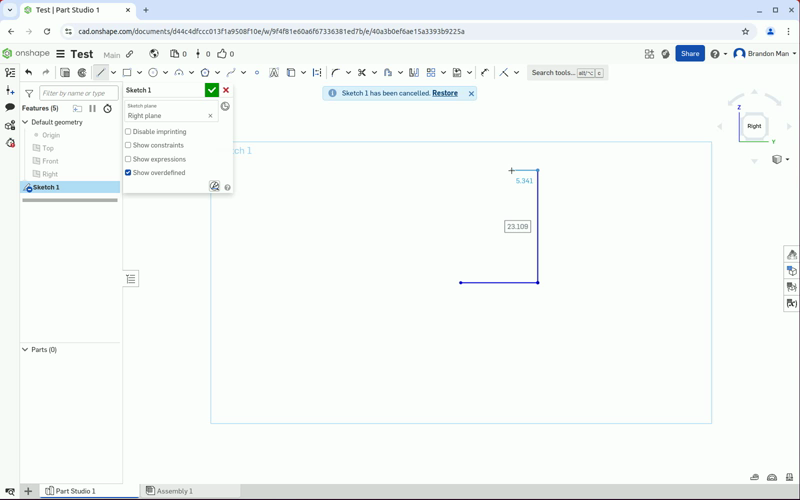
click(511, 170)
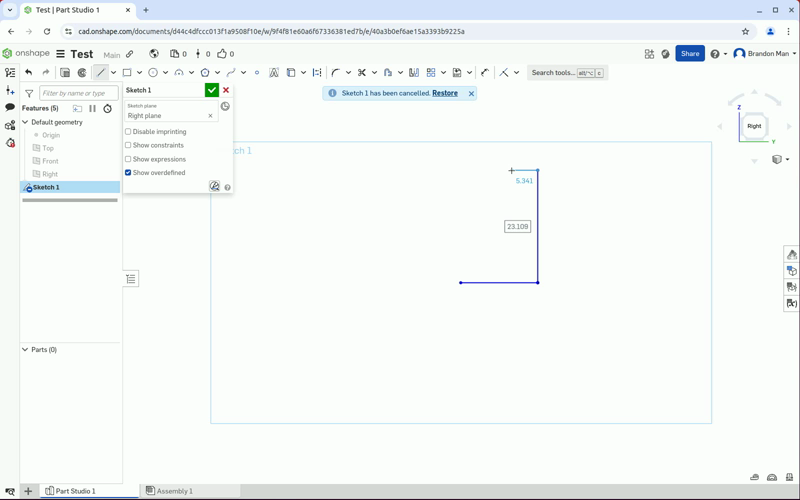
key_up(shift)
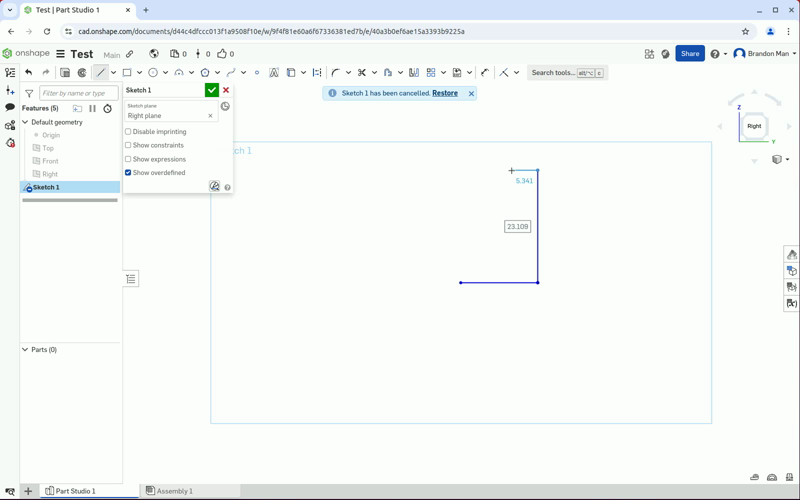
key_down(shift)
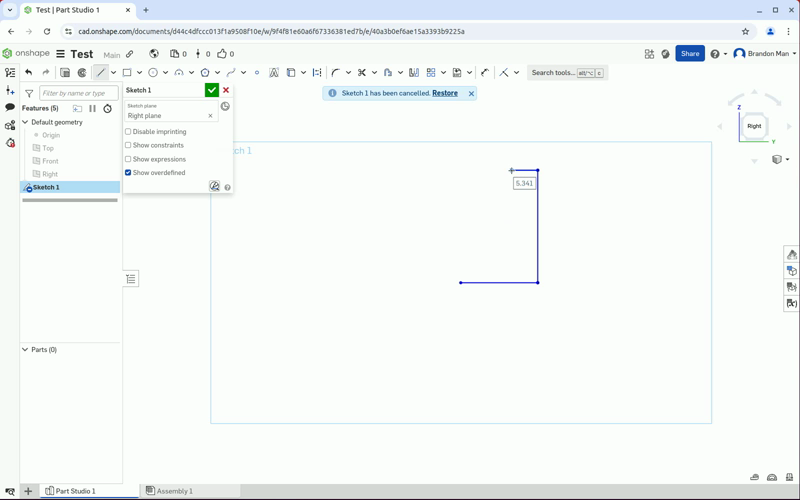
mouse_move(541, 170)
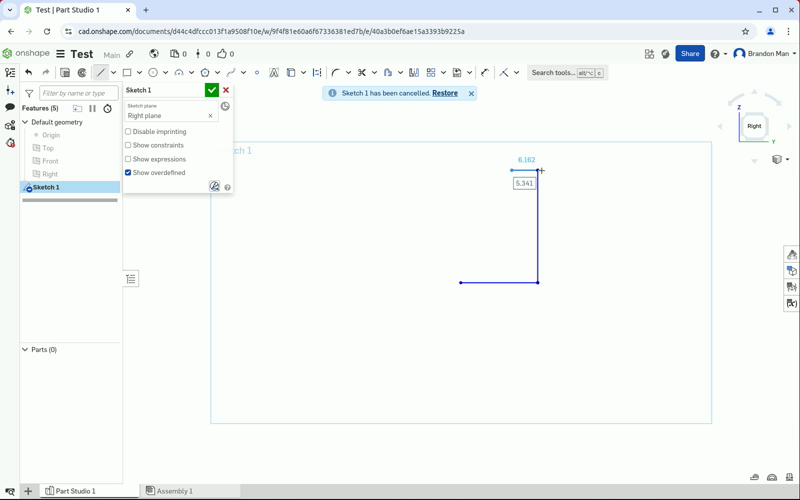
mouse_move(499, 188)
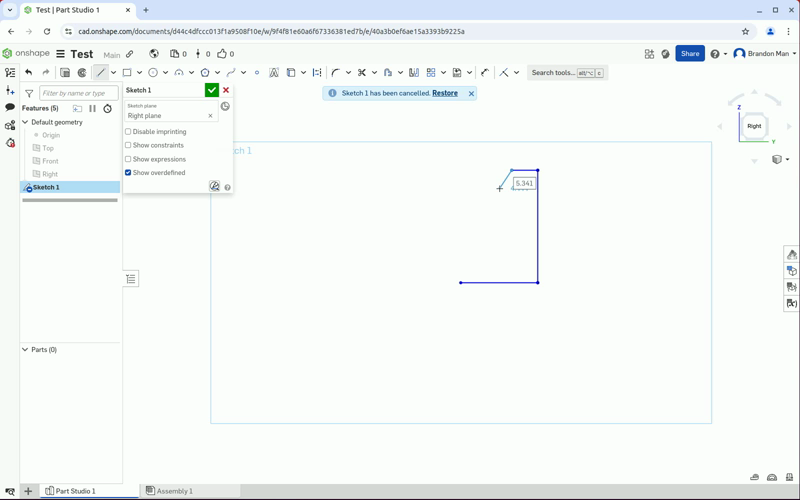
click(499, 188)
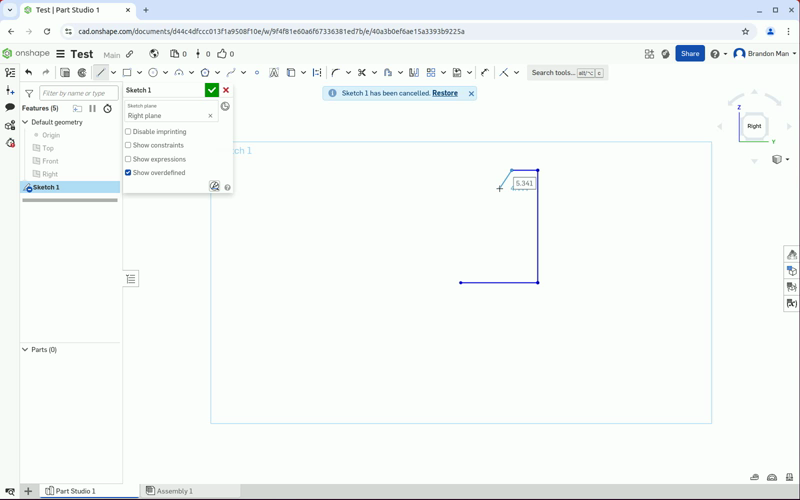
key_up(shift)
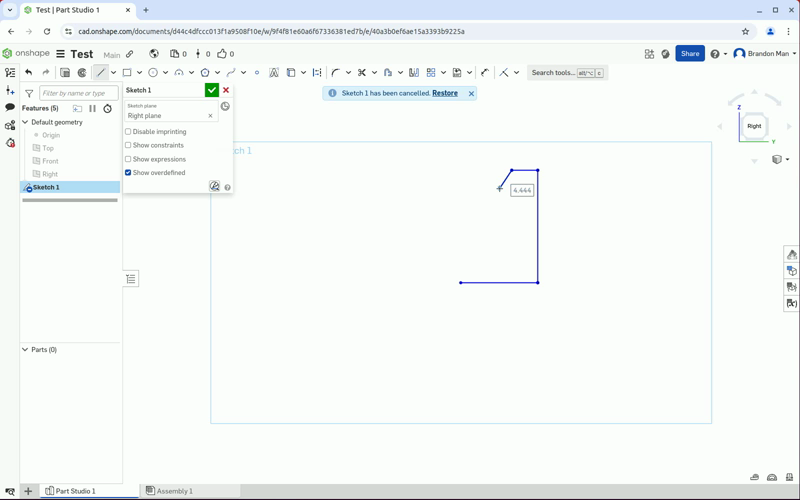
key_down(shift)
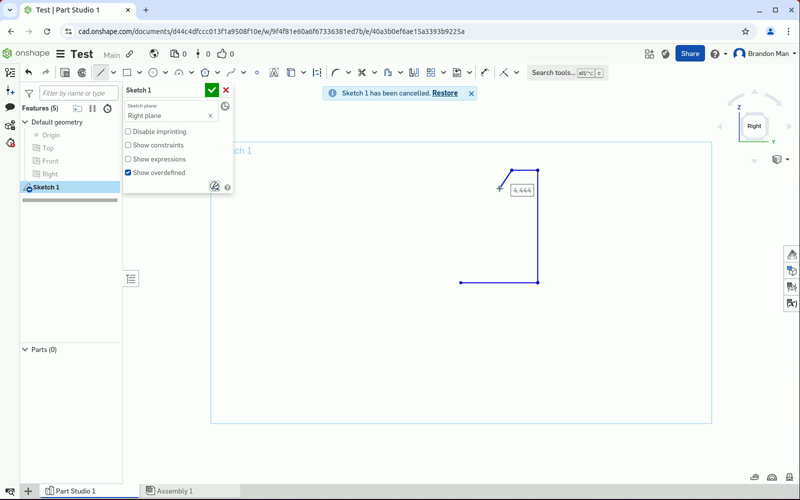
mouse_move(529, 188)
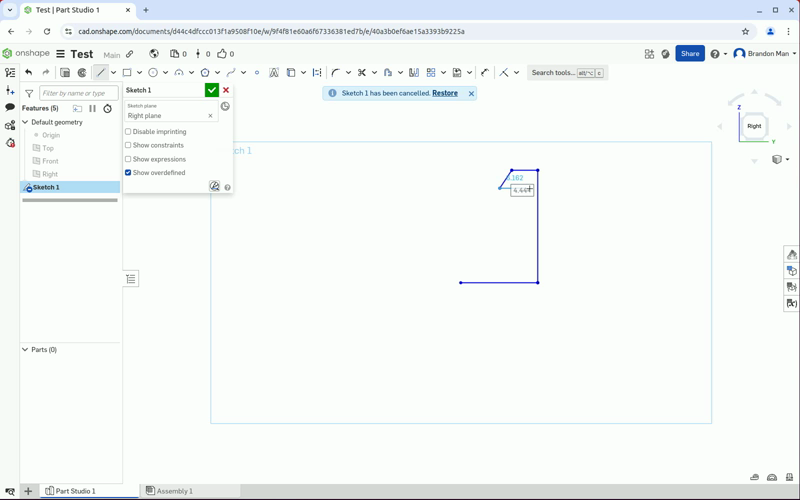
mouse_move(486, 170)
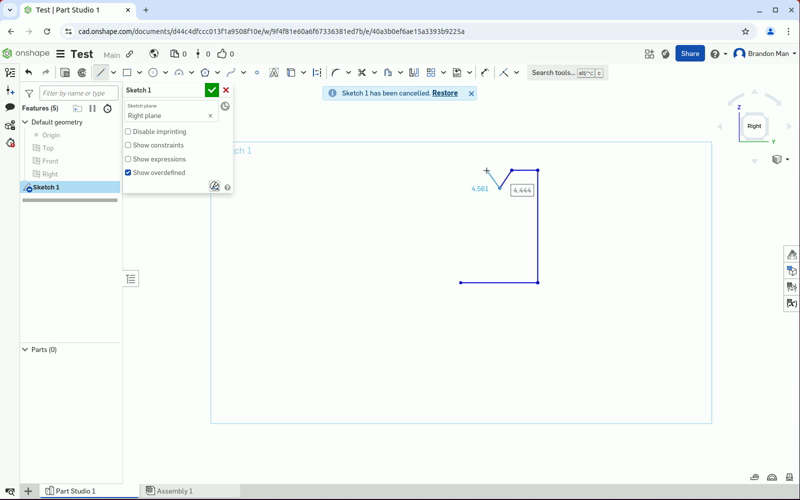
click(486, 170)
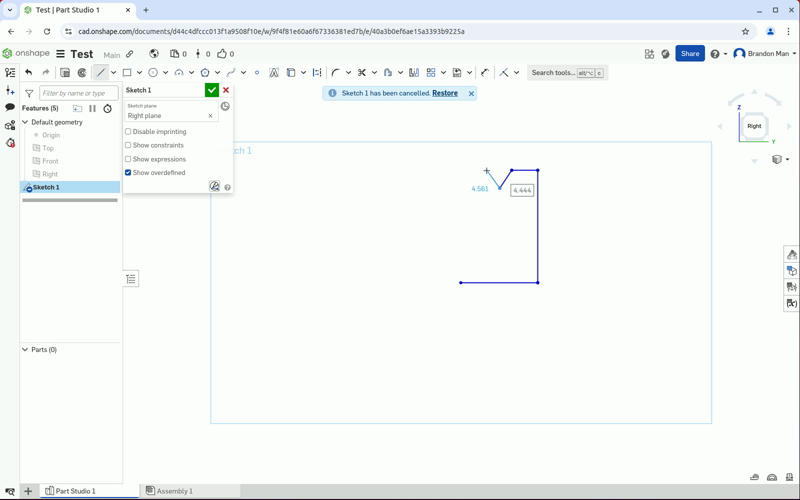
key_up(shift)
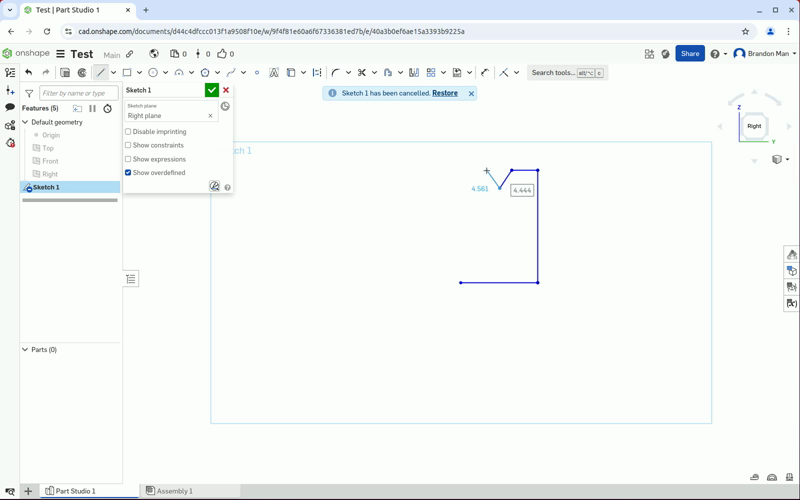
key_down(shift)
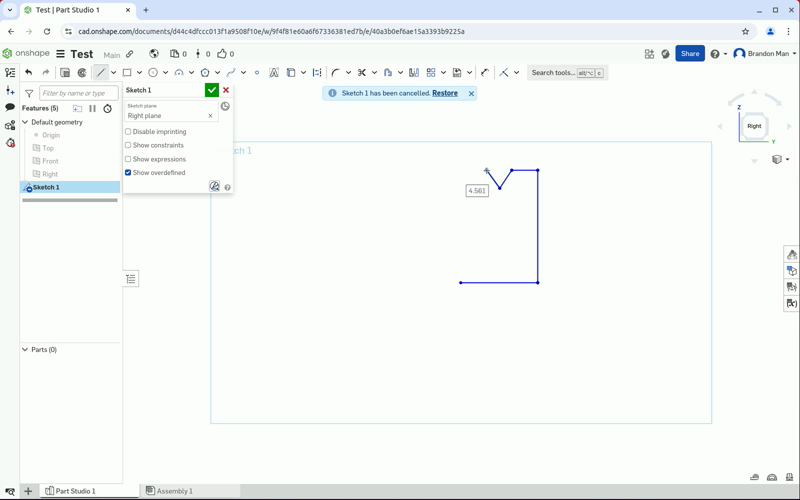
mouse_move(516, 170)
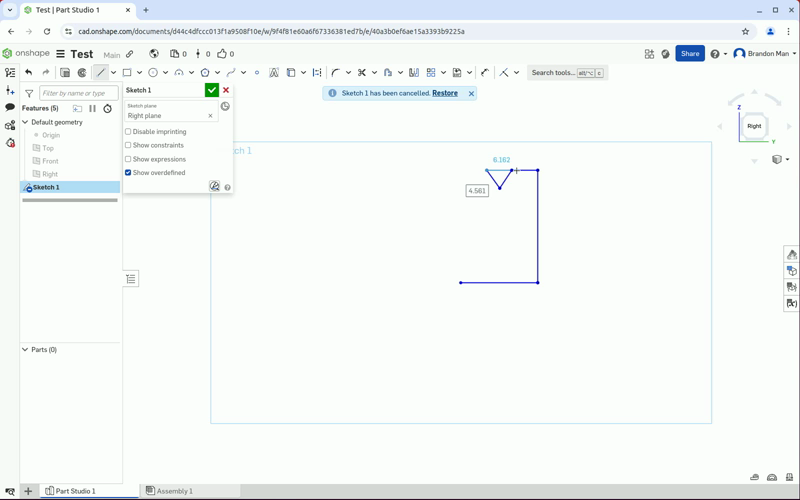
mouse_move(460, 170)
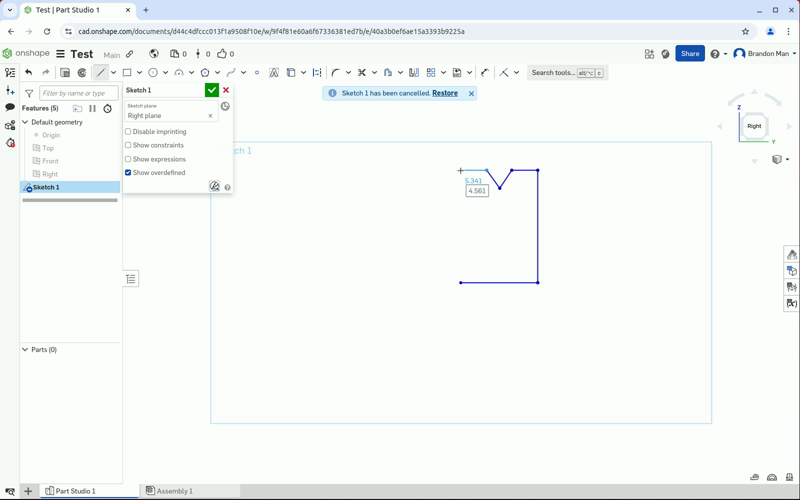
click(460, 170)
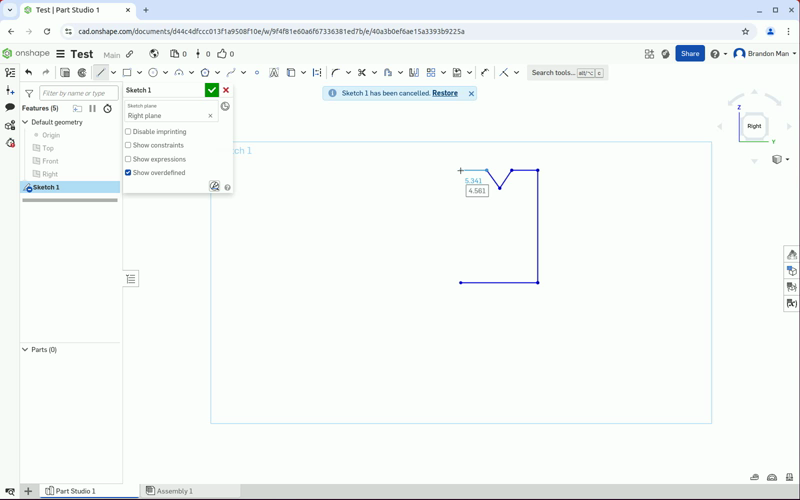
key_up(shift)
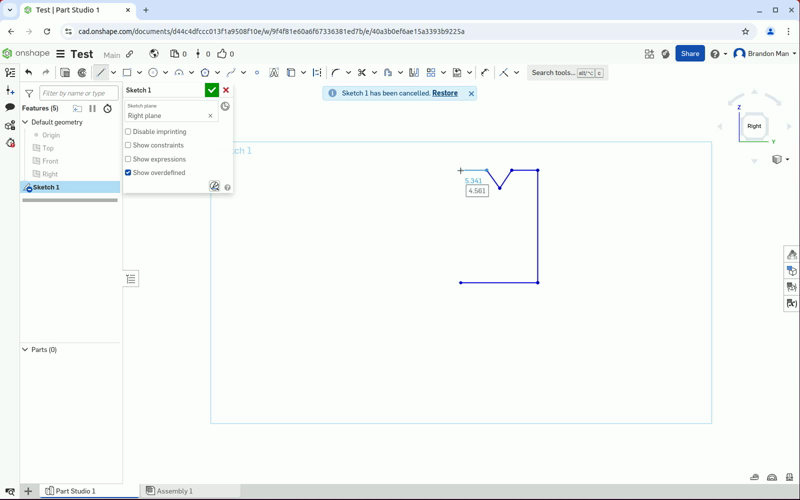
key_down(shift)
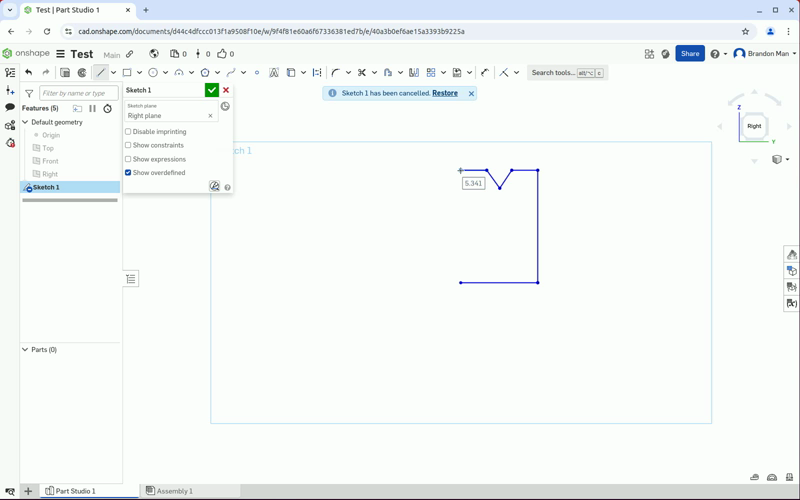
mouse_move(460, 282)
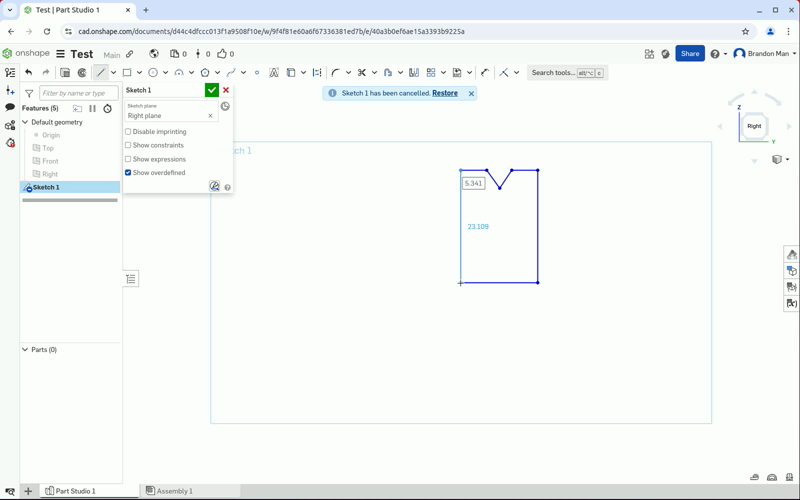
key_up(shift)
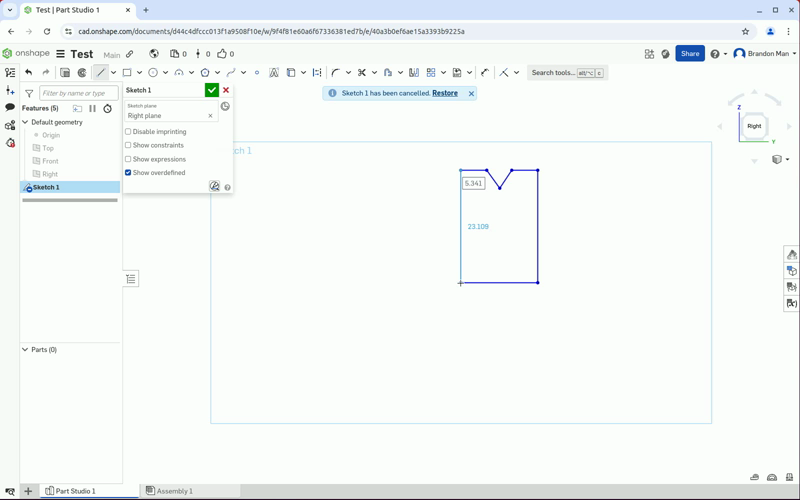
click(460, 282)
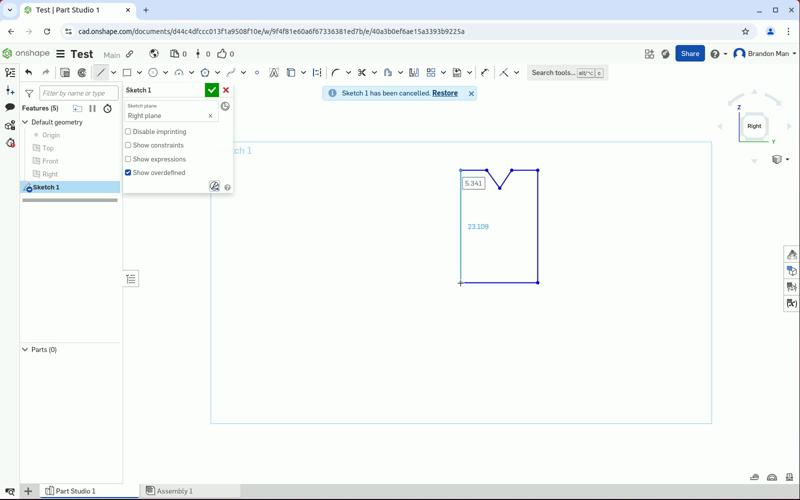
key(esc)
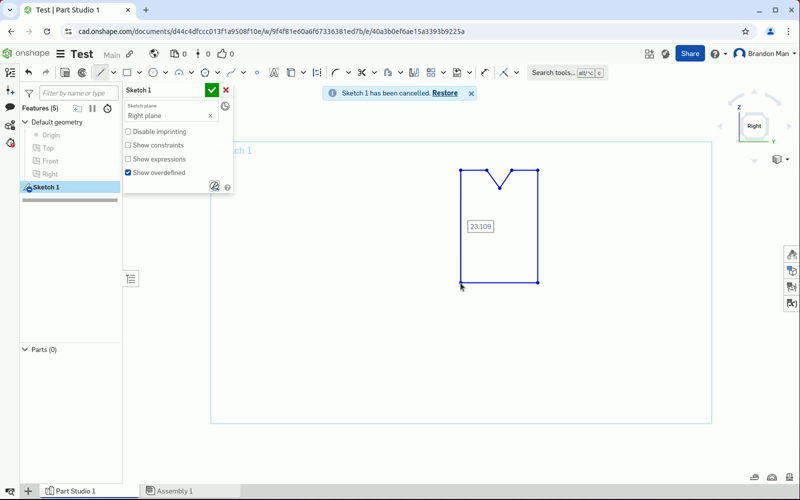
mouse_move(472, 260)
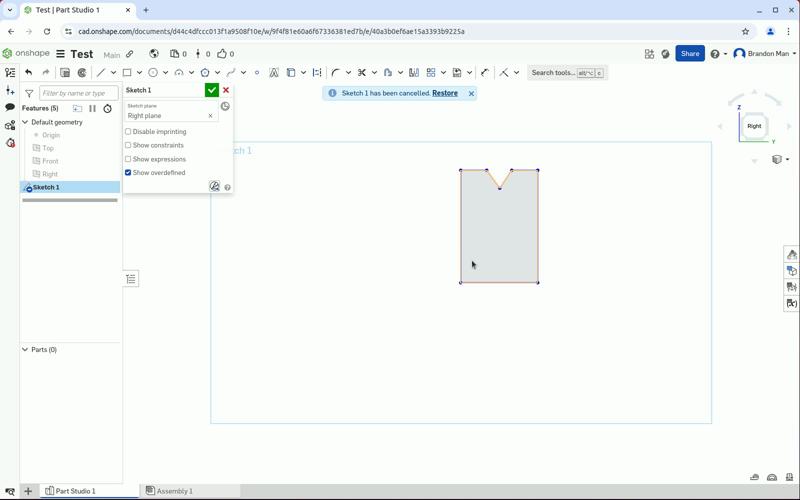
click(472, 260)
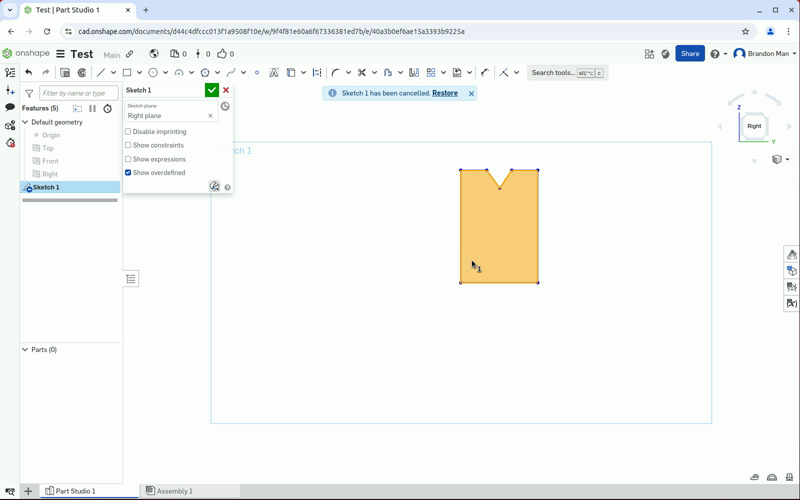
mouse_move(73, 352)
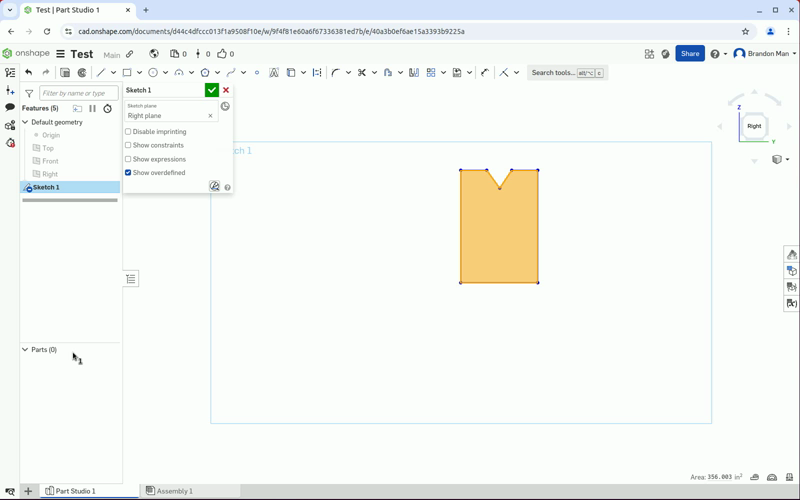
key(shift+y)
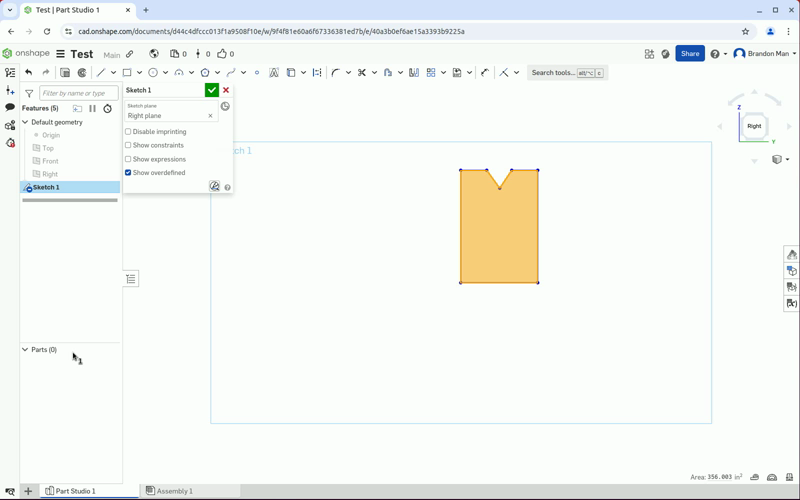
key(shift+e)
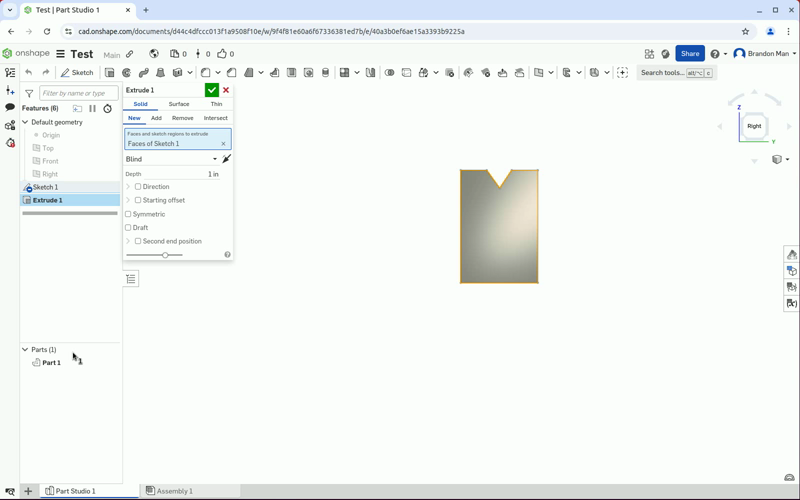
mouse_move(143, 106)
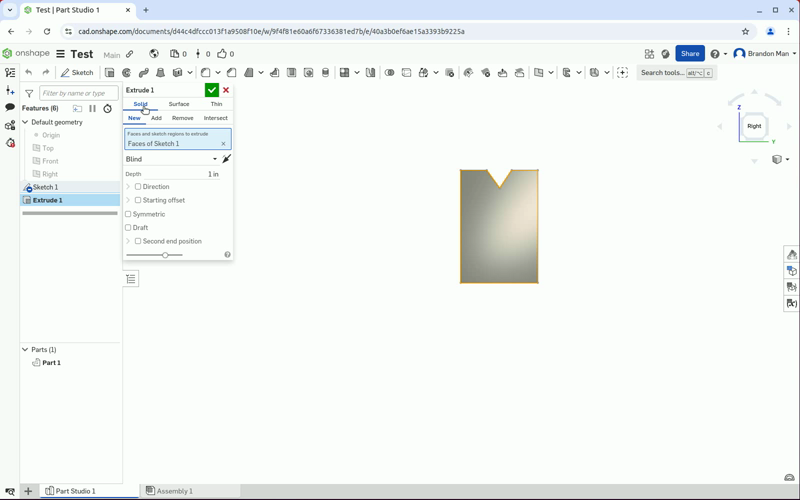
click(143, 106)
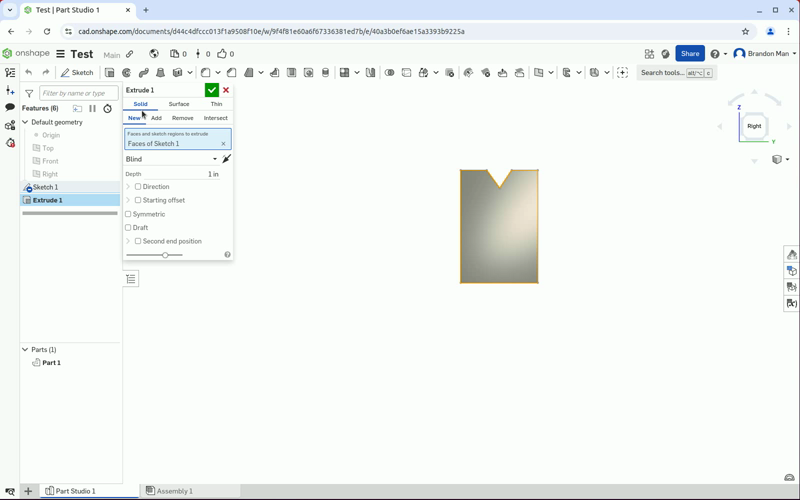
mouse_move(137, 120)
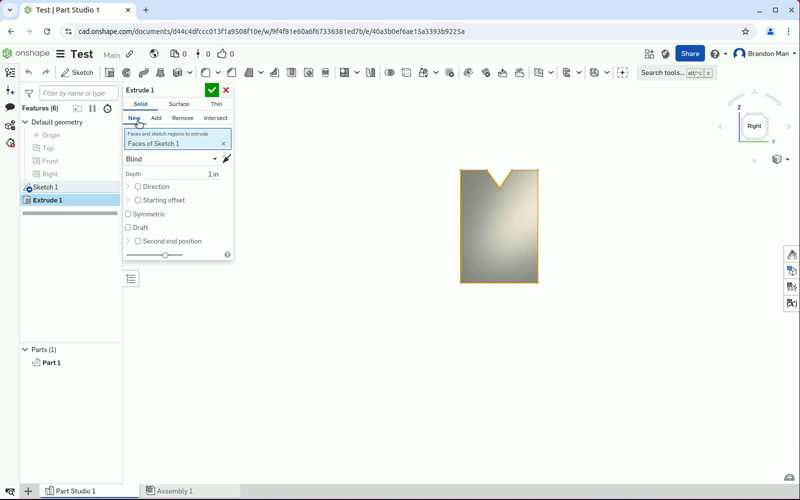
click(137, 120)
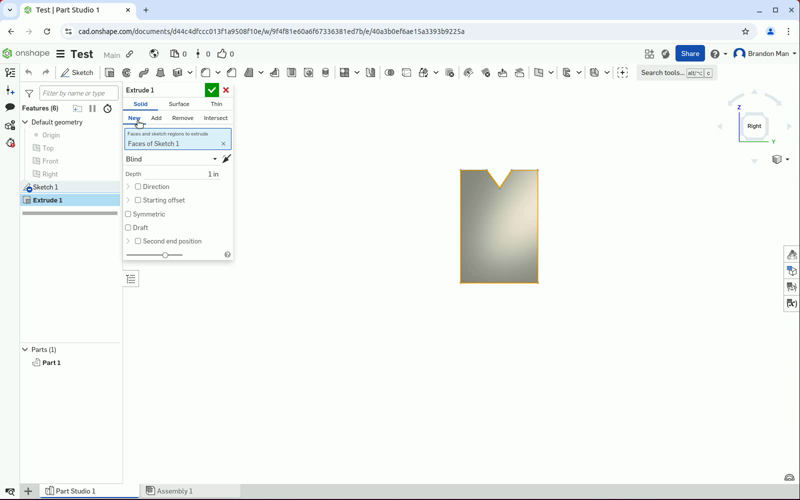
key(tab, 4)
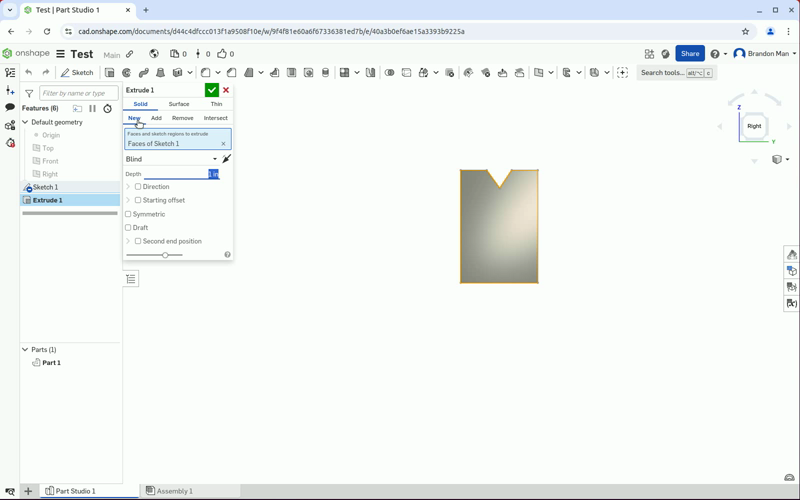
text(0.481)
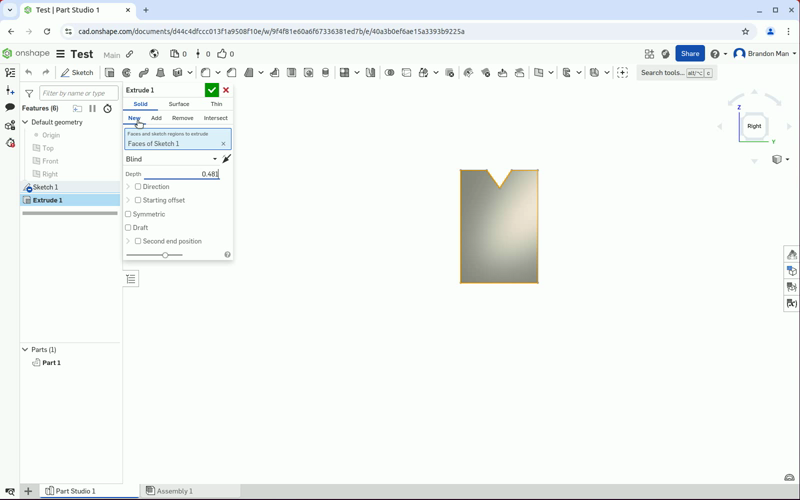
key(enter)
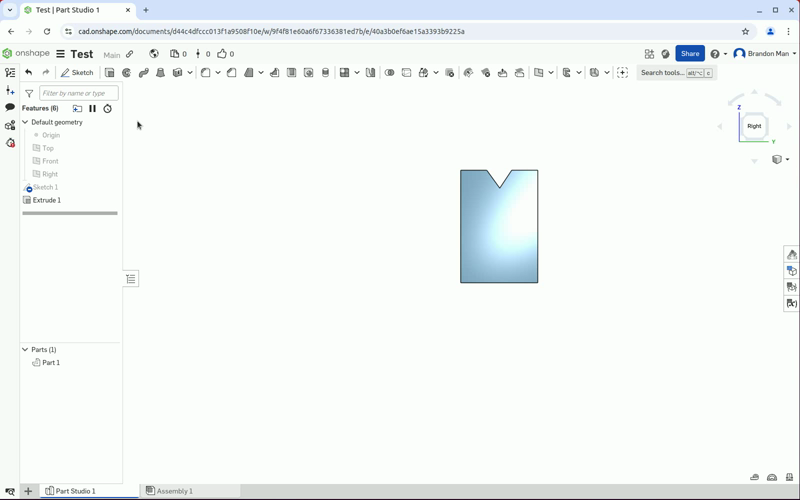
key(shift+h)
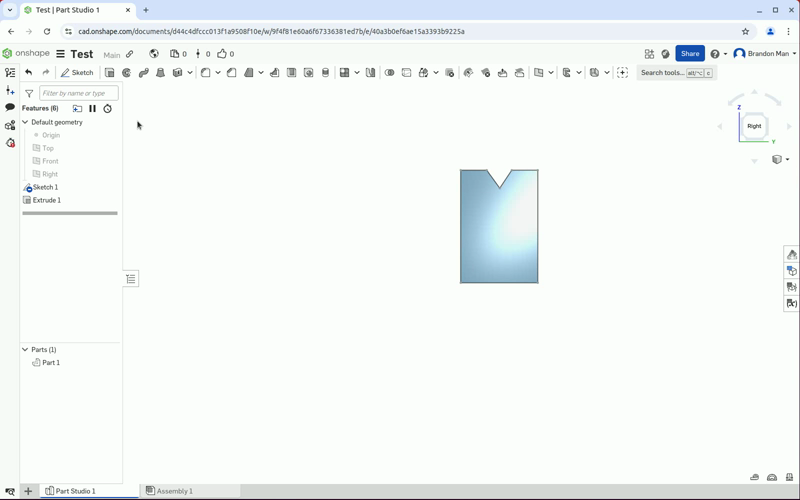
key(shift+h)
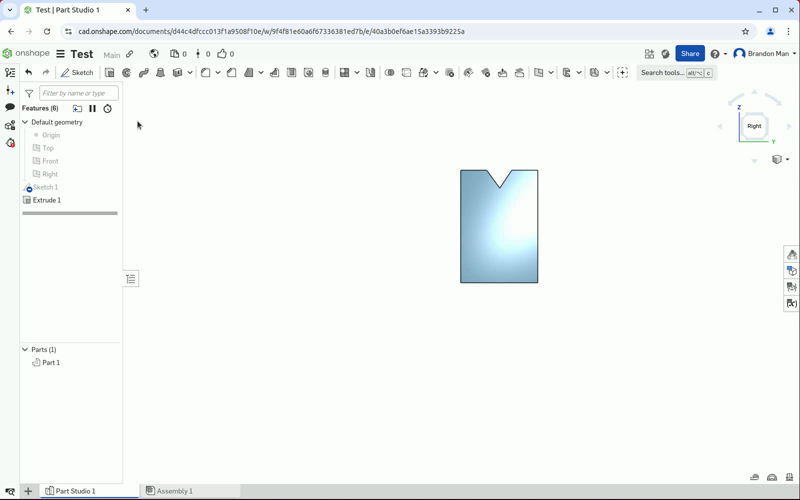
mouse_move(73, 189)
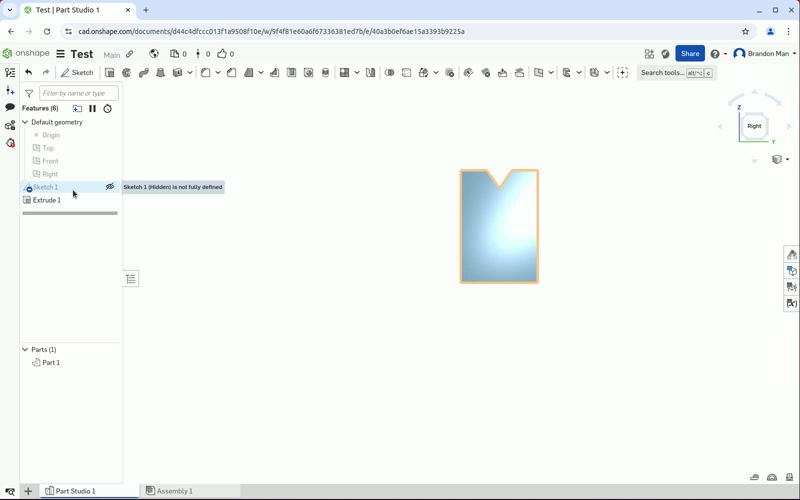
click(73, 189)
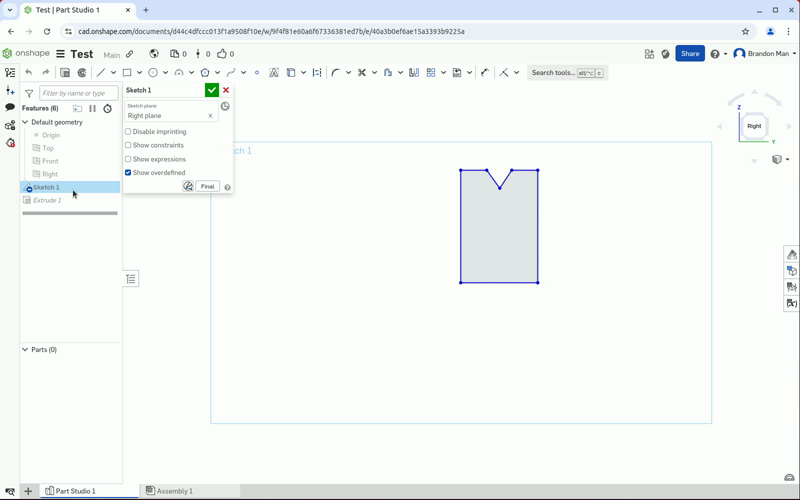
mouse_move(229, 92)
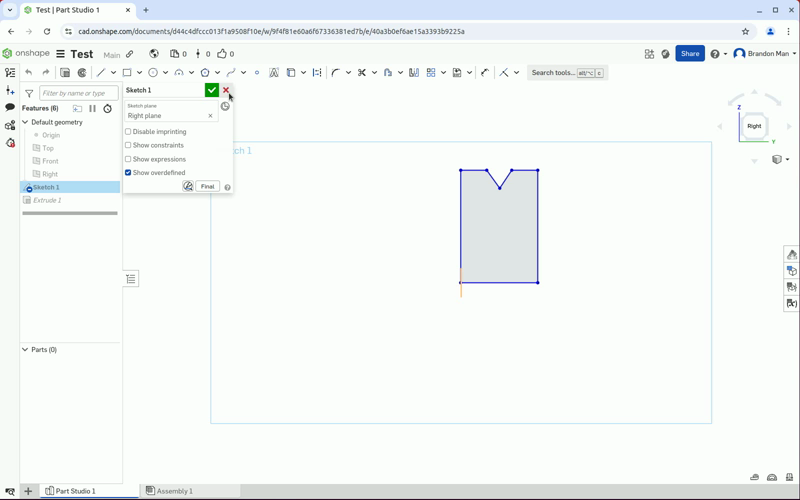
click(229, 92)
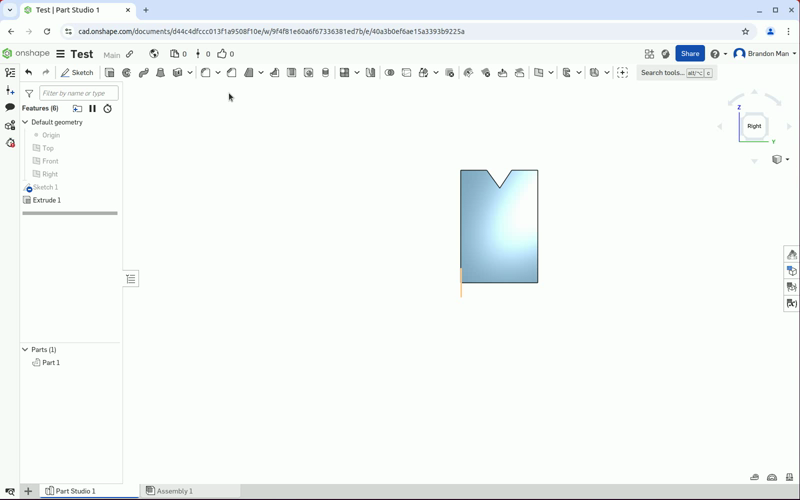
mouse_move(541, 75)
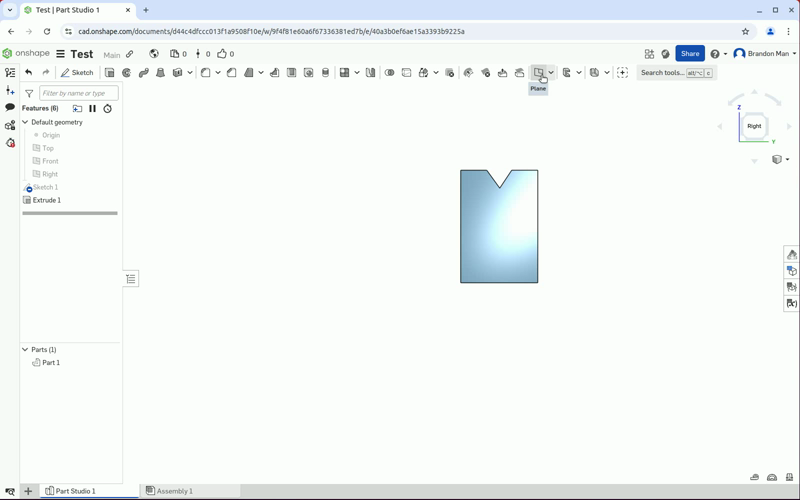
click(541, 75)
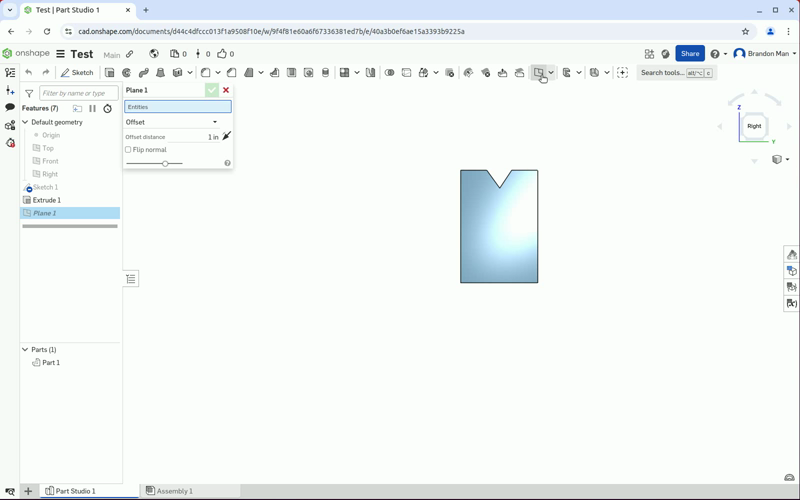
mouse_move(73, 176)
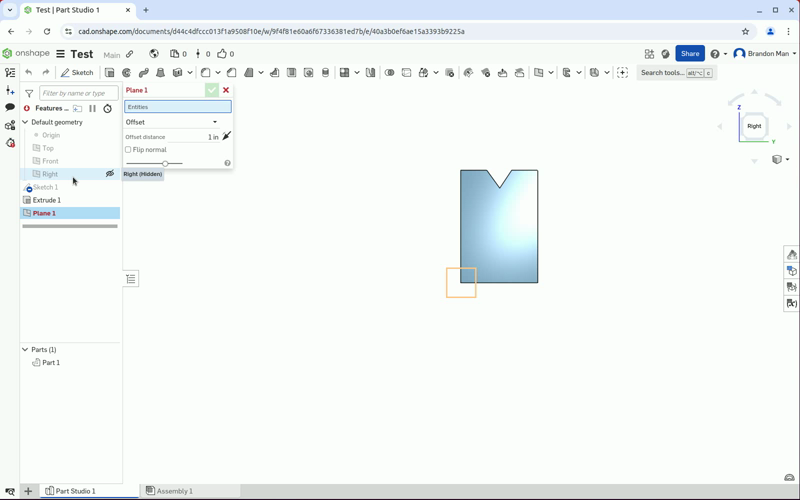
click(73, 176)
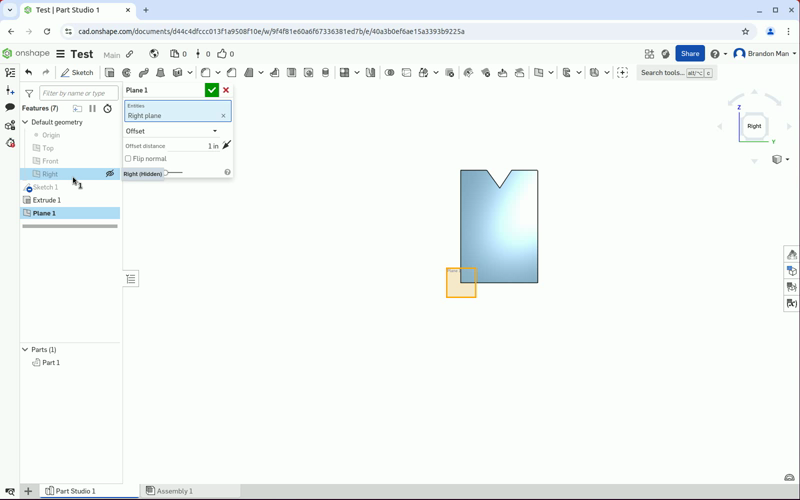
key(tab, 2)
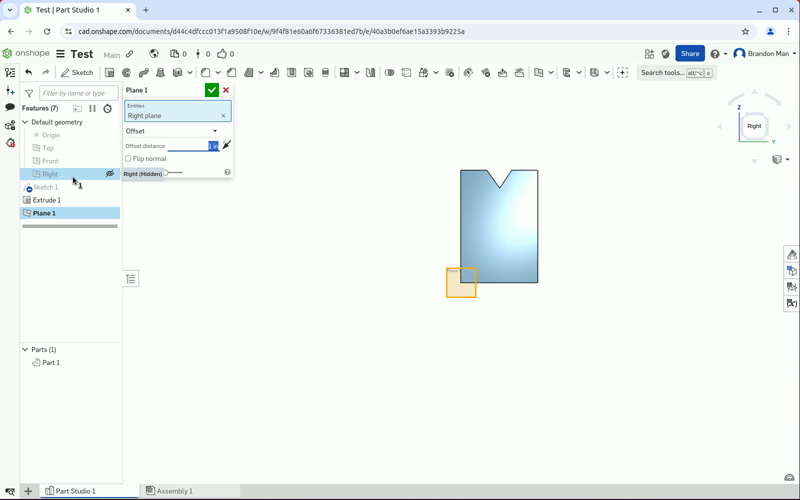
text(0.493)
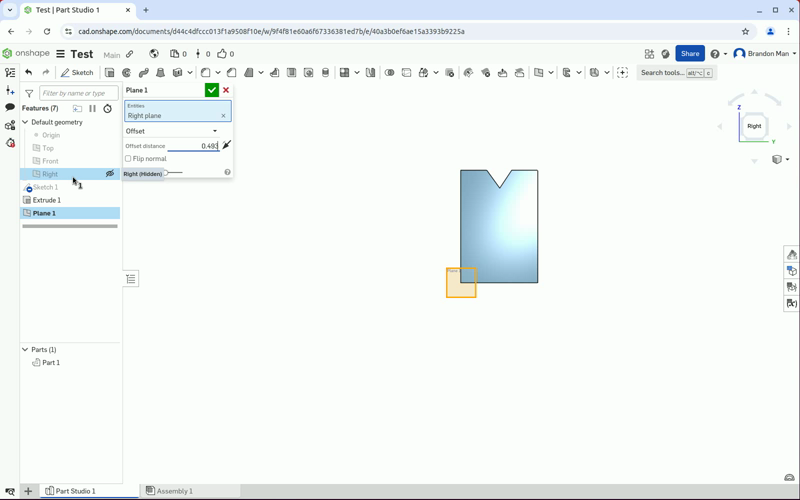
key(enter, 2)
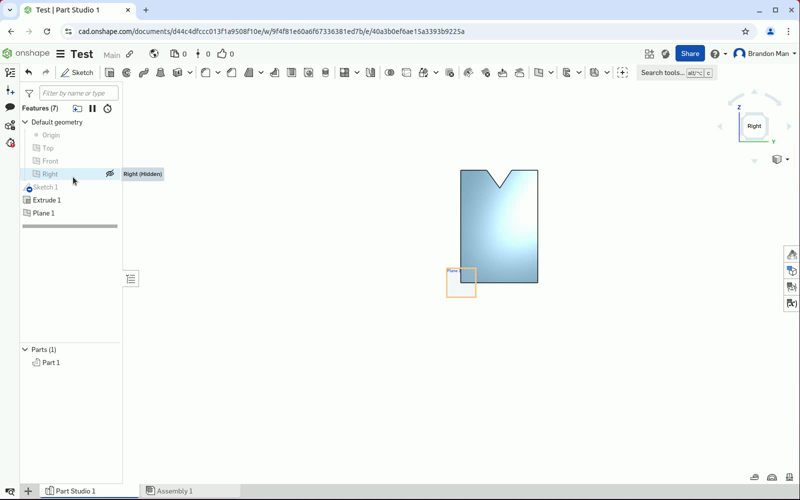
key(shift+s)
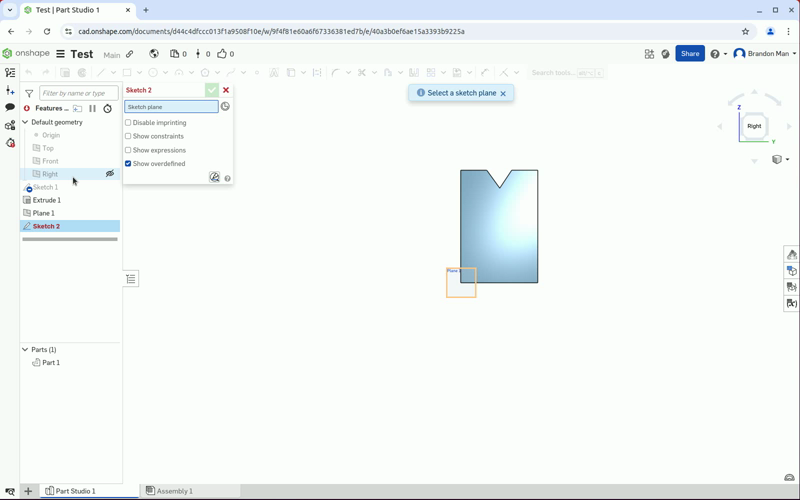
mouse_move(73, 215)
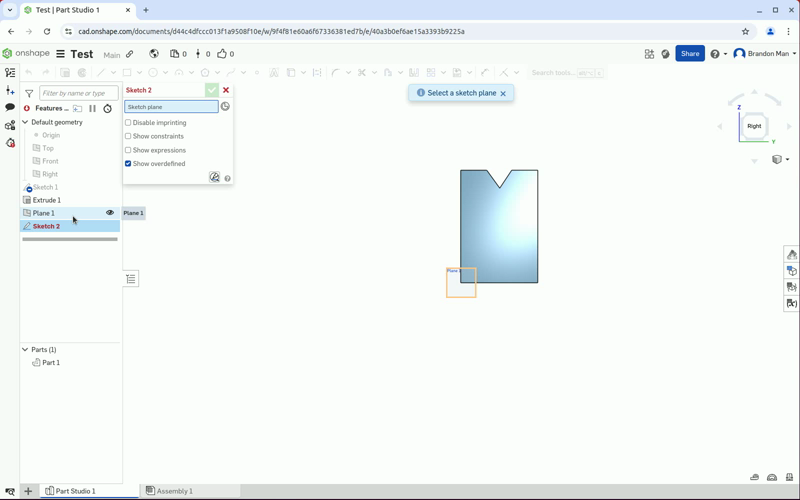
click(73, 215)
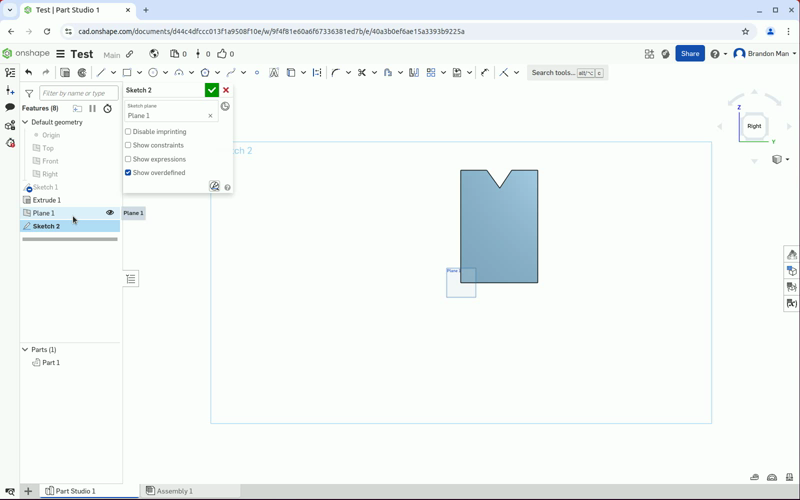
mouse_move(73, 352)
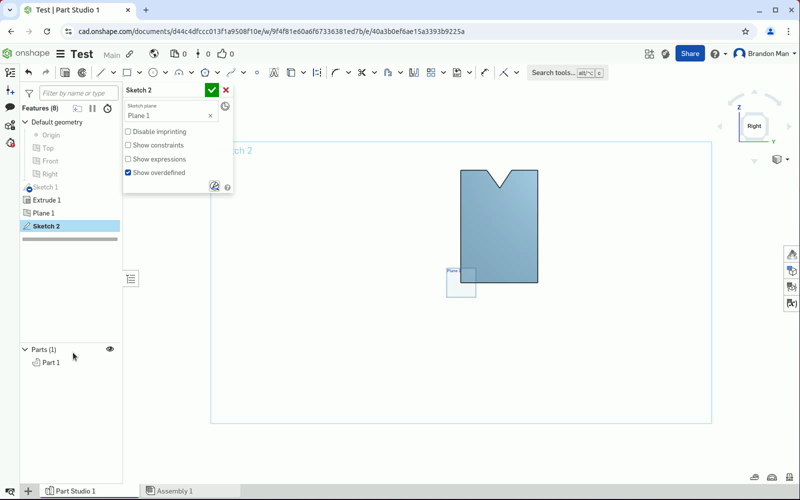
key(y)
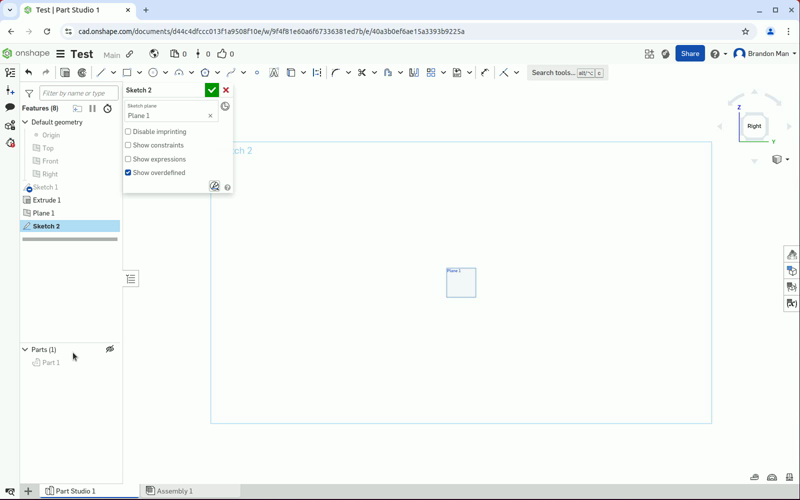
key(l)
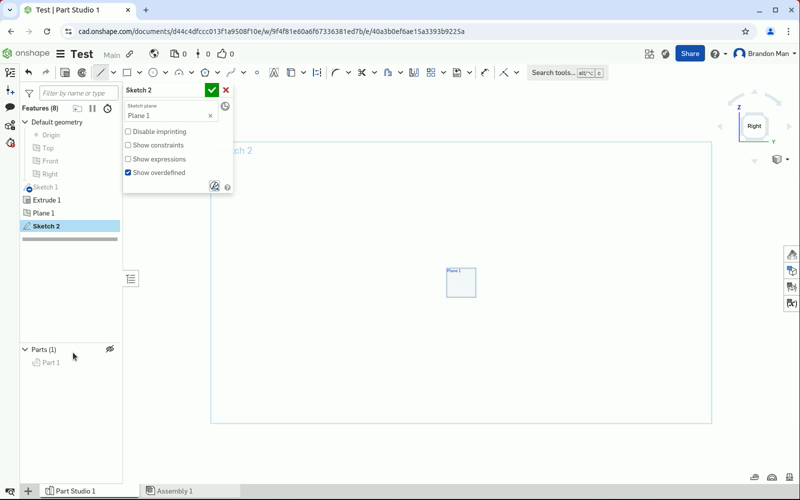
key_down(shift)
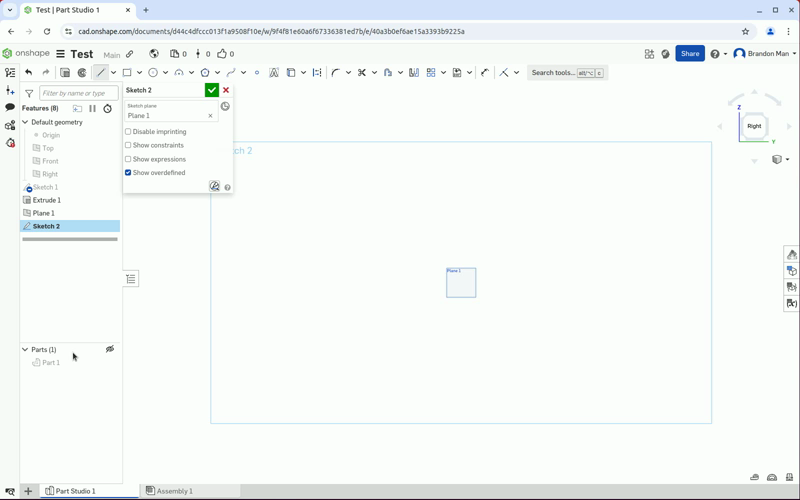
mouse_move(463, 247)
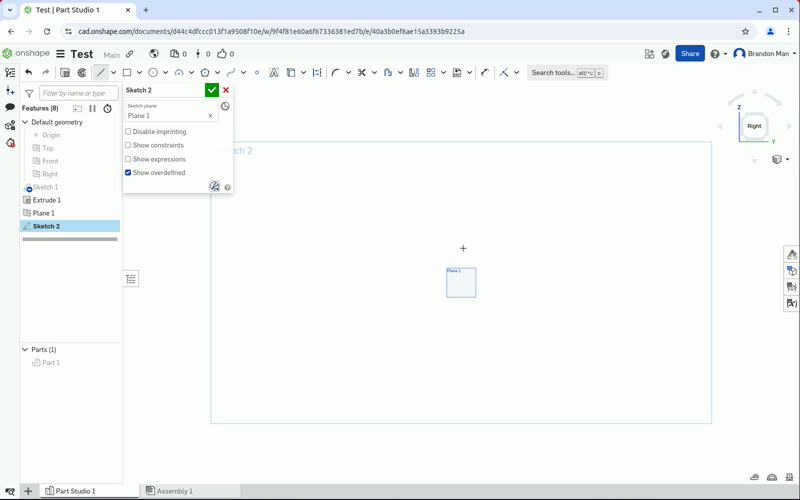
click(463, 247)
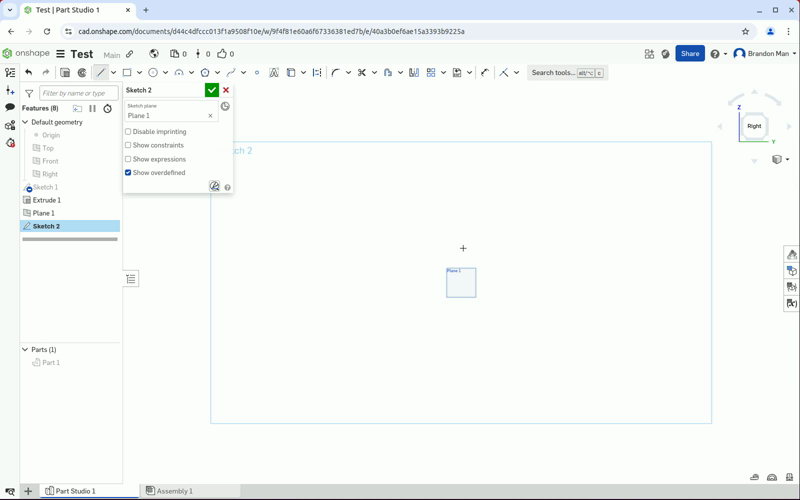
key_up(shift)
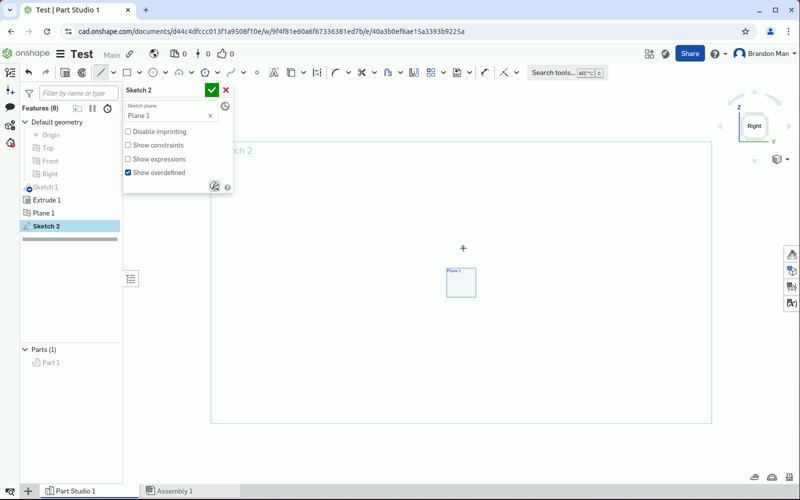
key_down(shift)
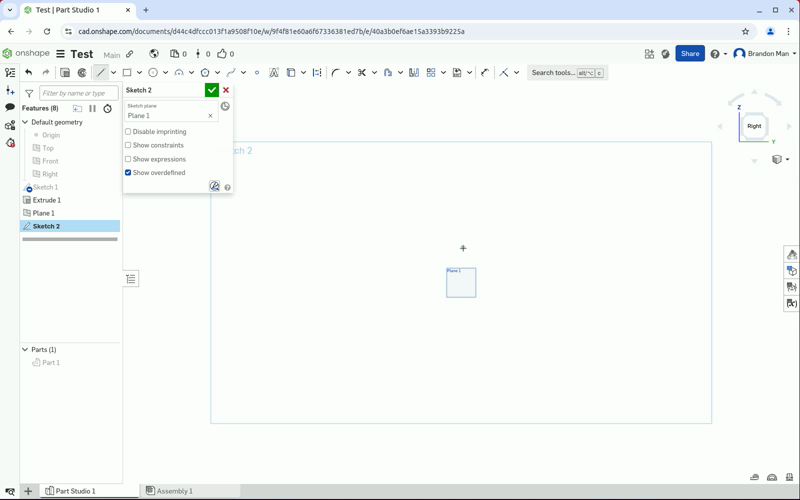
mouse_move(493, 247)
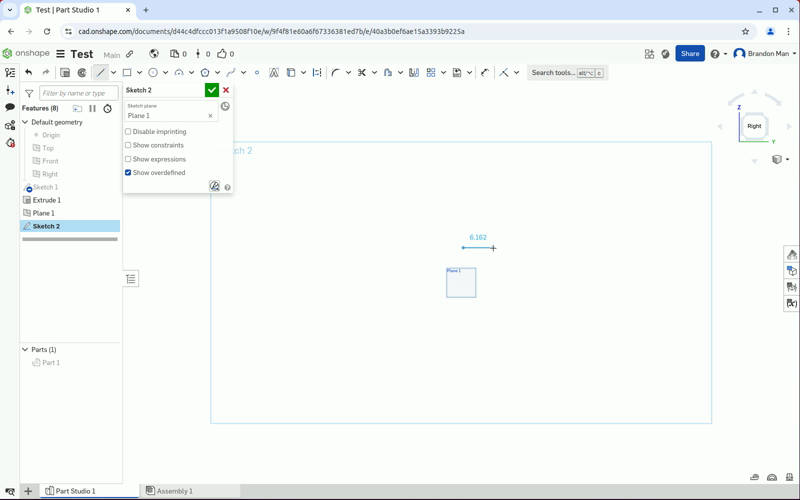
mouse_move(465, 247)
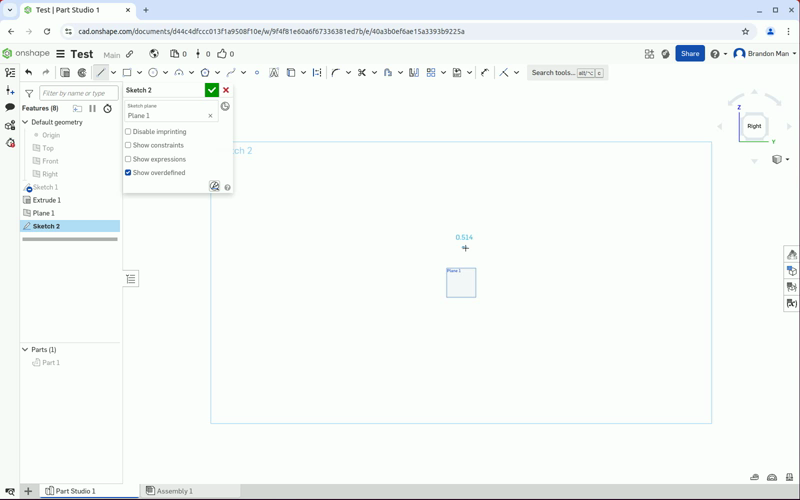
scroll(6)
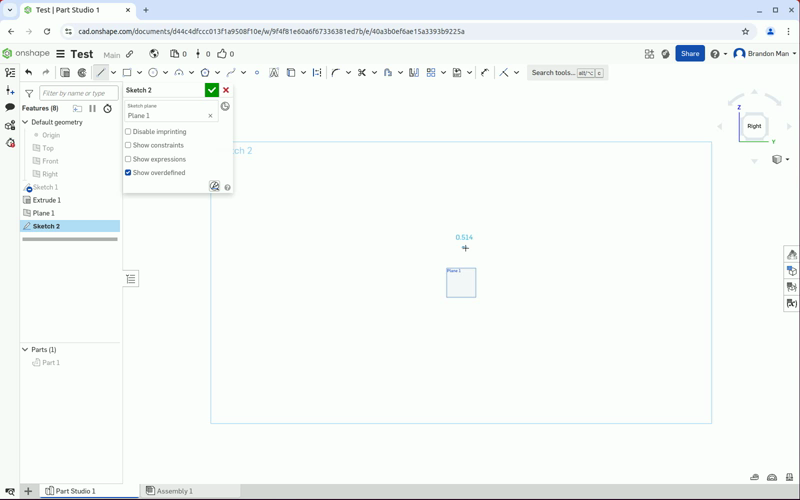
scroll(6)
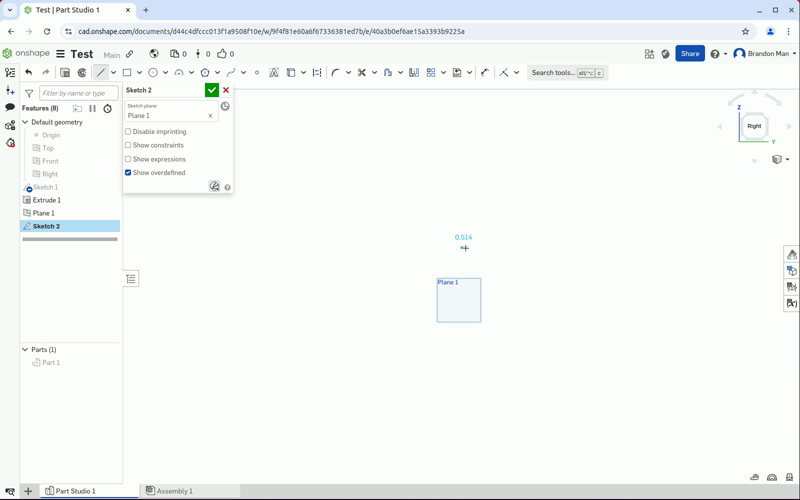
scroll(6)
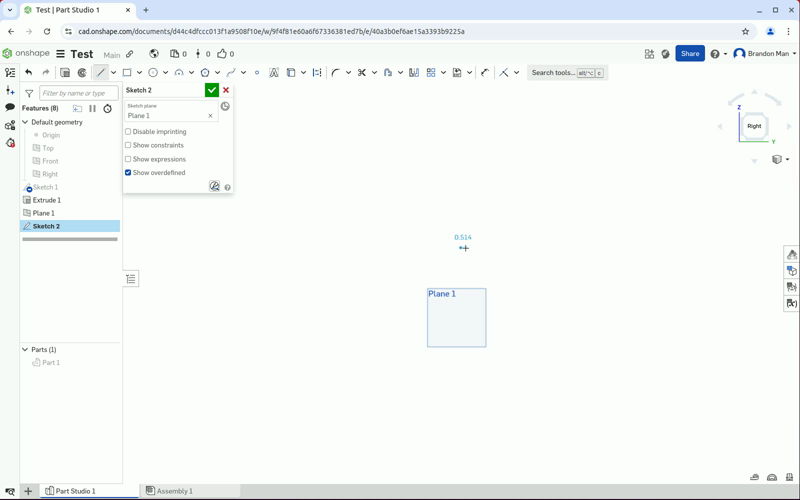
scroll(6)
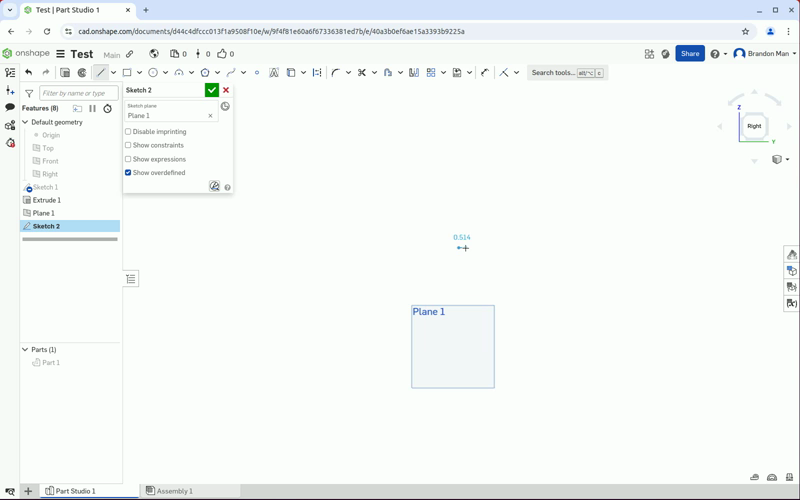
scroll(6)
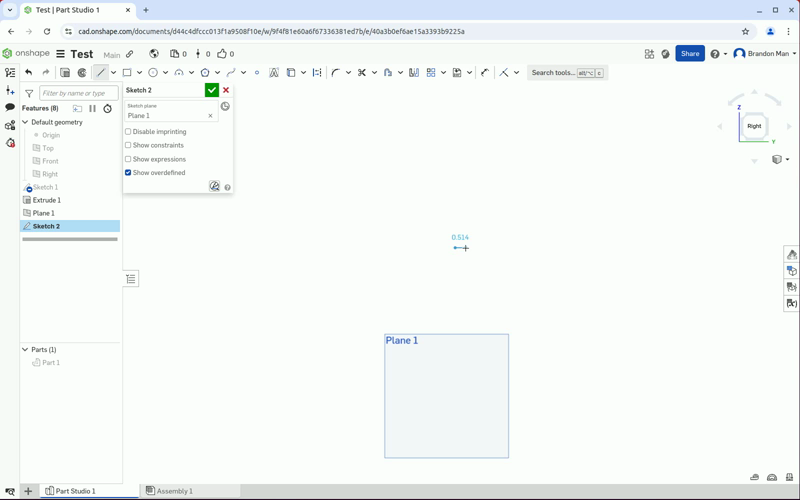
scroll(6)
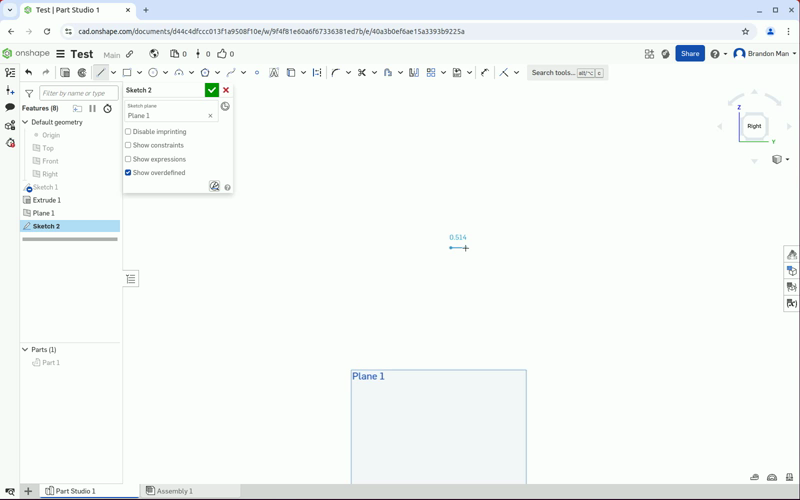
scroll(6)
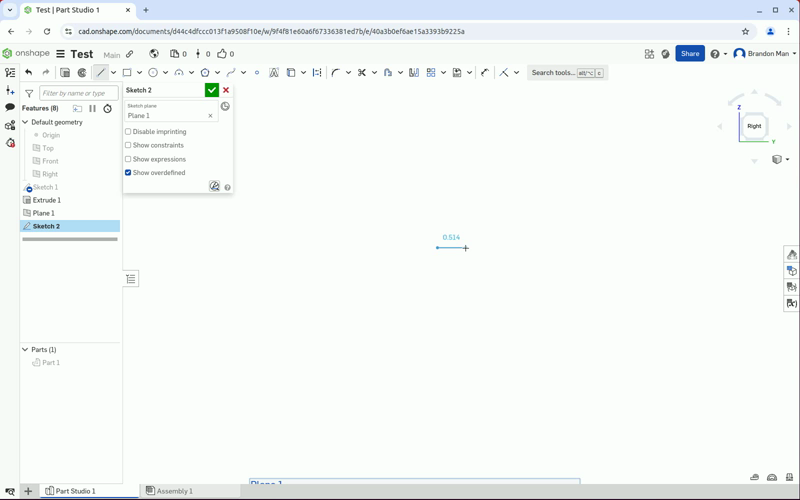
click(465, 247)
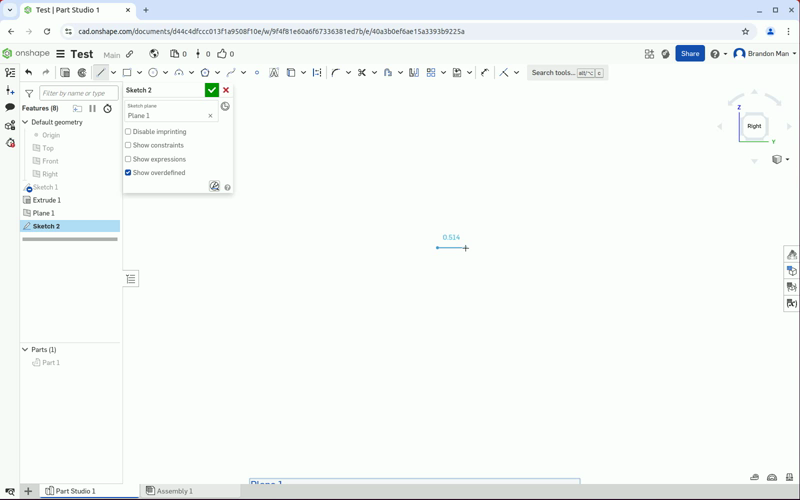
scroll(-6)
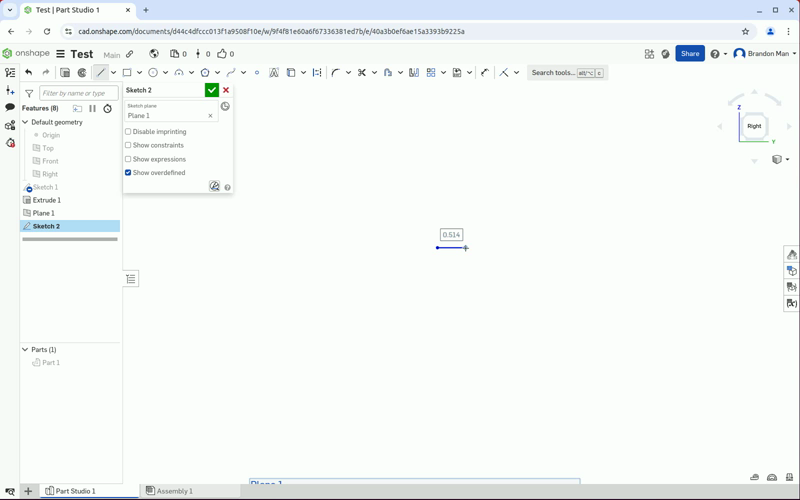
scroll(-6)
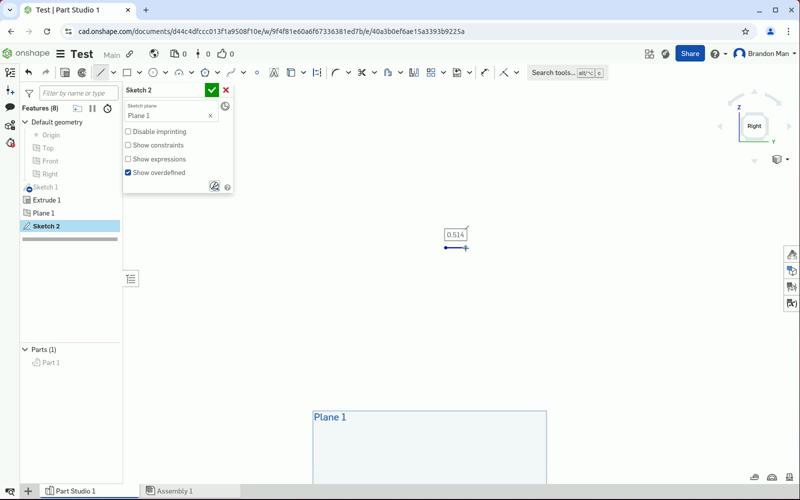
scroll(-6)
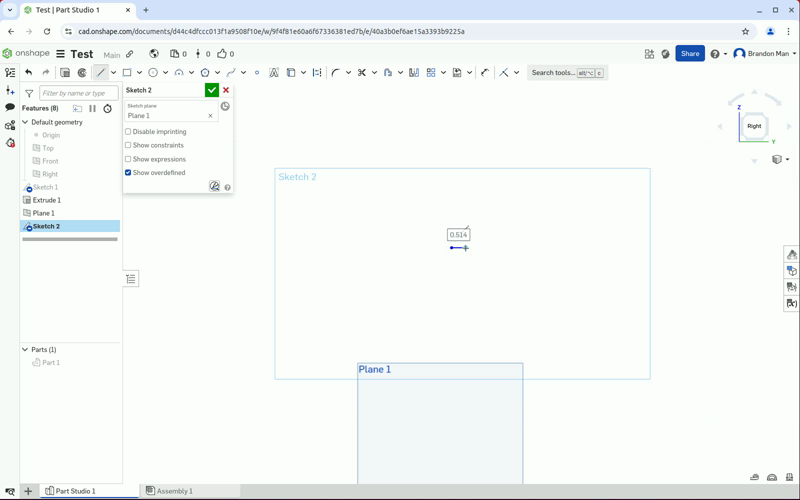
scroll(-6)
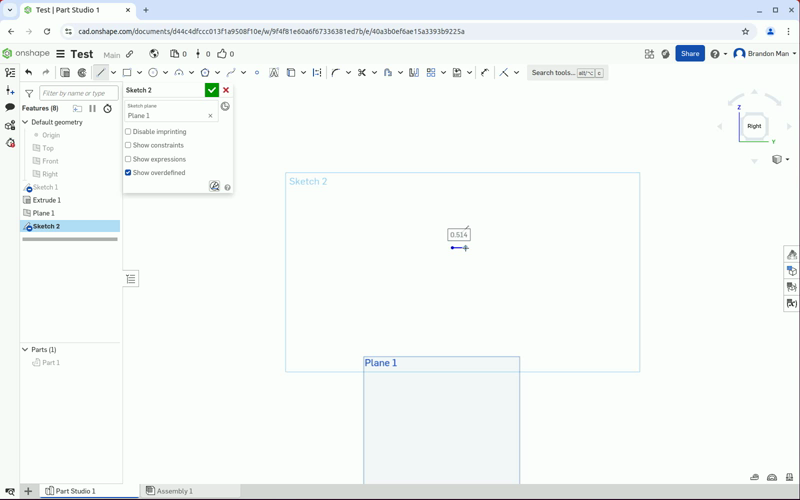
scroll(-6)
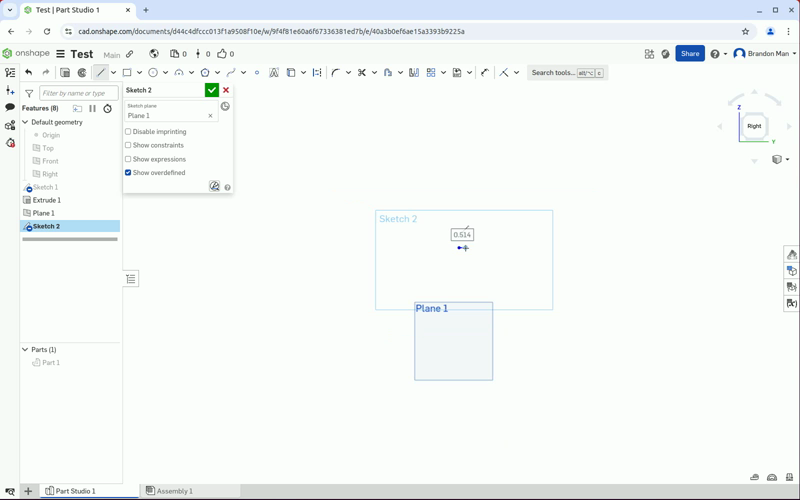
scroll(-6)
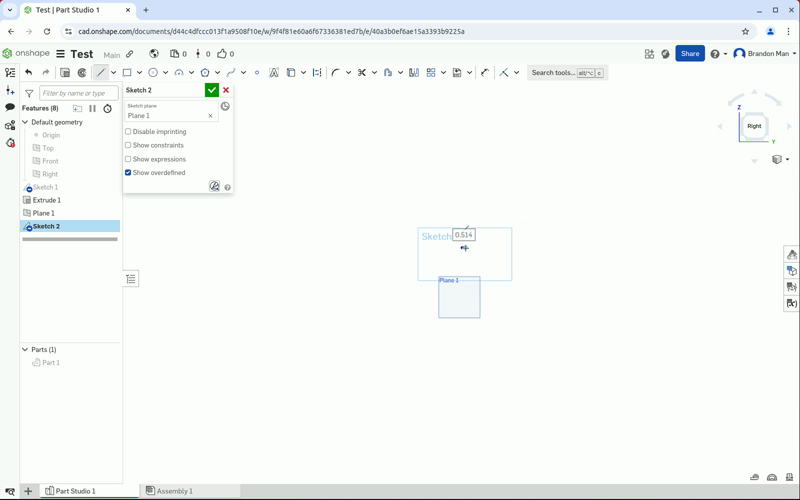
scroll(-6)
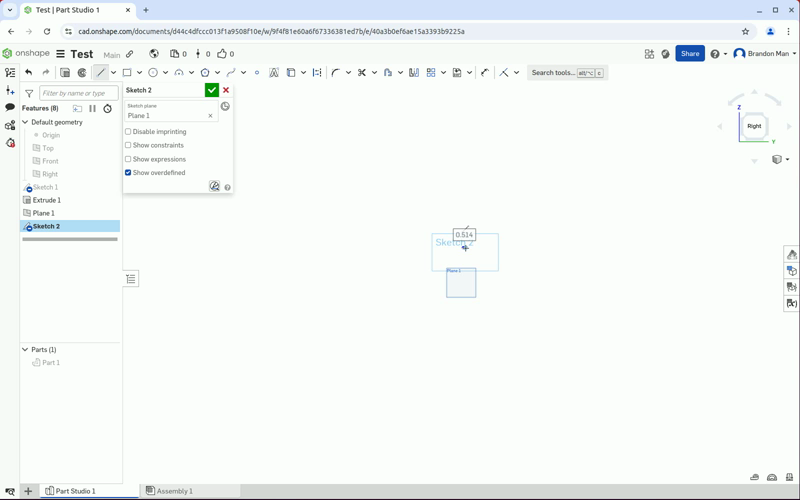
key_up(shift)
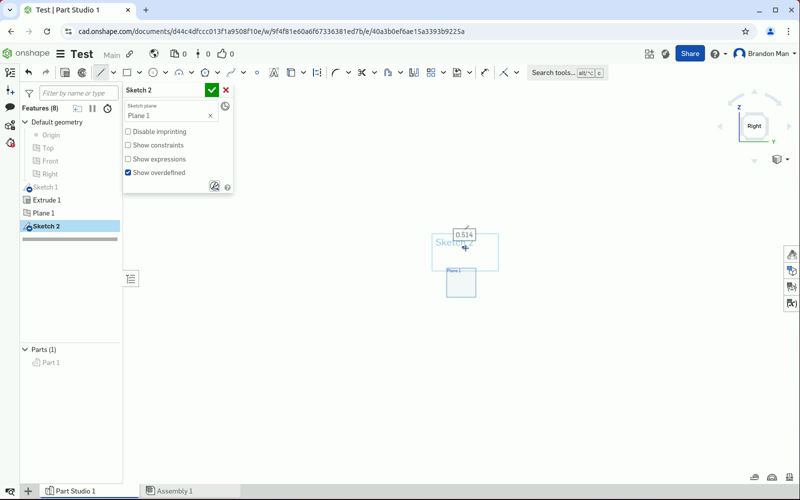
key_down(shift)
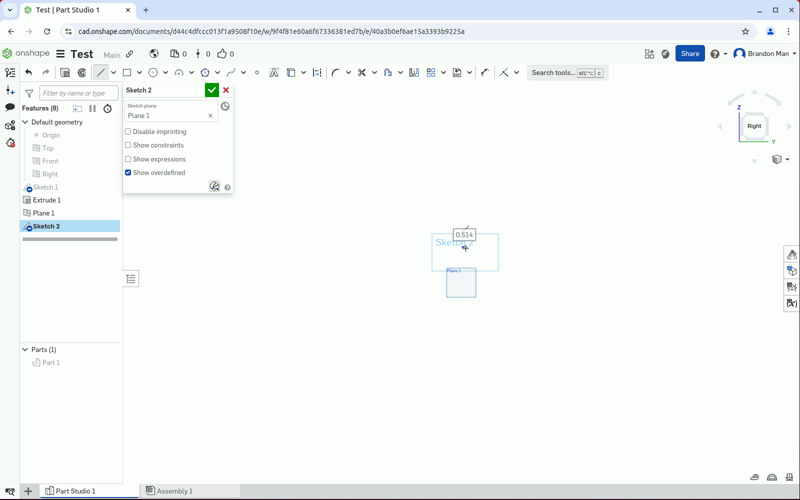
mouse_move(495, 247)
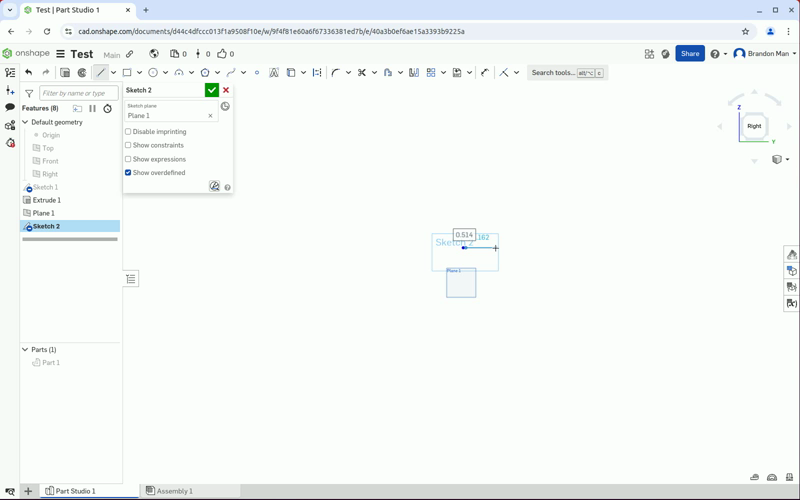
mouse_move(465, 229)
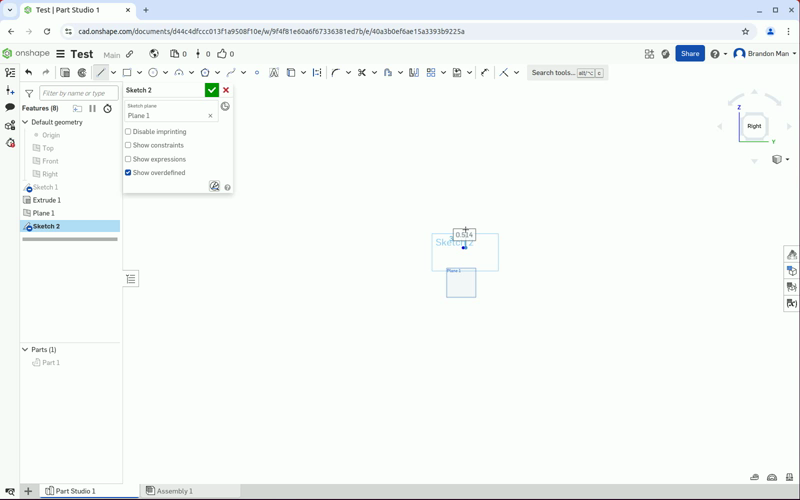
click(465, 229)
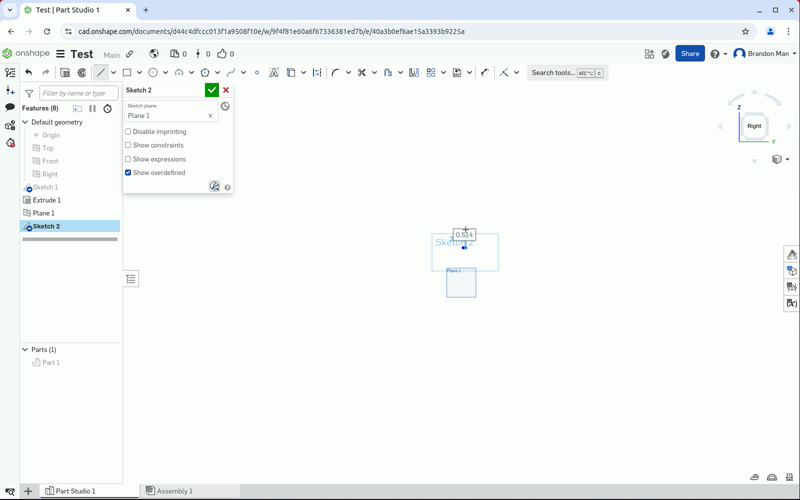
key_up(shift)
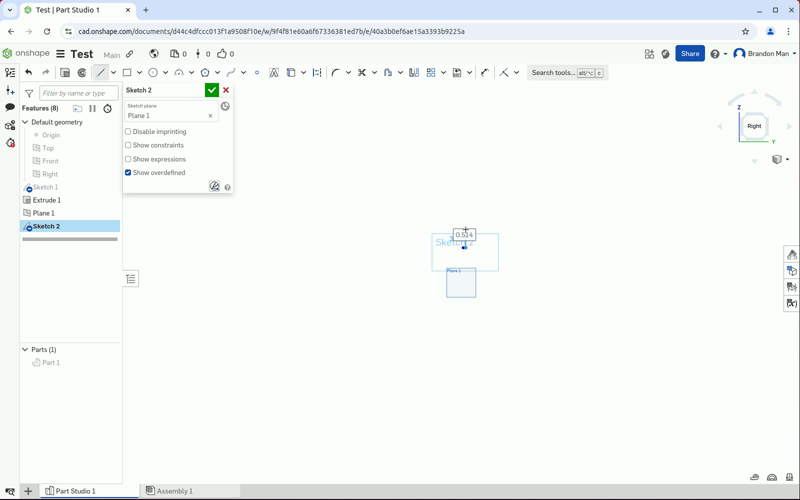
key_down(shift)
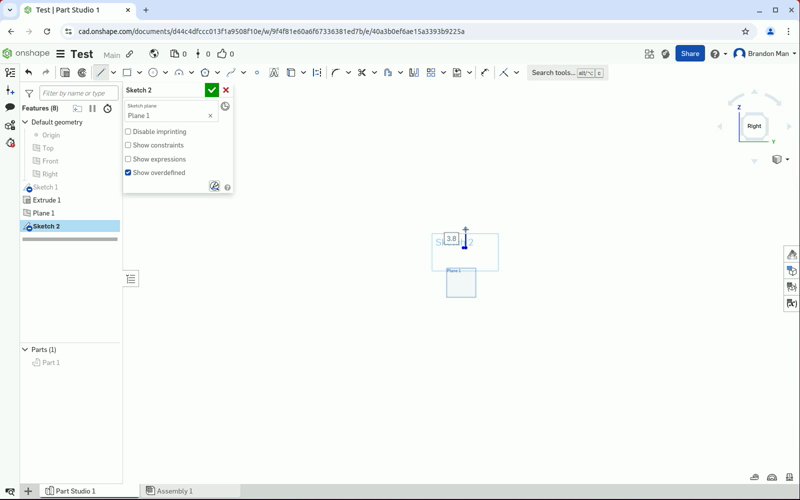
mouse_move(495, 229)
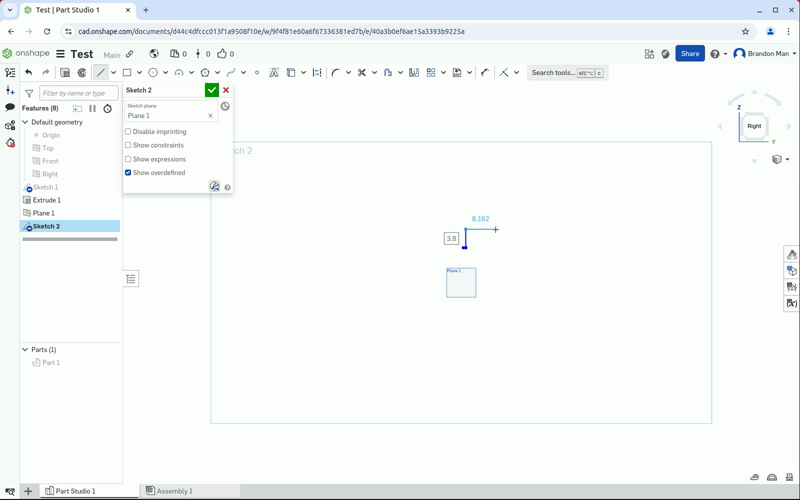
mouse_move(463, 229)
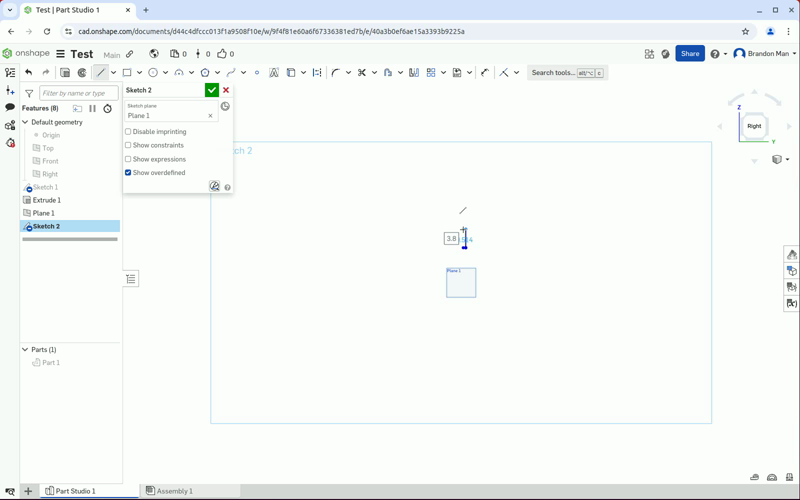
scroll(6)
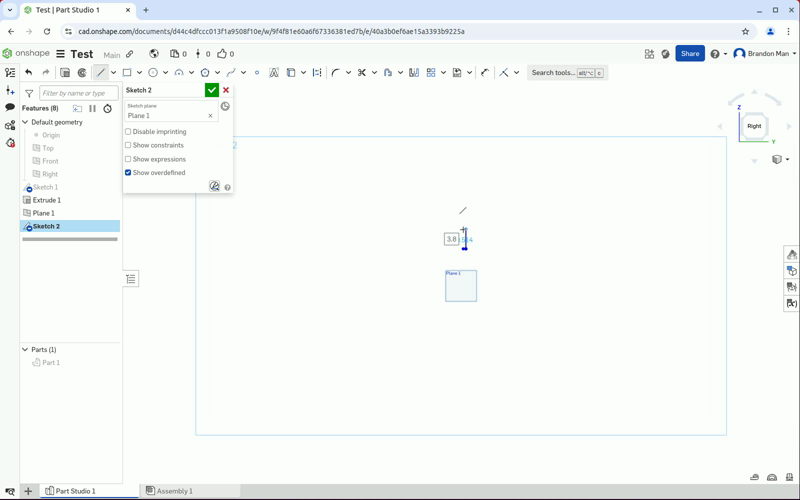
scroll(6)
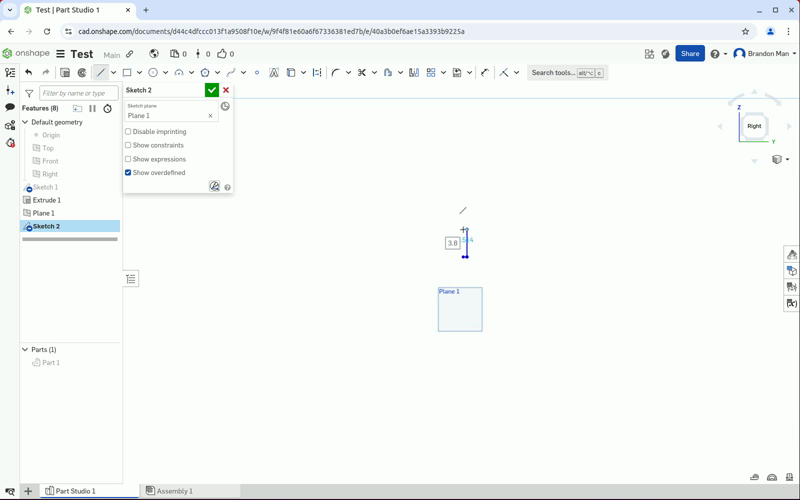
scroll(6)
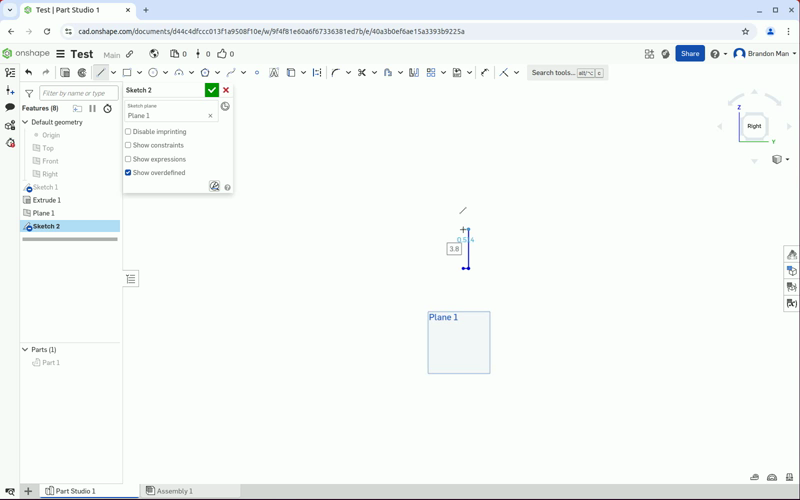
scroll(6)
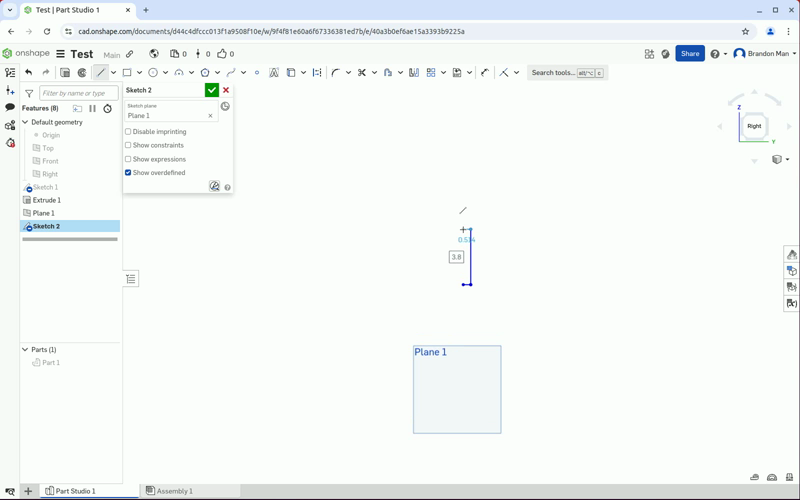
scroll(6)
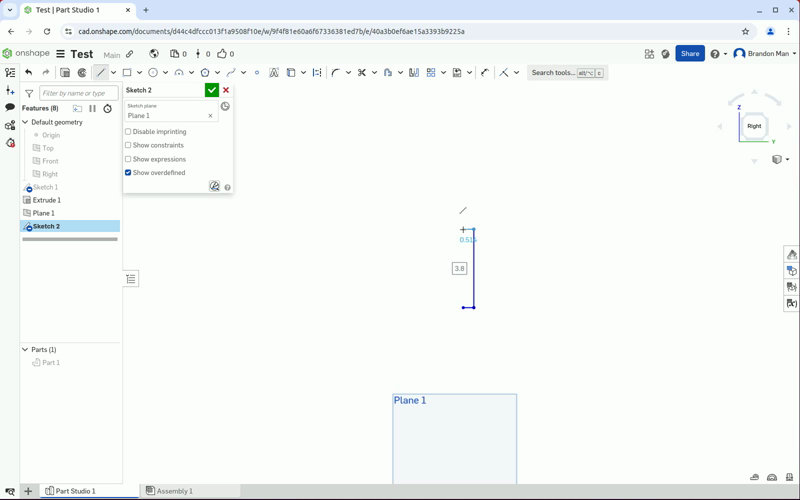
scroll(6)
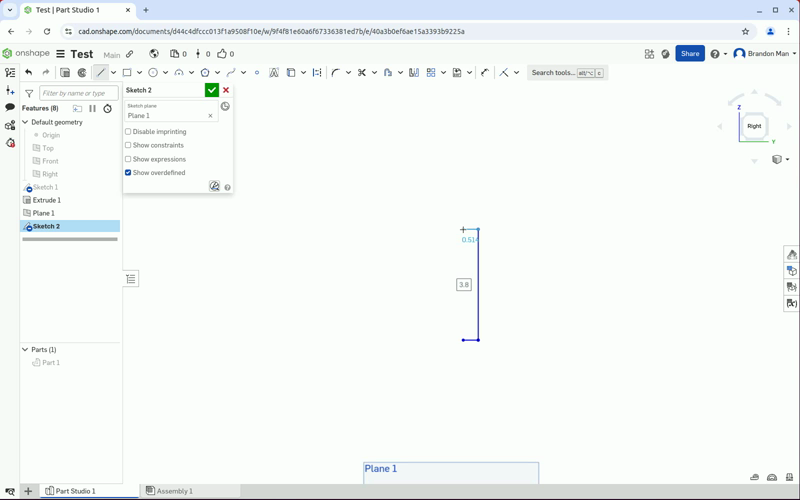
scroll(6)
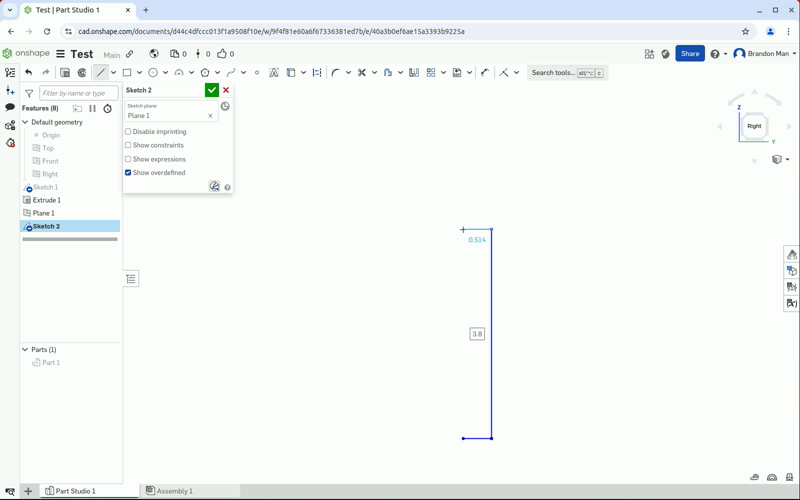
click(463, 229)
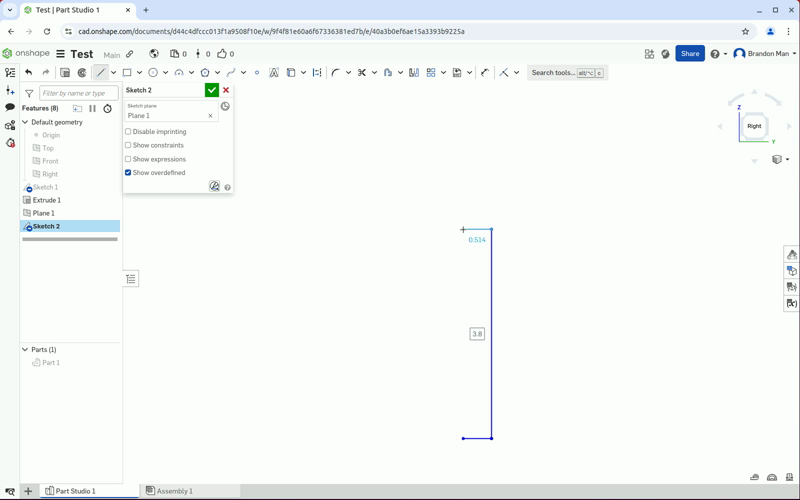
scroll(-6)
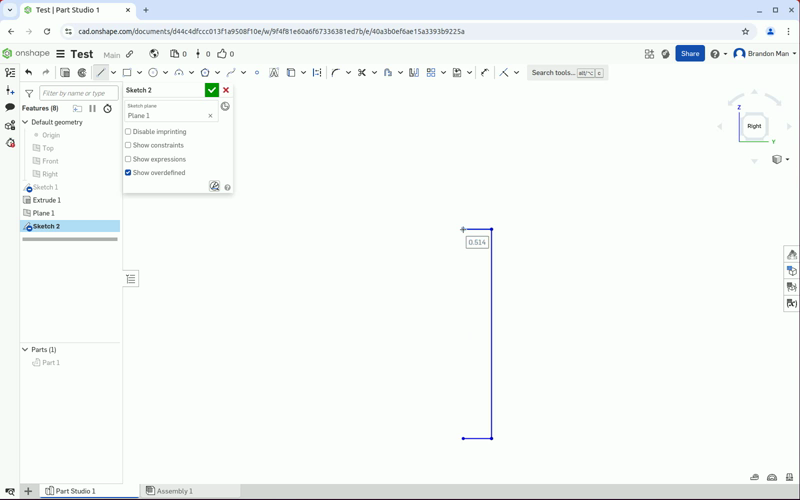
scroll(-6)
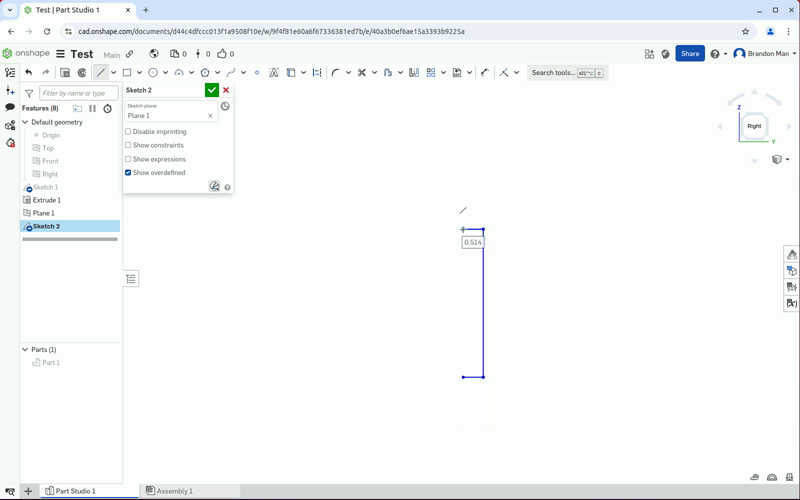
scroll(-6)
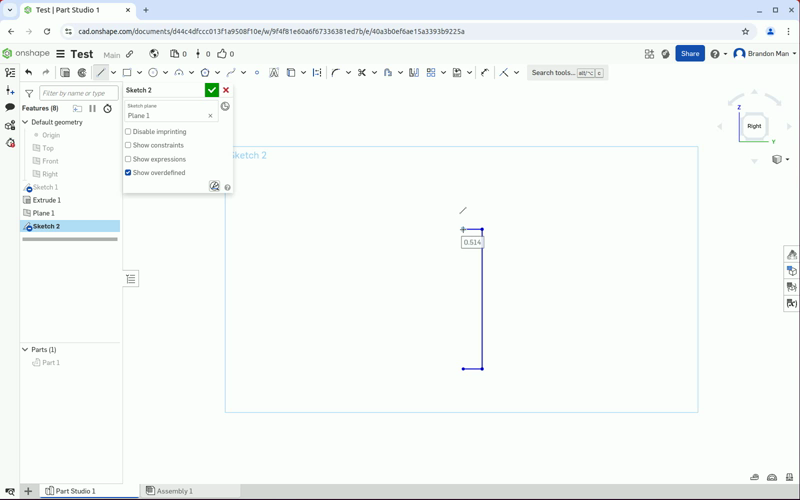
scroll(-6)
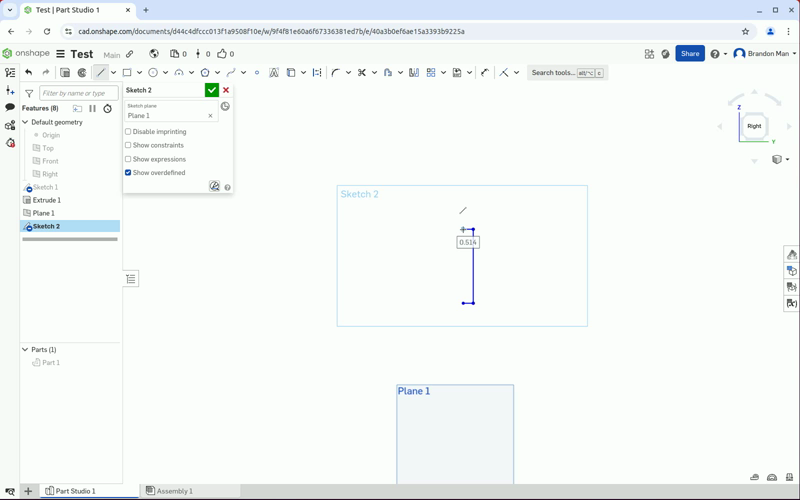
scroll(-6)
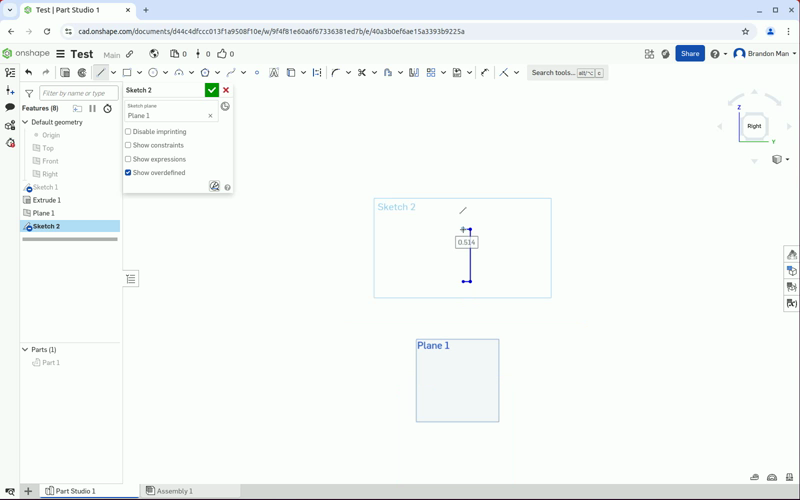
scroll(-6)
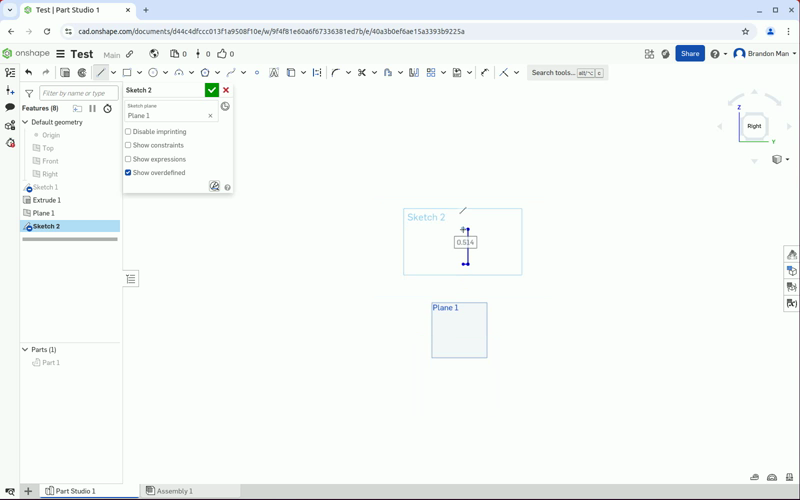
scroll(-6)
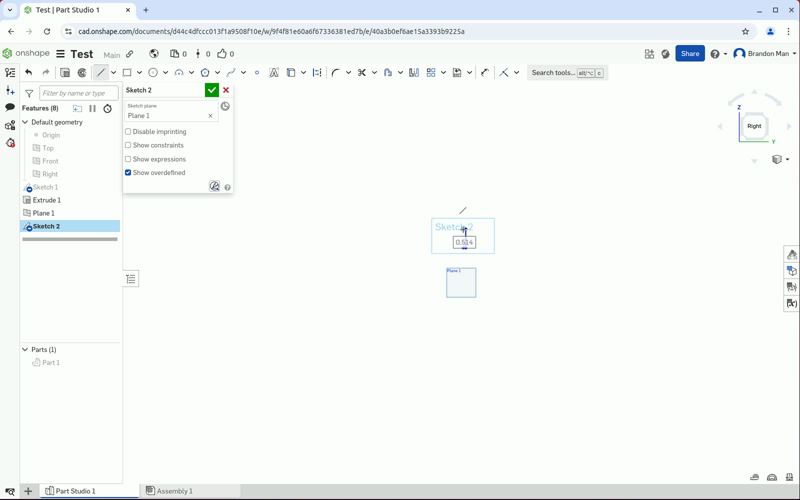
key_up(shift)
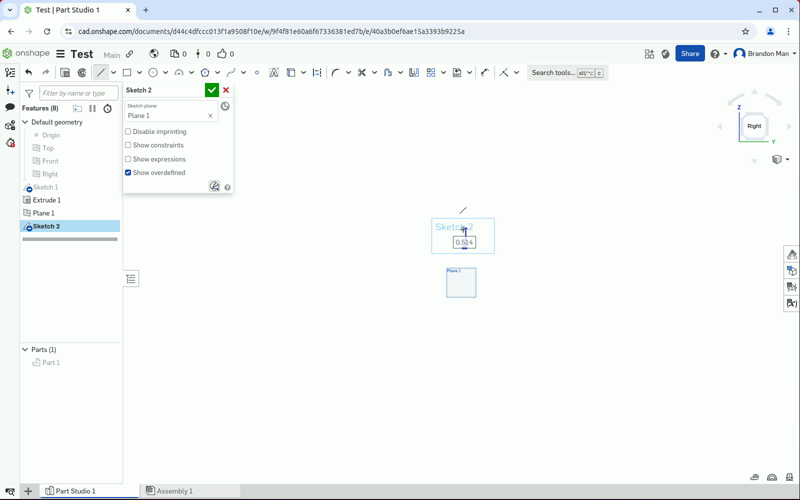
mouse_move(493, 229)
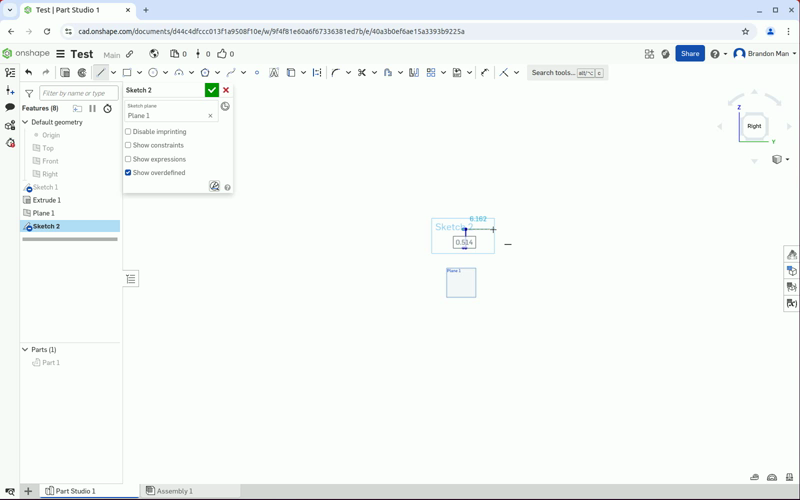
key_down(shift)
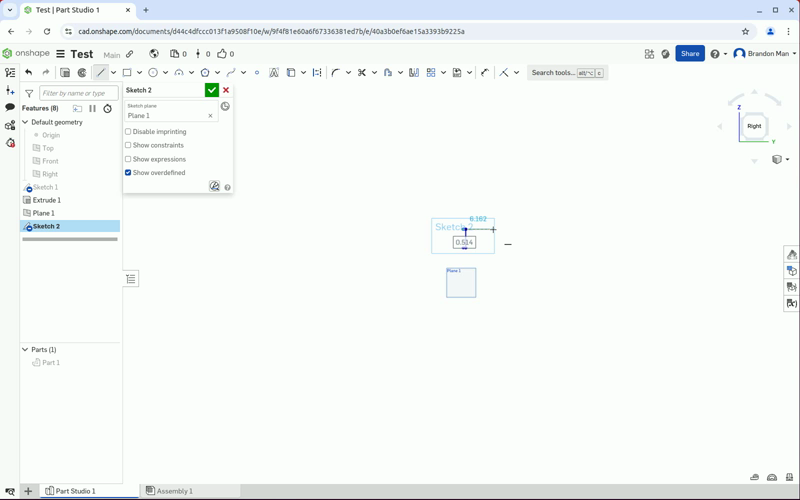
mouse_move(463, 247)
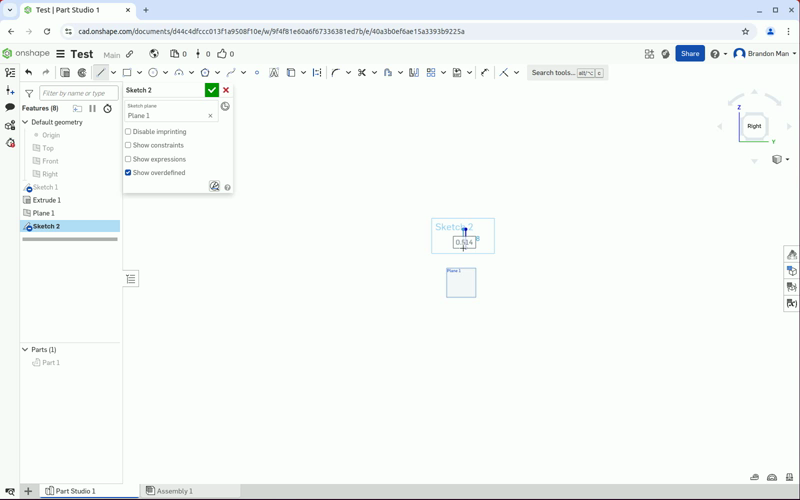
scroll(6)
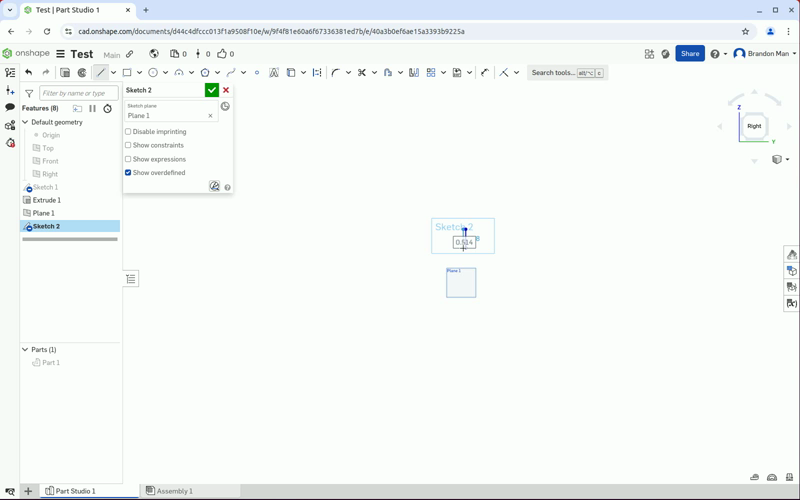
scroll(6)
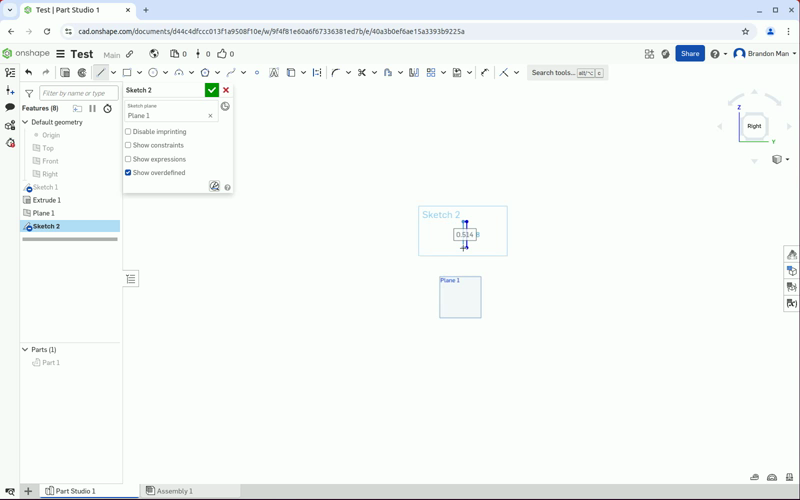
scroll(6)
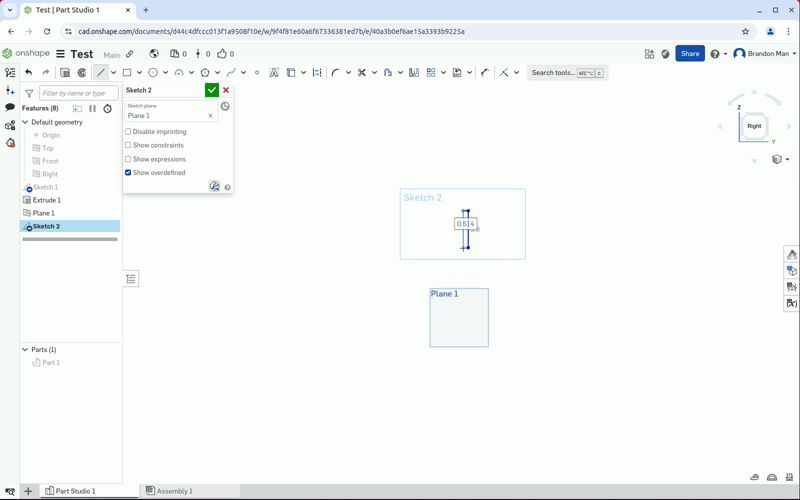
scroll(6)
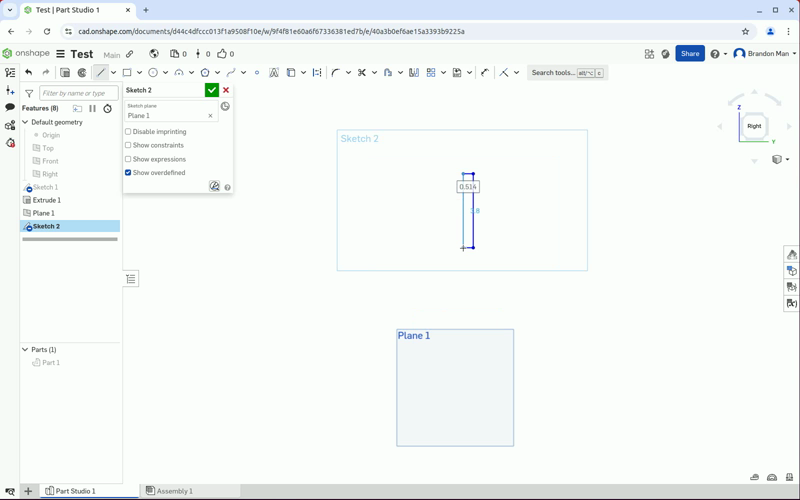
scroll(6)
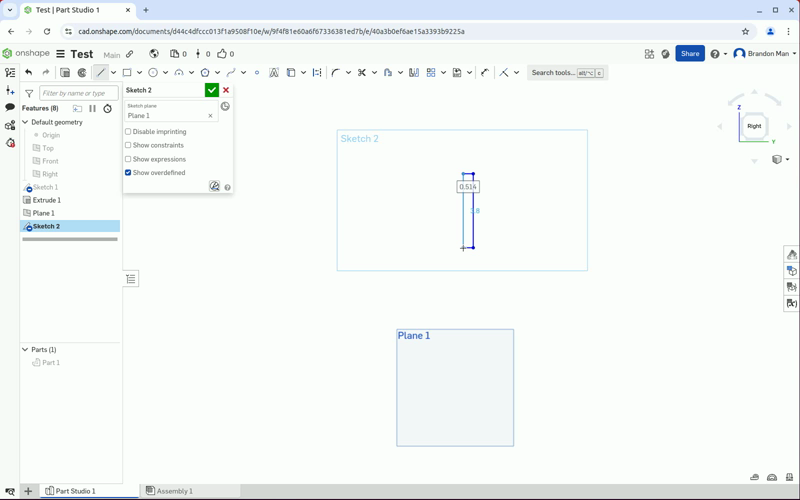
scroll(6)
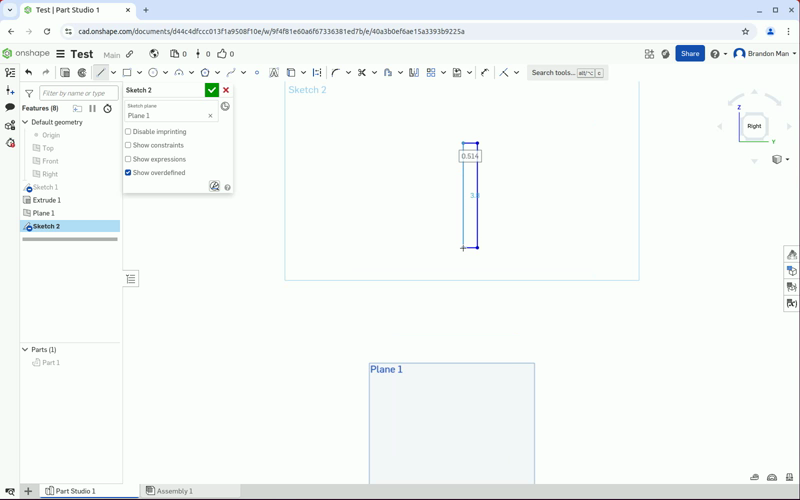
scroll(6)
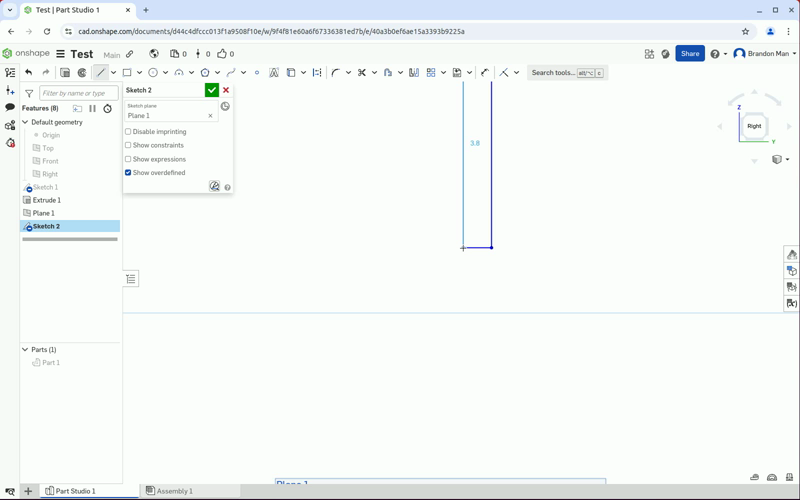
key_up(shift)
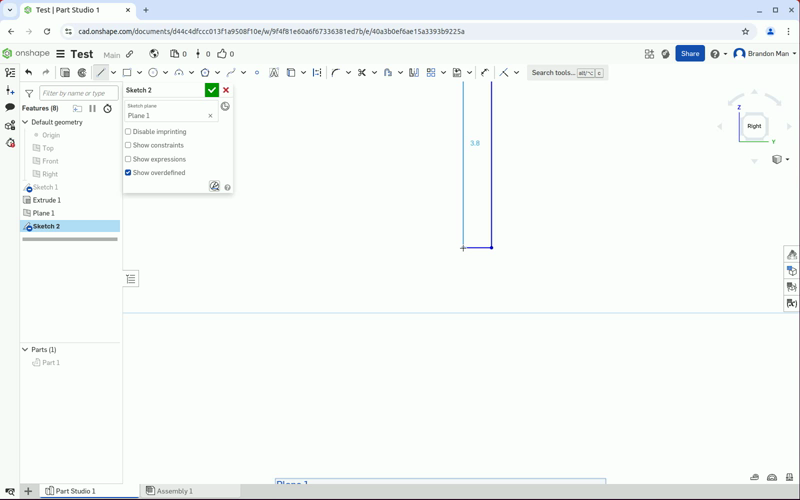
click(463, 247)
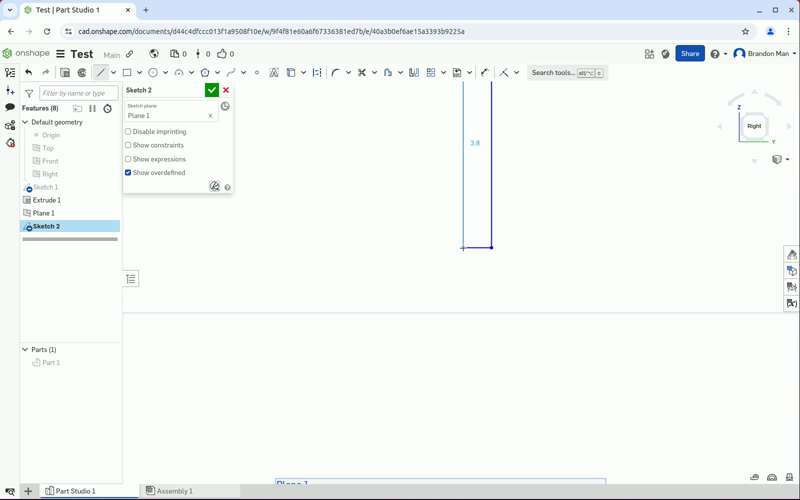
scroll(-6)
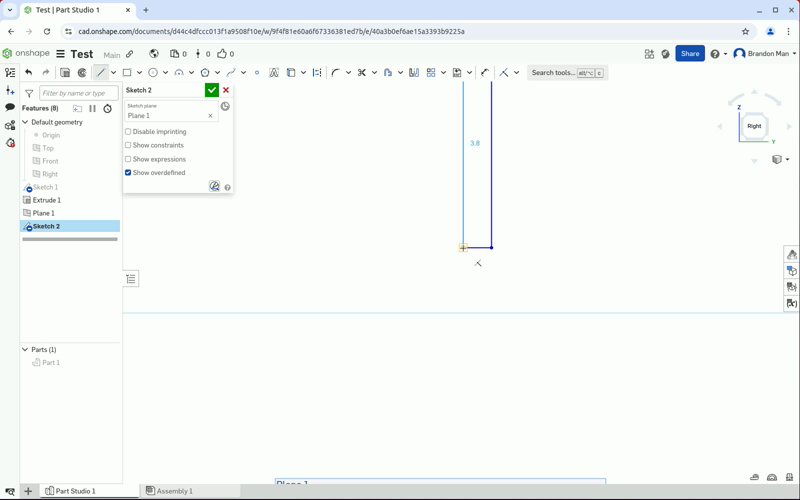
scroll(-6)
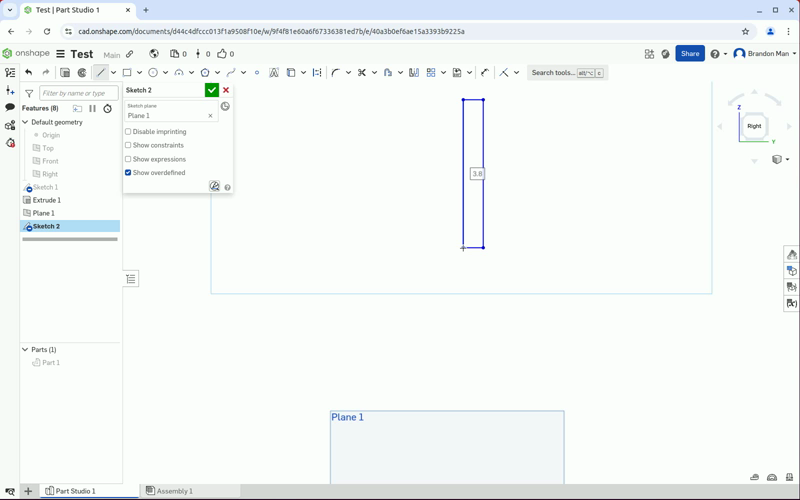
scroll(-6)
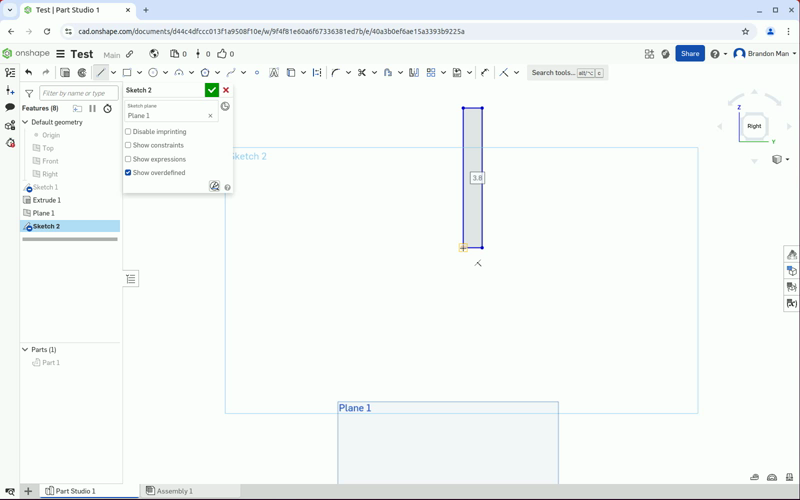
scroll(-6)
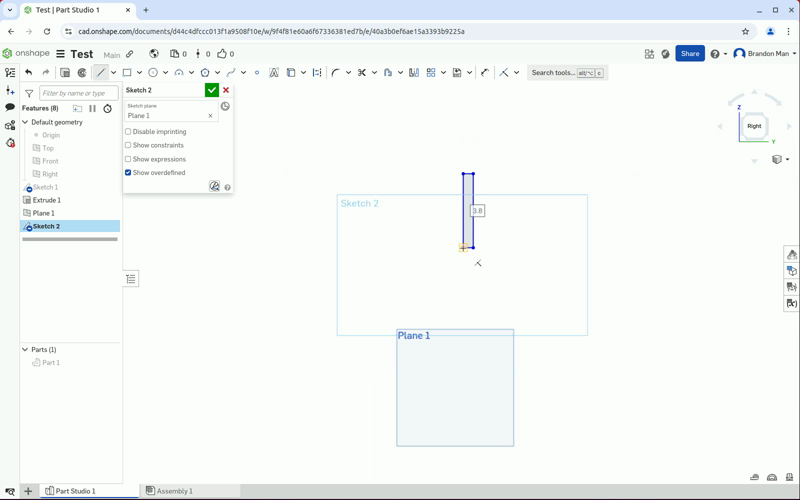
scroll(-6)
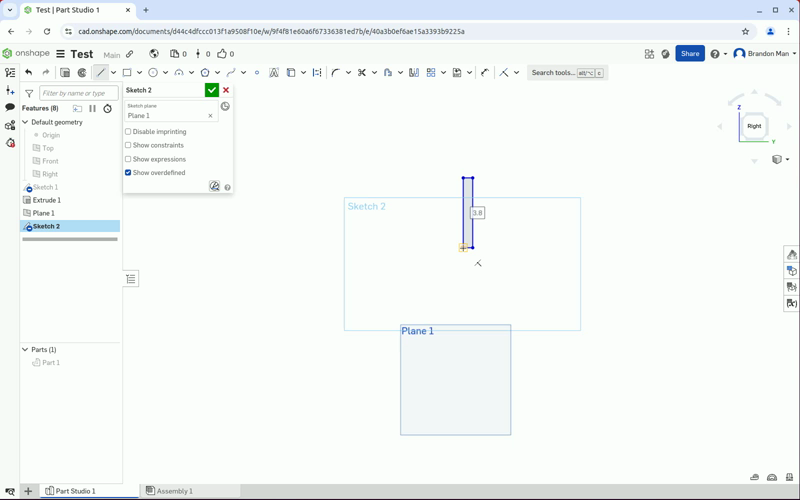
scroll(-6)
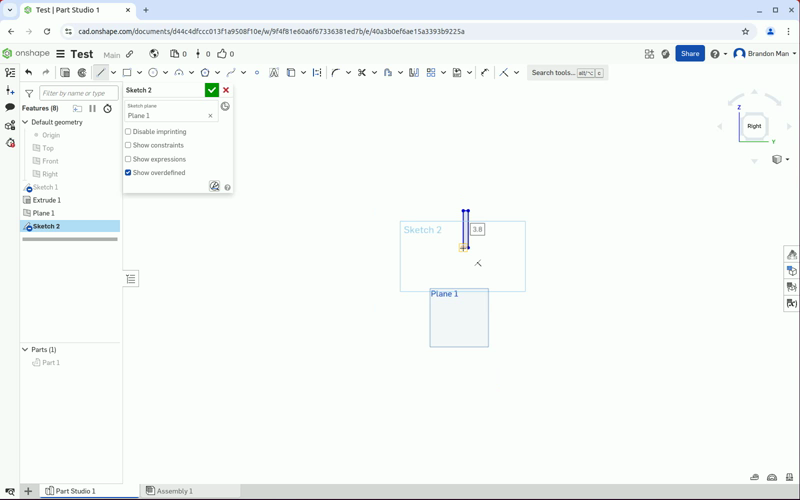
scroll(-6)
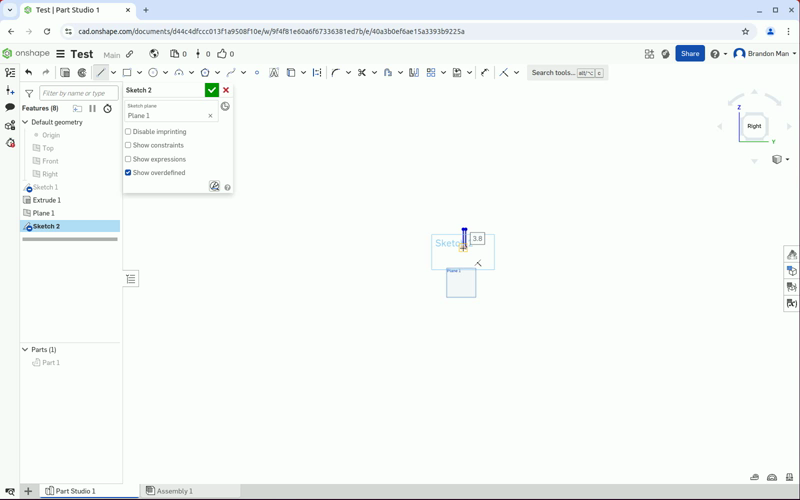
key(esc)
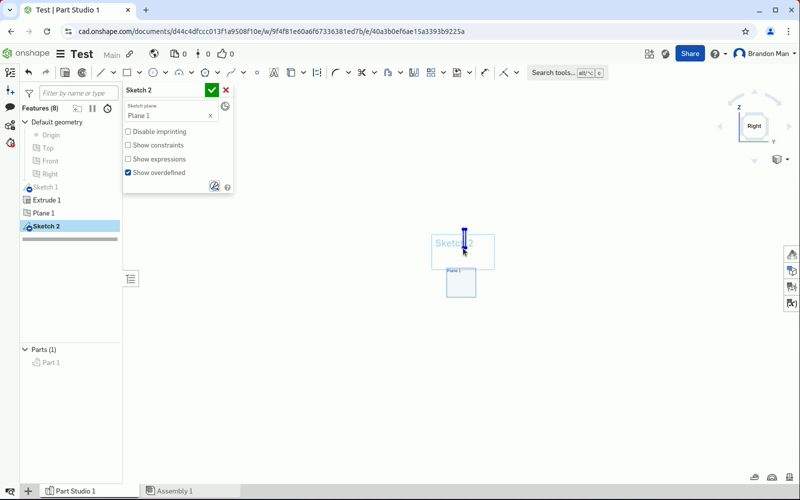
mouse_move(464, 240)
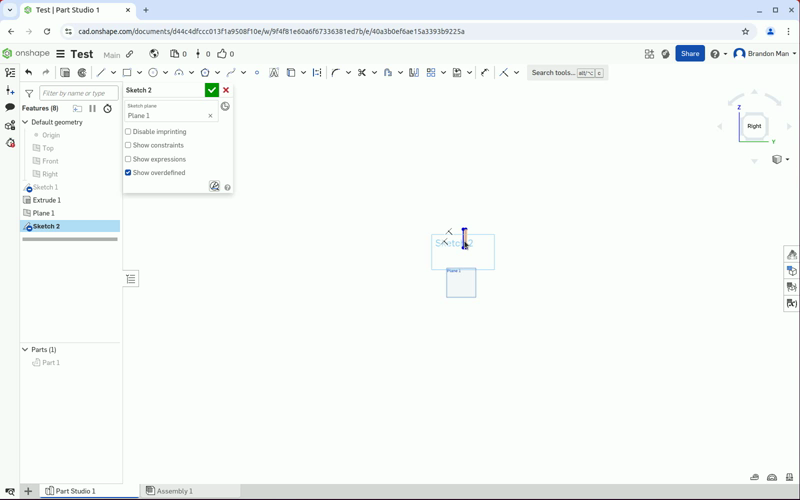
scroll(6)
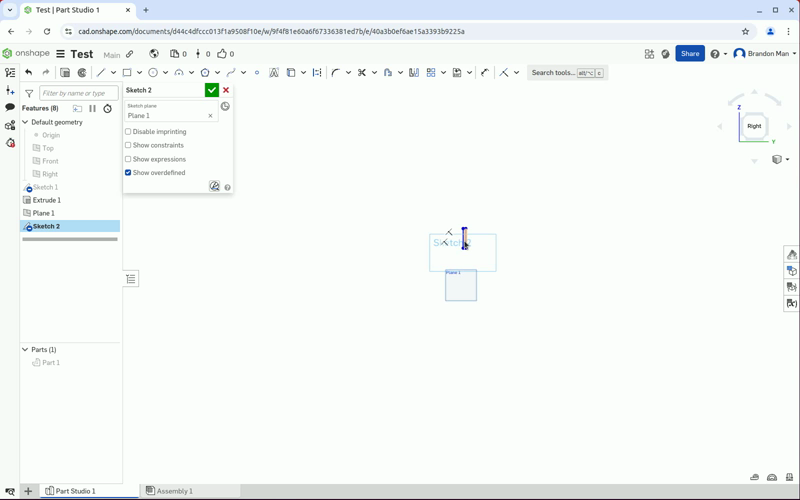
scroll(6)
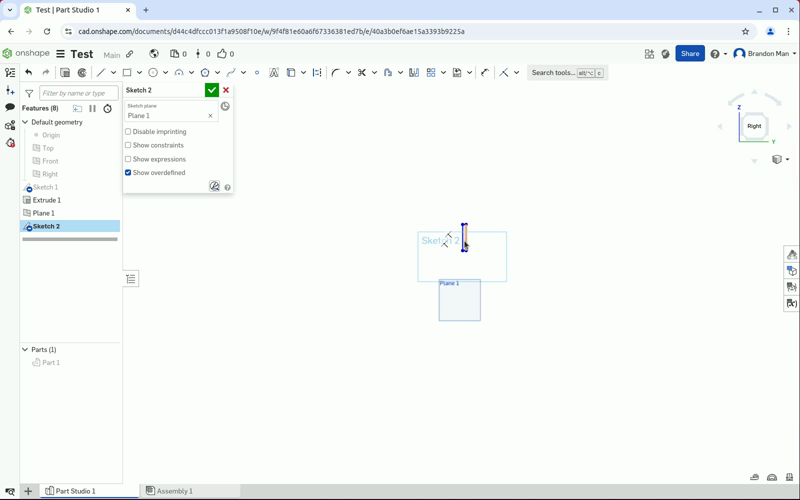
scroll(6)
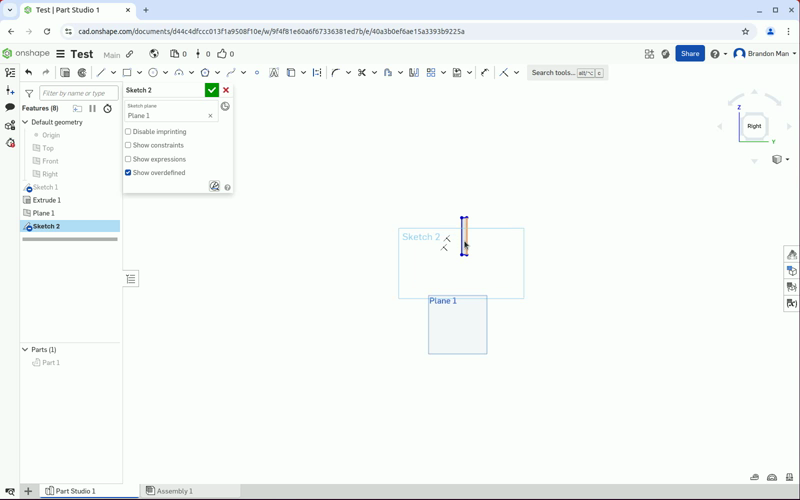
scroll(6)
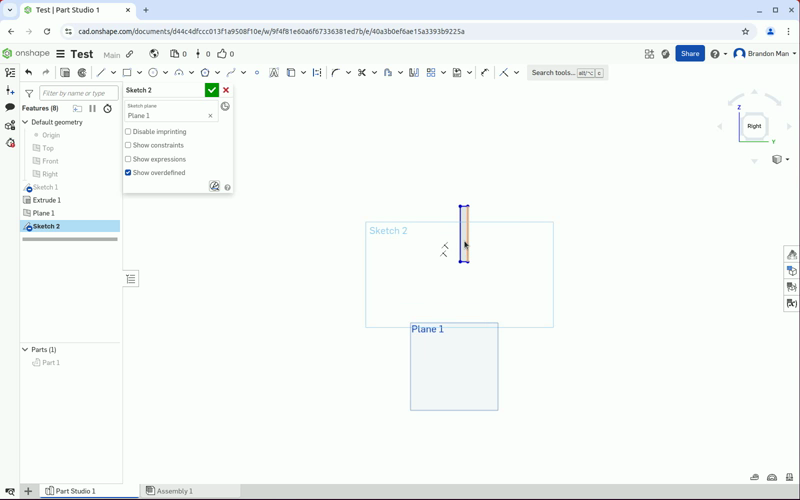
scroll(6)
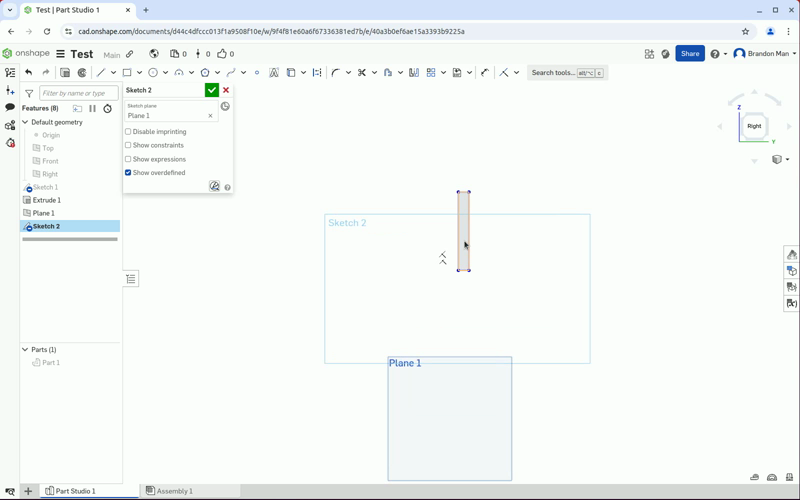
scroll(6)
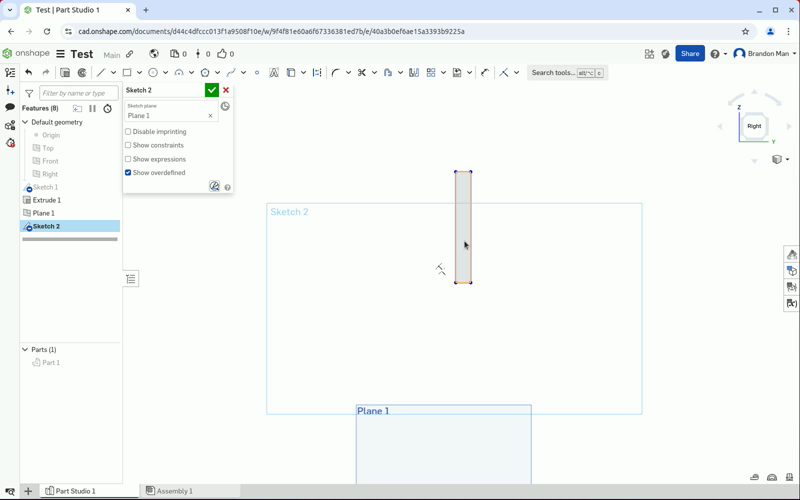
scroll(6)
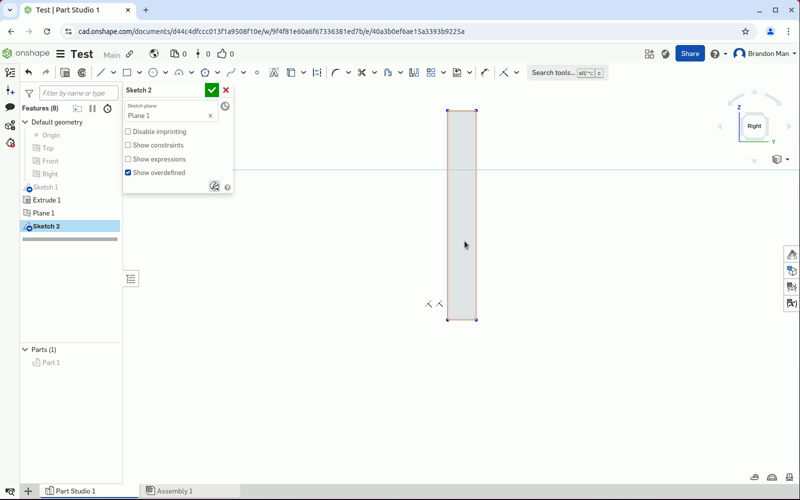
click(464, 240)
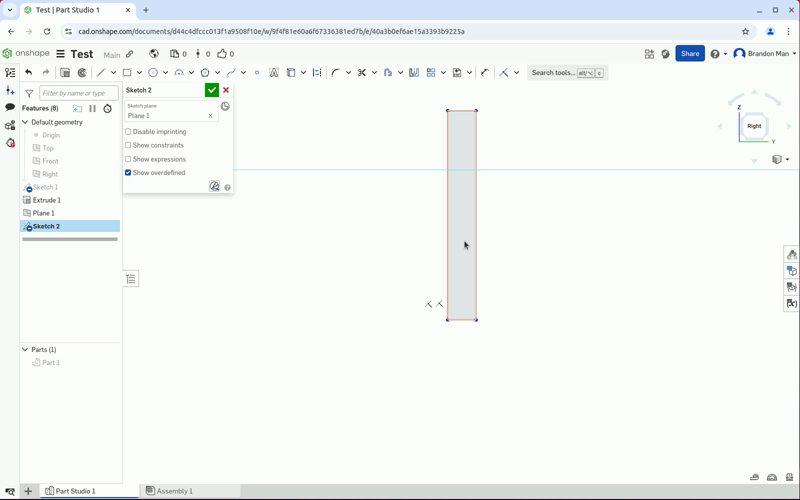
scroll(-6)
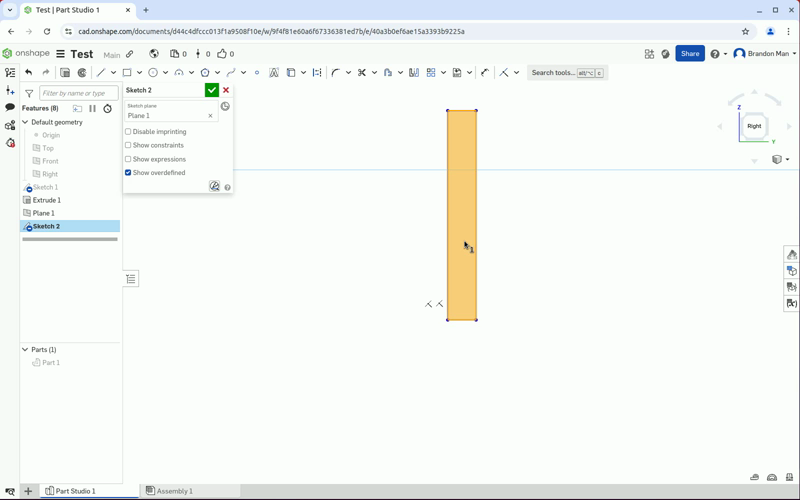
scroll(-6)
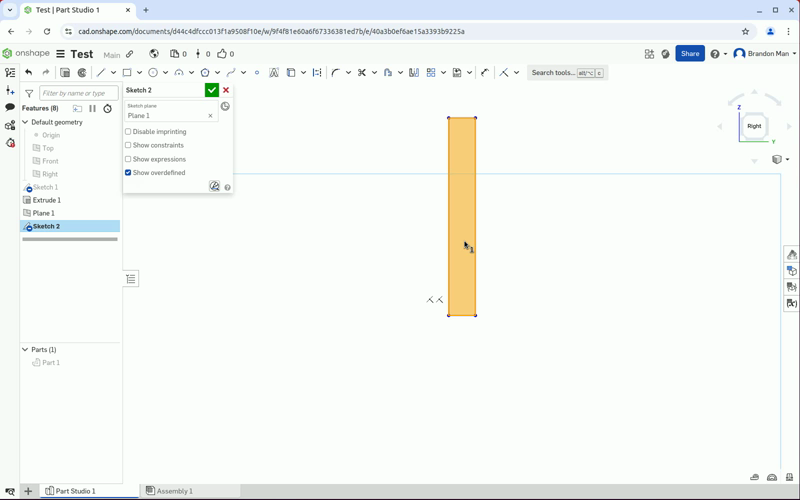
scroll(-6)
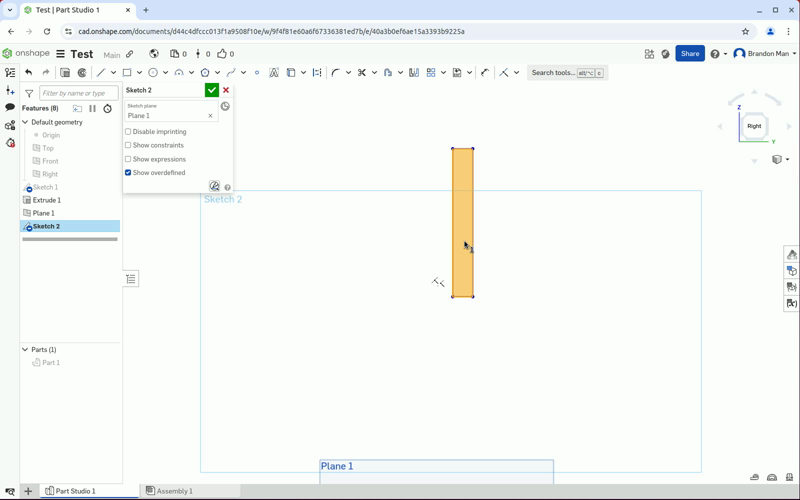
scroll(-6)
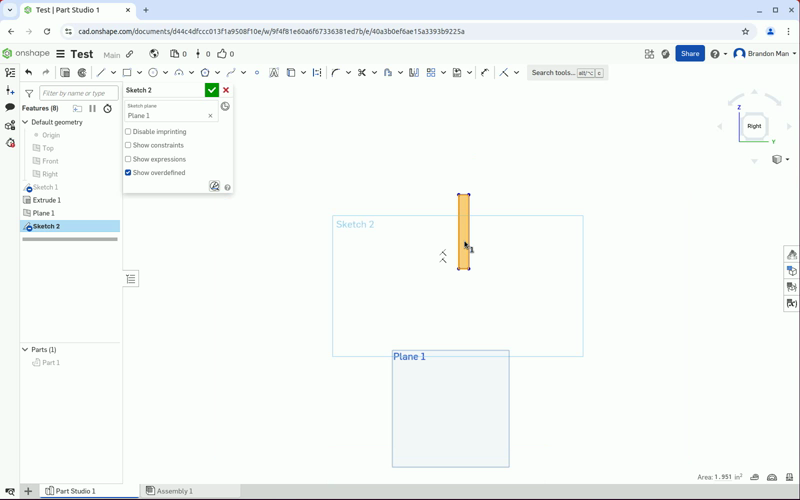
scroll(-6)
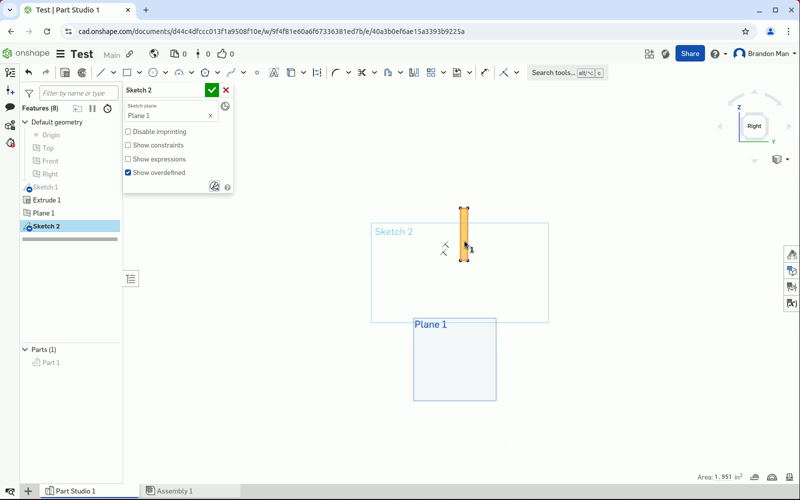
scroll(-6)
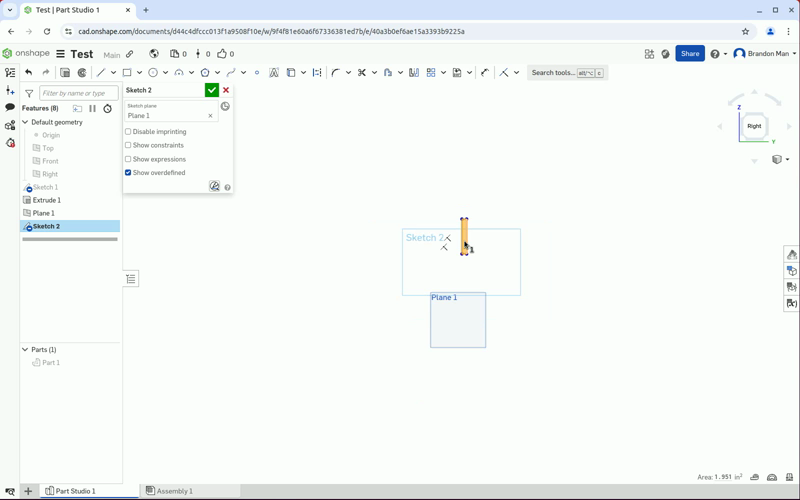
scroll(-6)
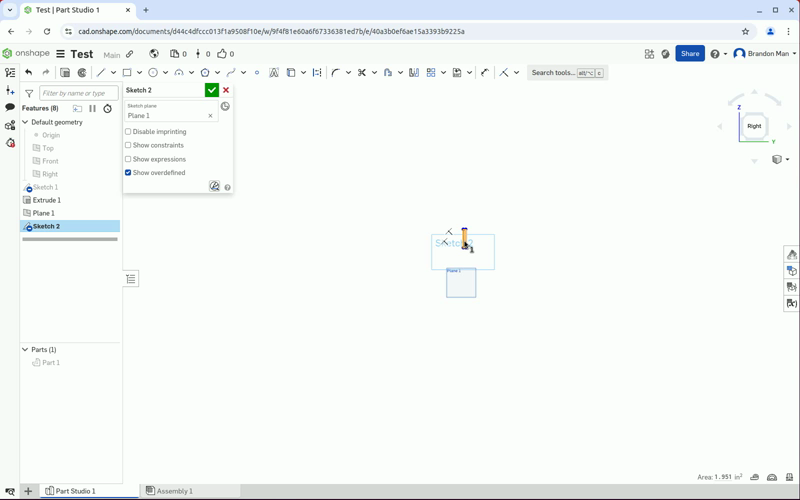
mouse_move(73, 352)
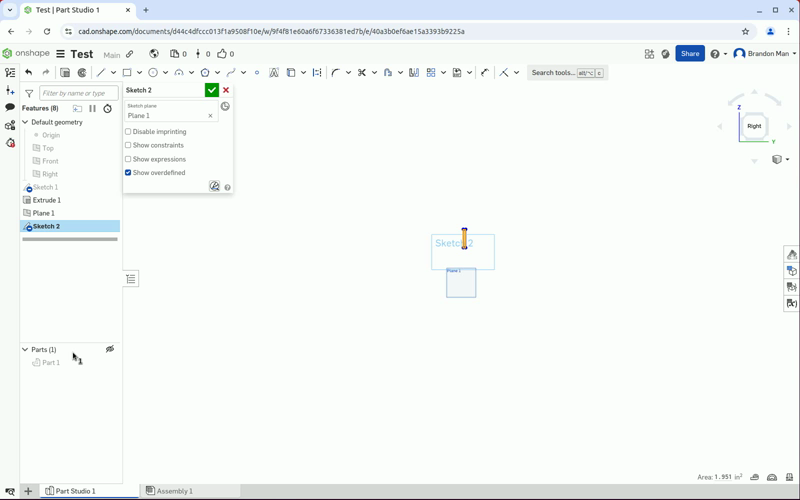
key(shift+y)
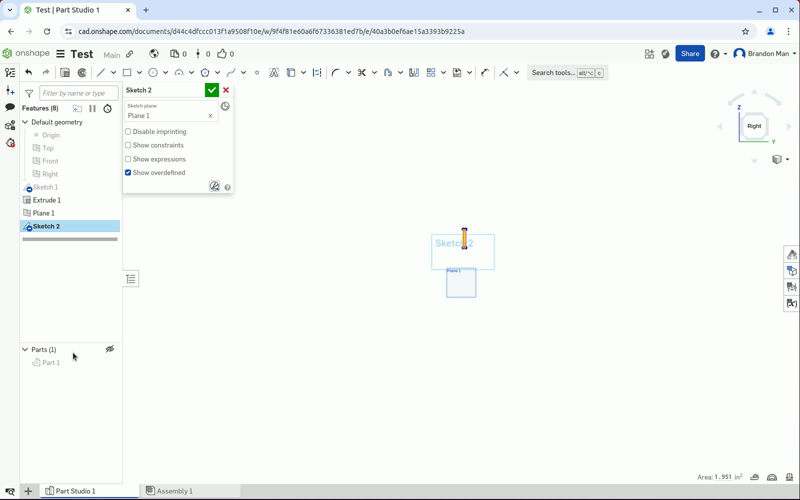
key(shift+e)
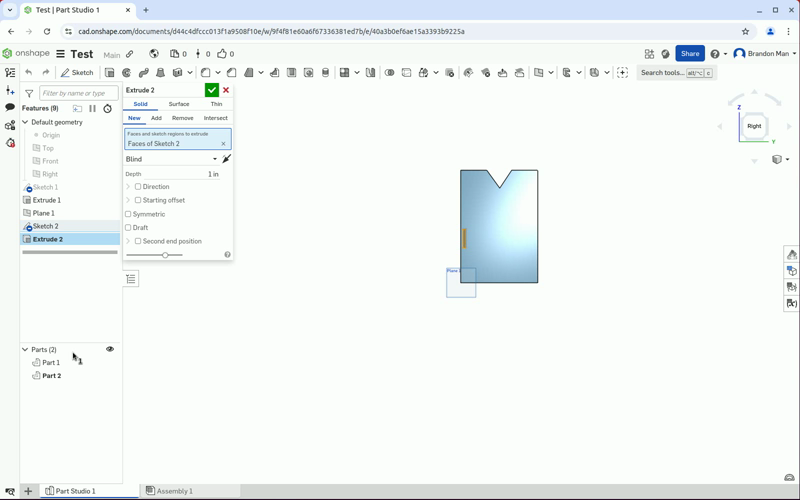
mouse_move(143, 106)
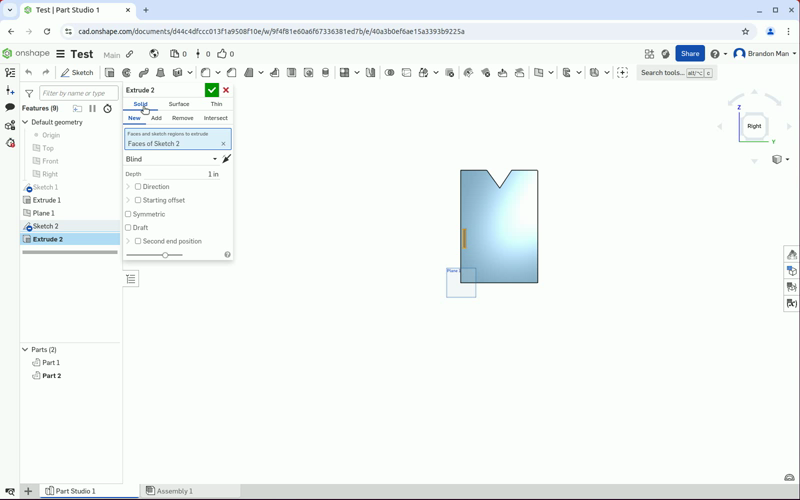
click(143, 106)
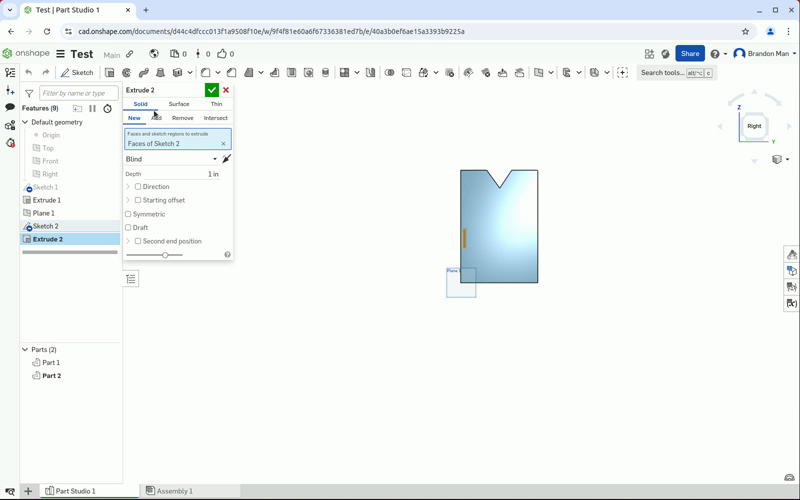
mouse_move(186, 120)
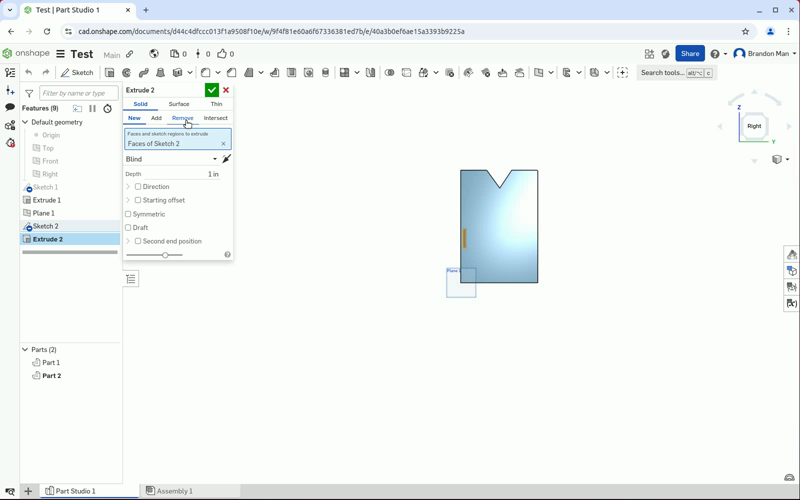
click(186, 120)
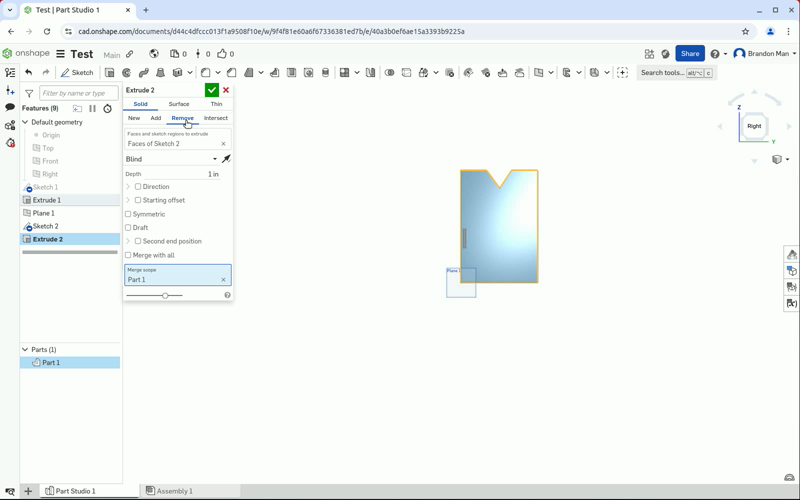
key(tab, 4)
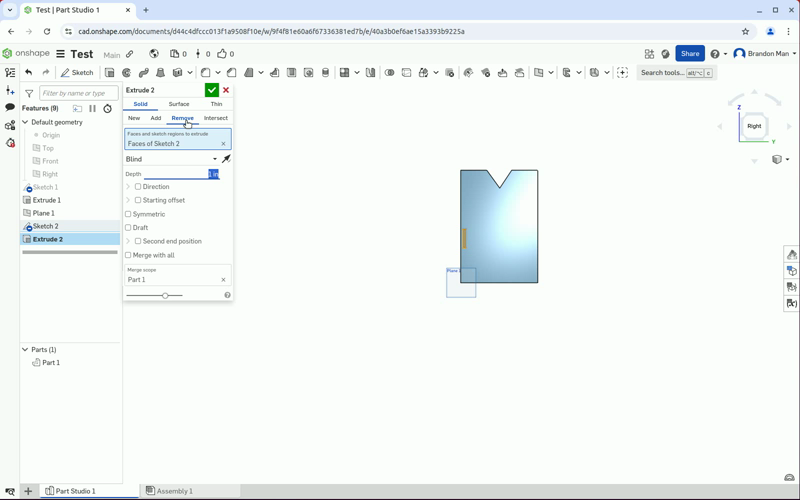
text(4.333)
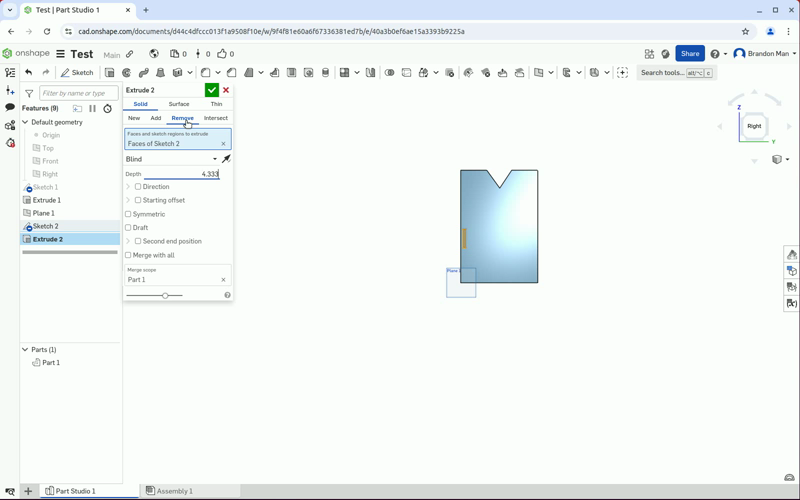
key(tab, 6)
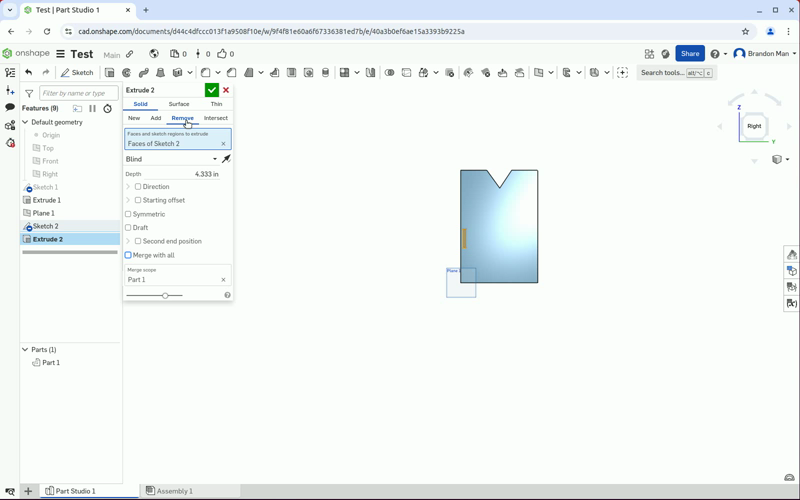
key(space)
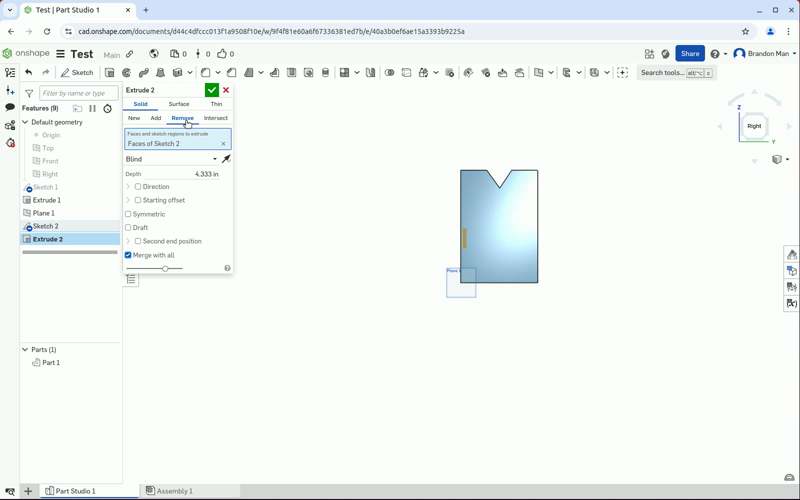
key(enter)
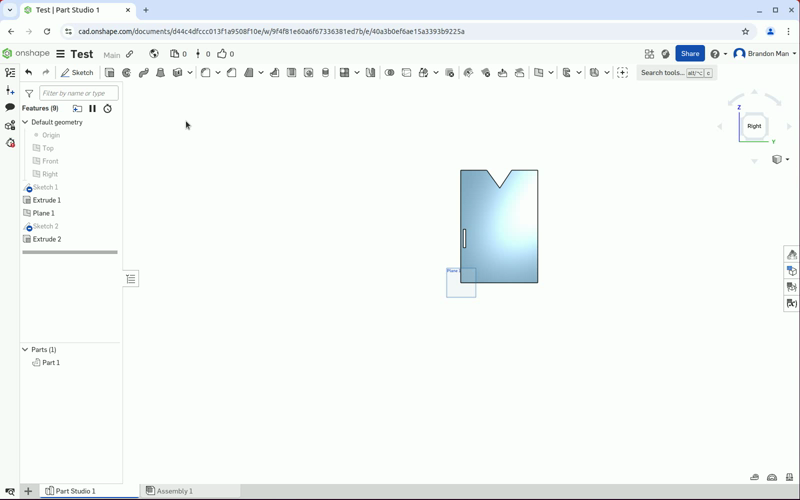
key(shift+h)
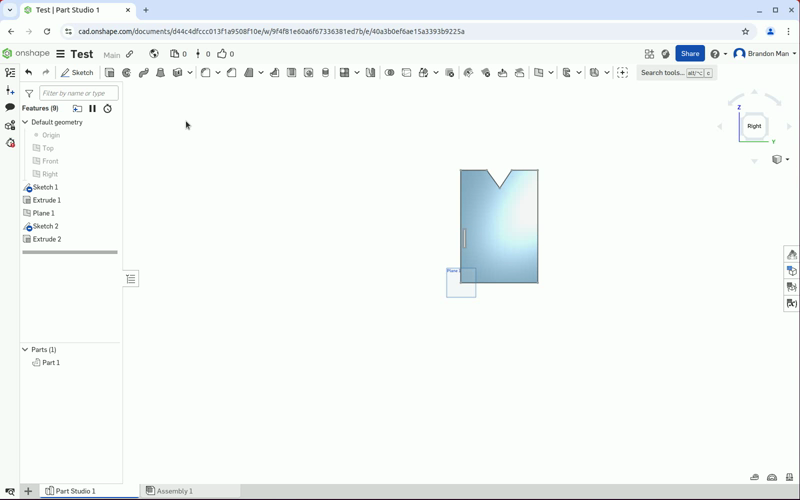
key(shift+h)
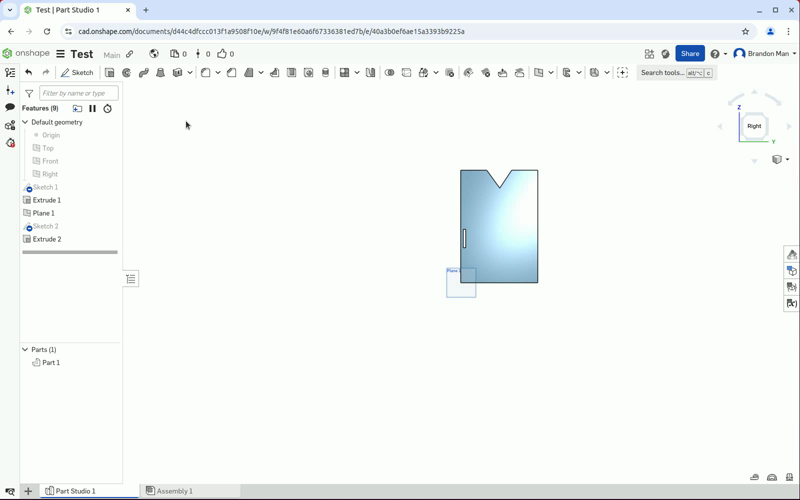
mouse_move(73, 189)
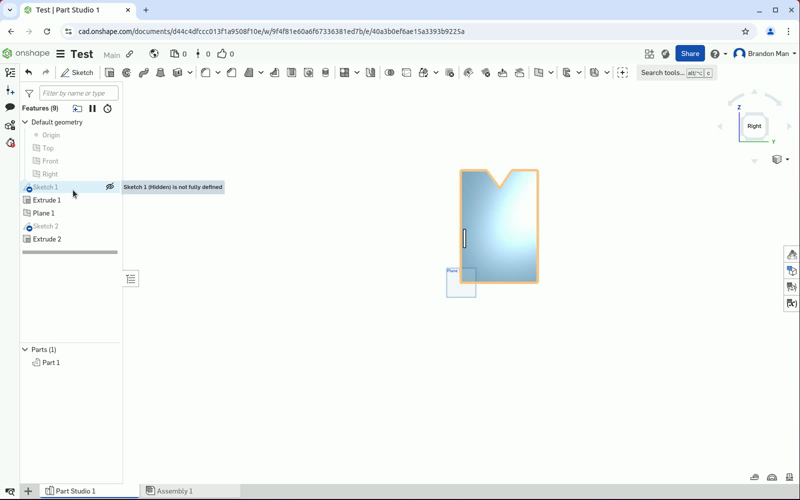
click(73, 189)
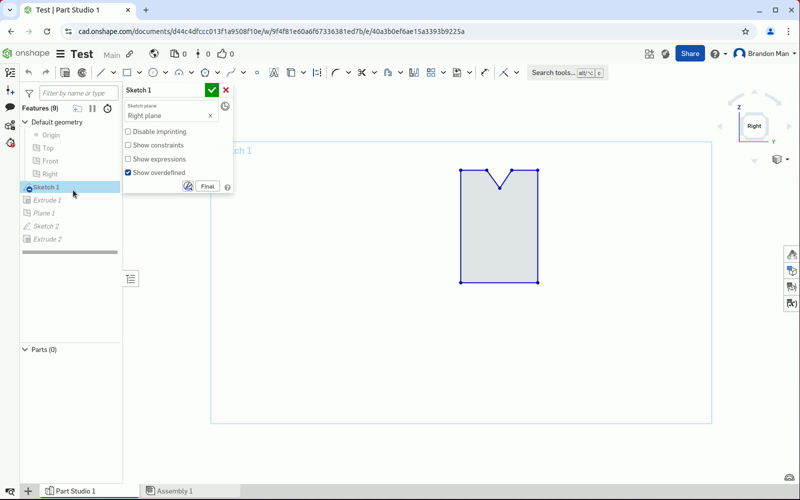
mouse_move(229, 92)
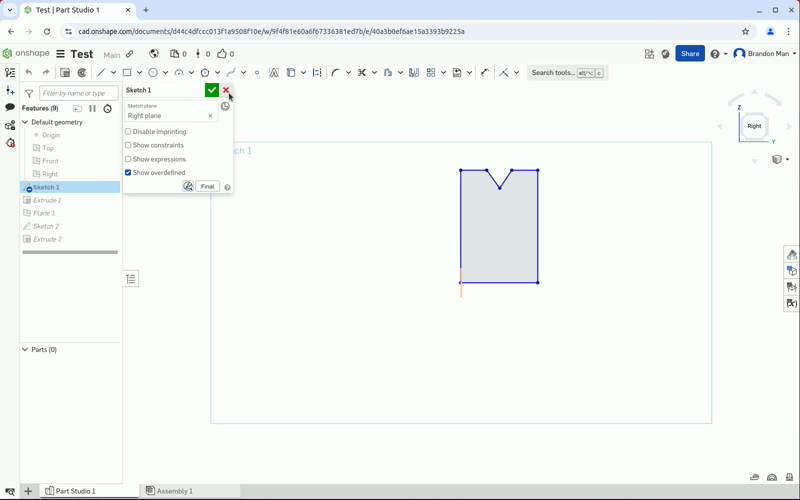
click(229, 92)
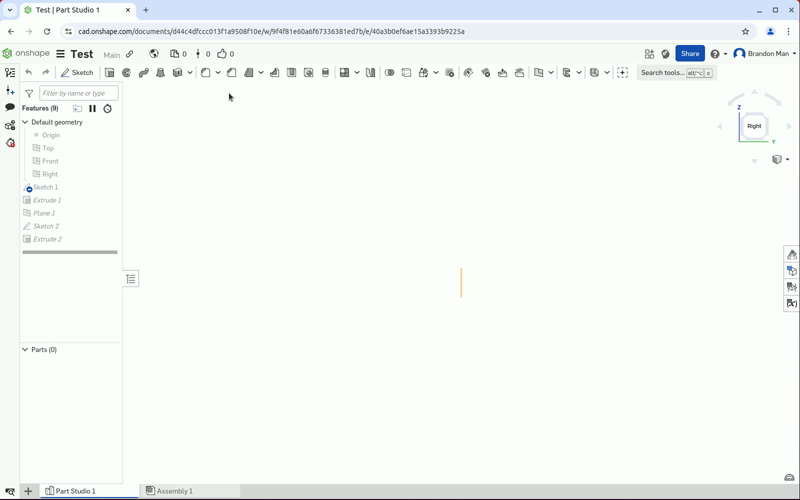
key(shift+s)
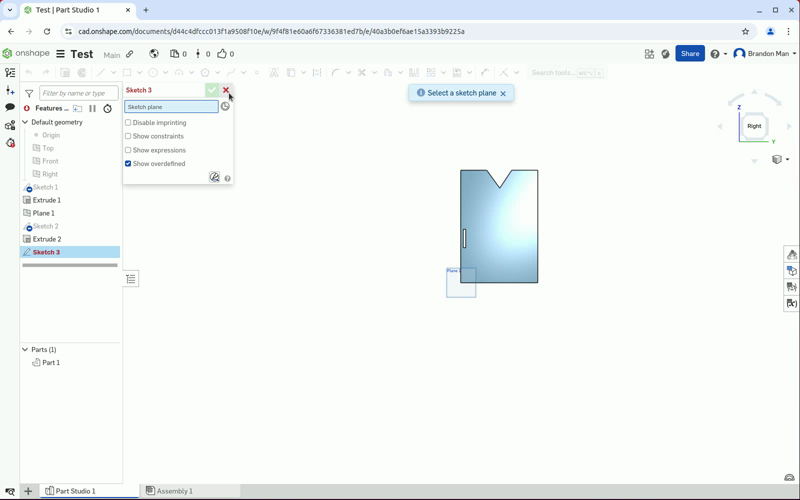
mouse_move(73, 215)
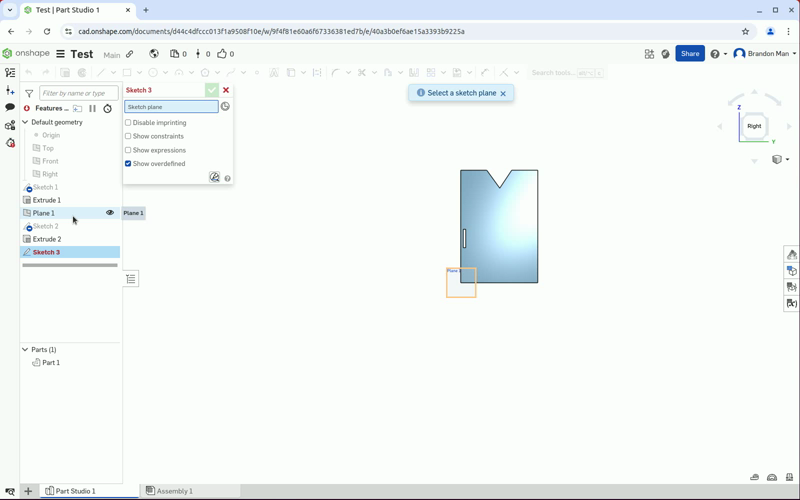
click(73, 215)
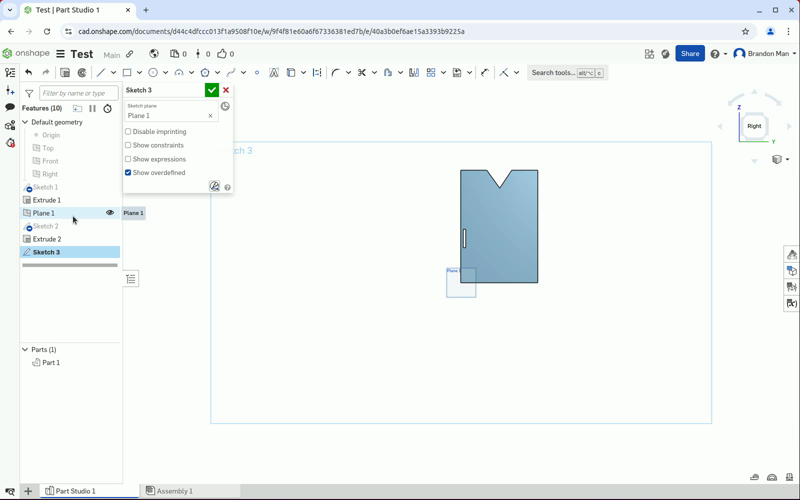
mouse_move(73, 352)
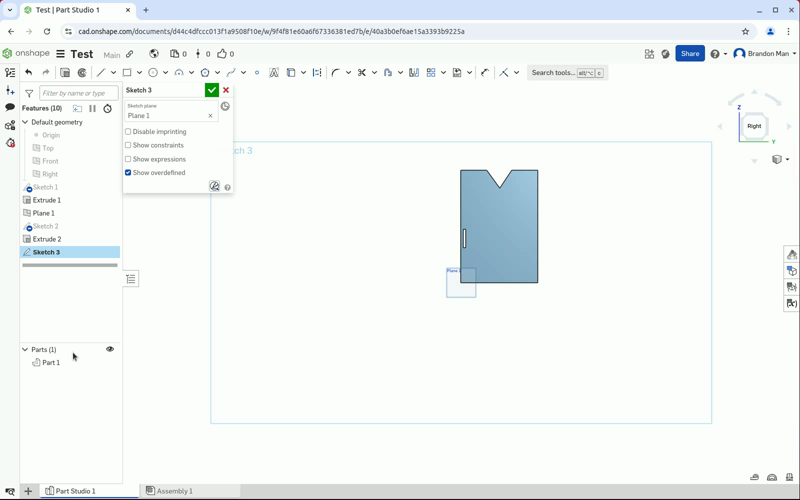
key(y)
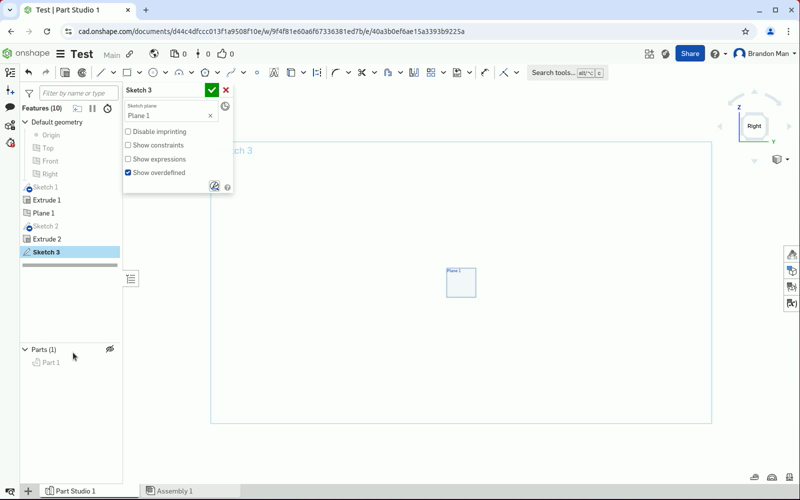
key(l)
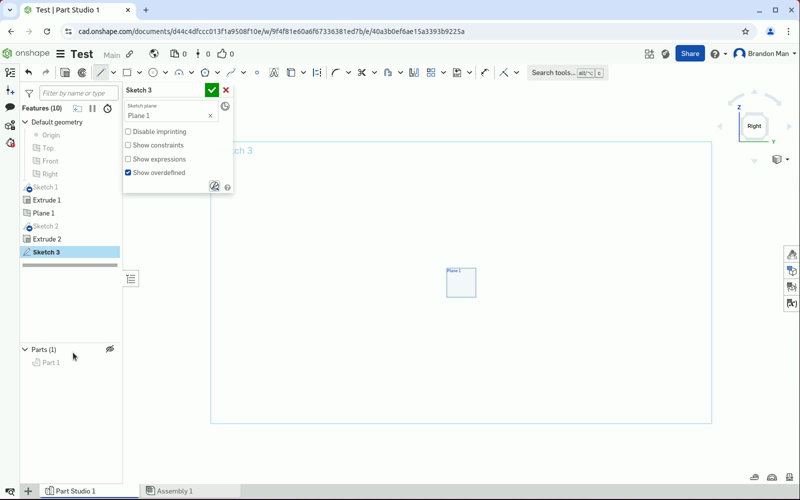
key_down(shift)
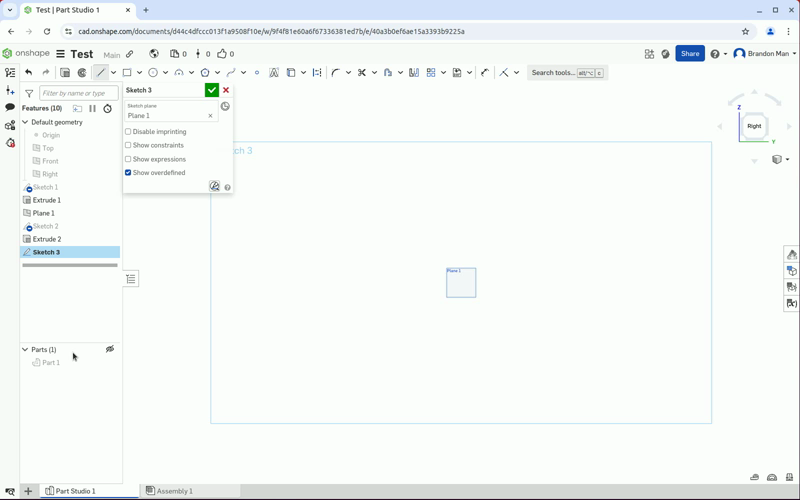
mouse_move(532, 247)
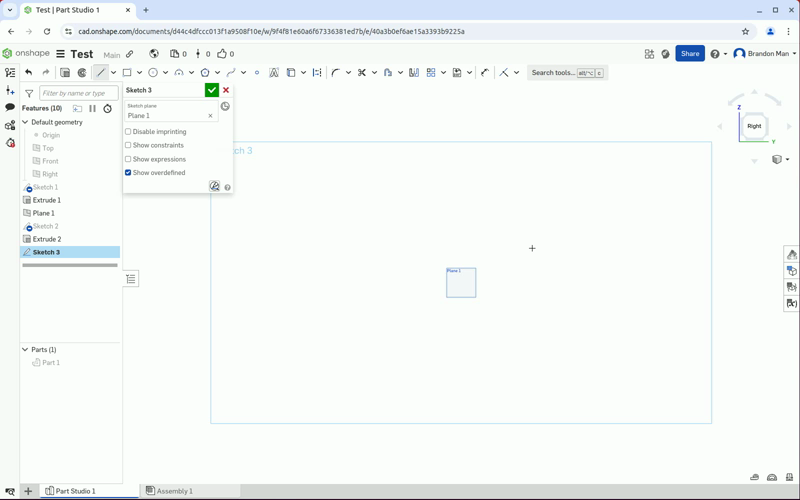
click(532, 247)
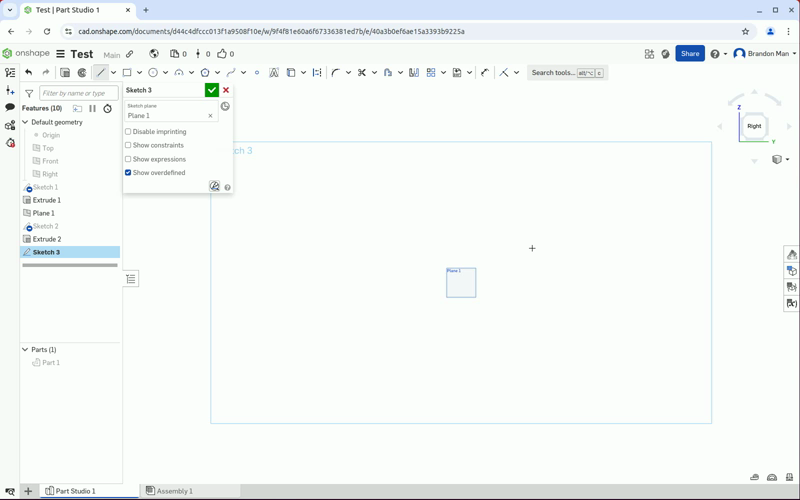
key_up(shift)
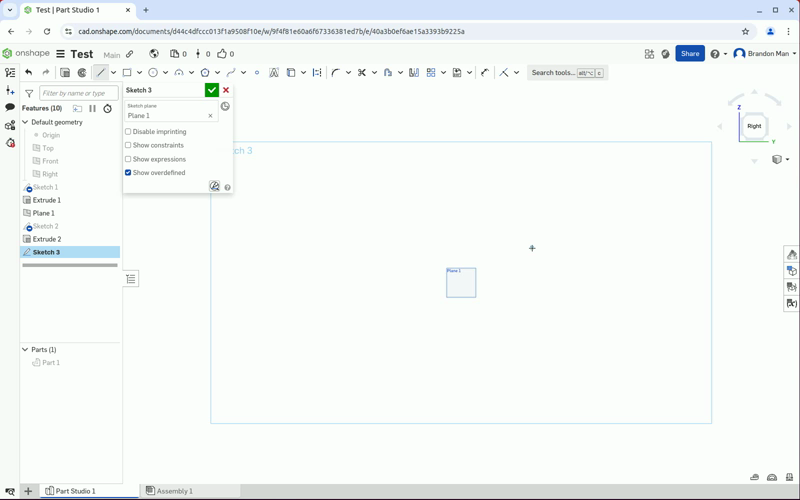
key_down(shift)
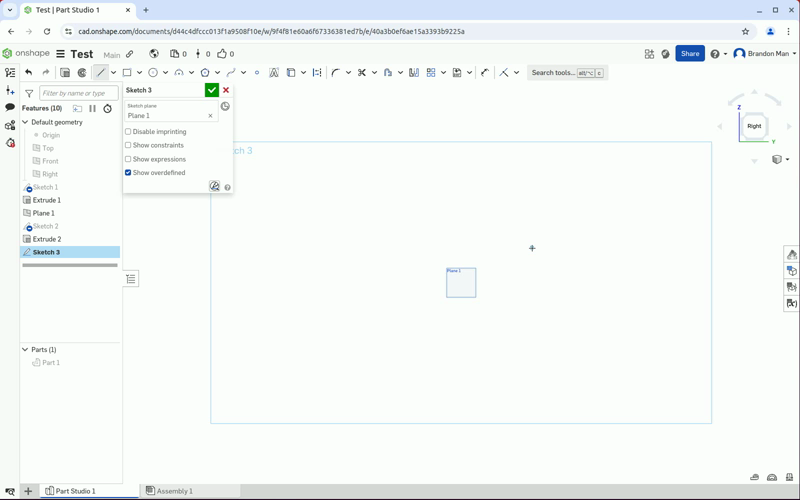
mouse_move(562, 247)
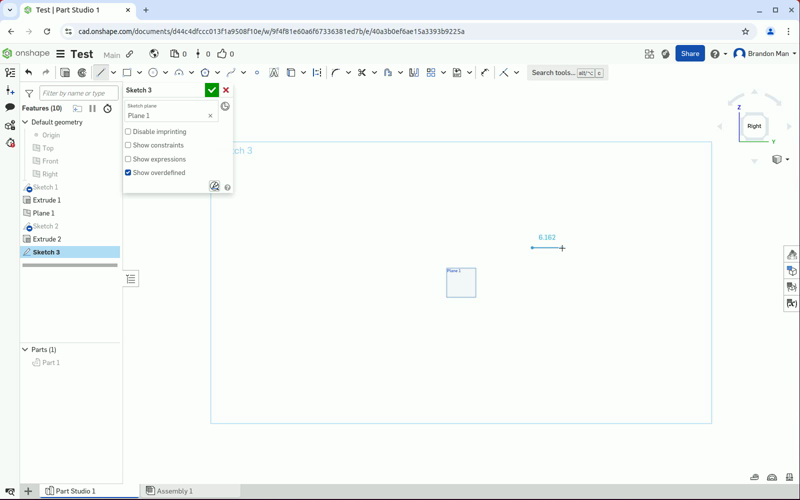
mouse_move(535, 247)
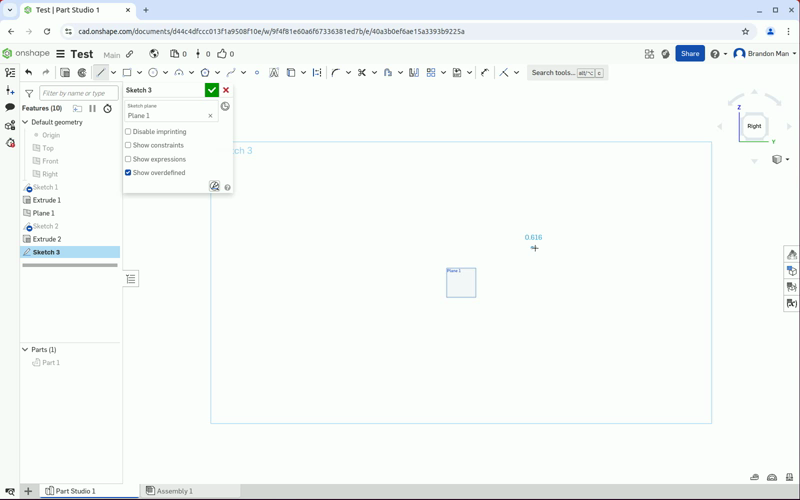
scroll(6)
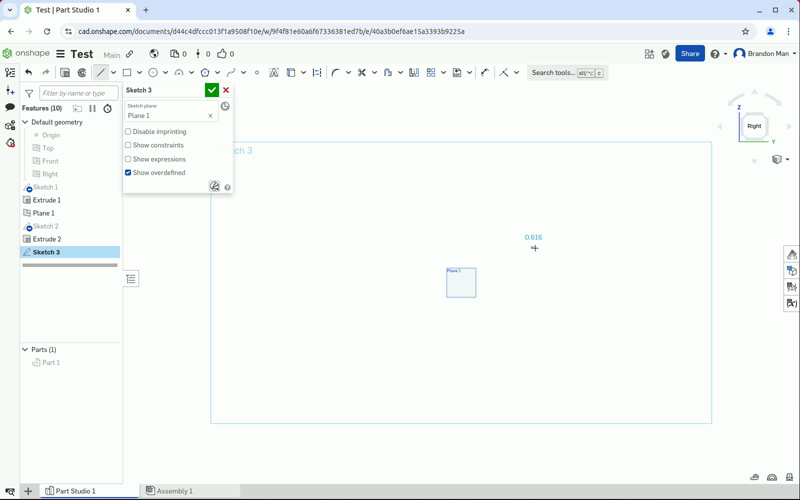
scroll(6)
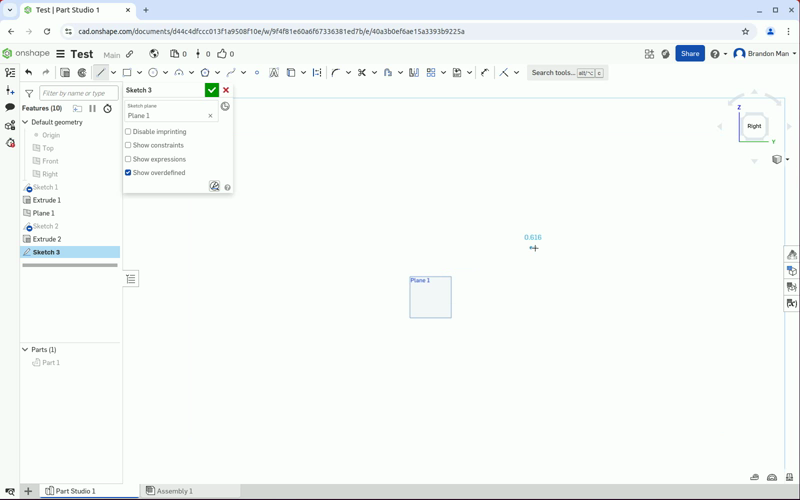
scroll(6)
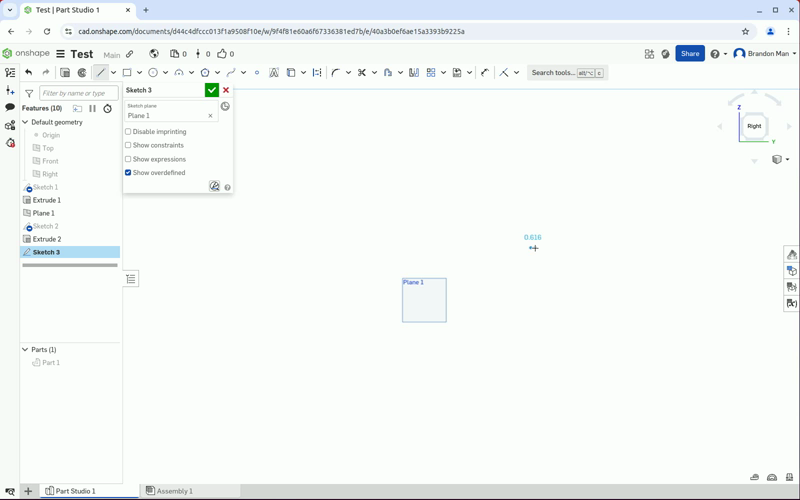
scroll(6)
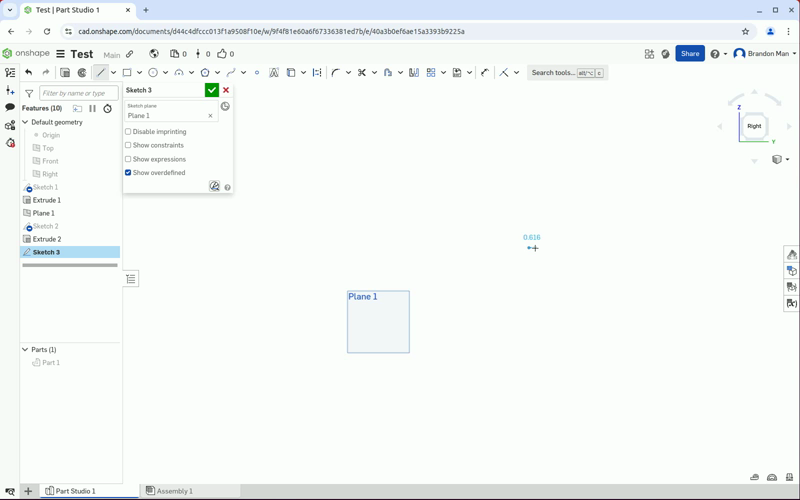
scroll(6)
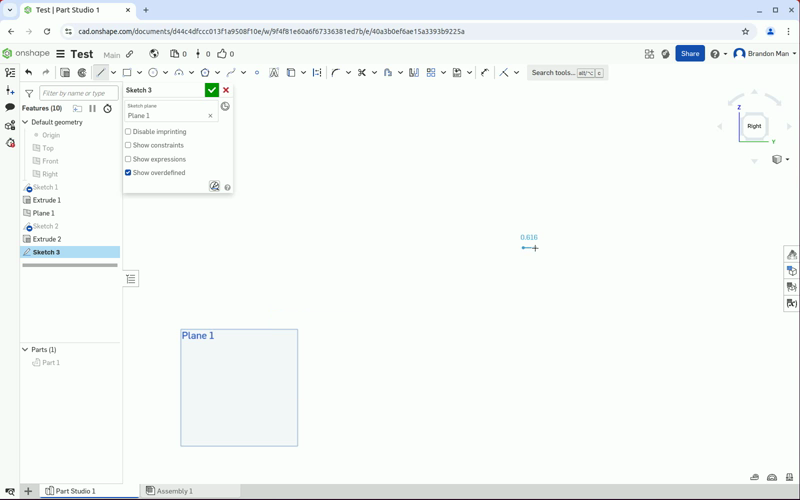
scroll(6)
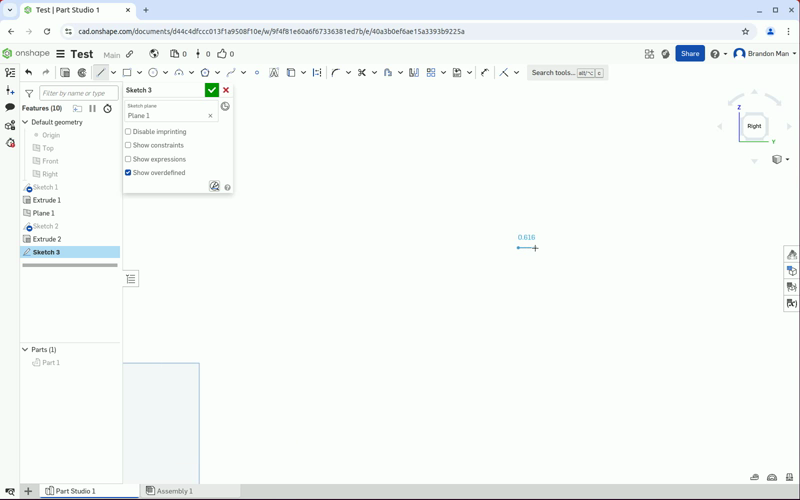
scroll(6)
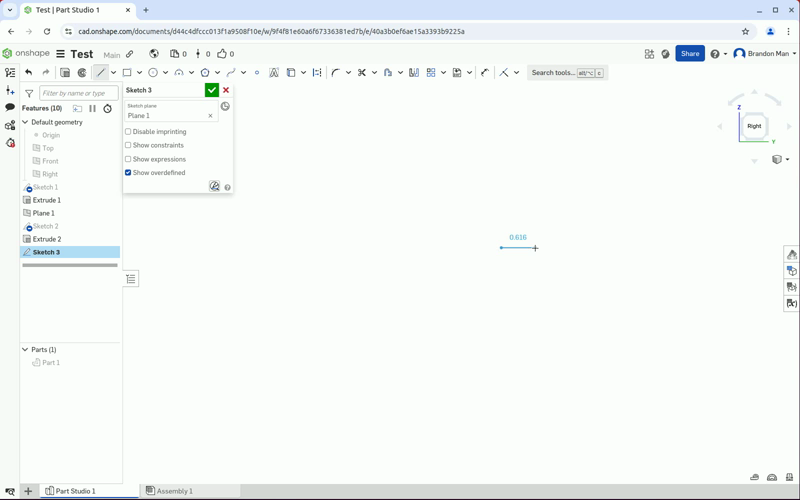
click(535, 247)
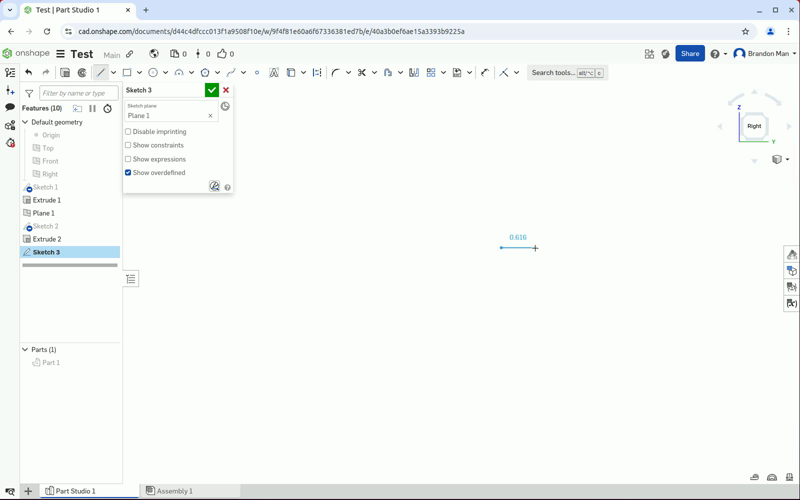
scroll(-6)
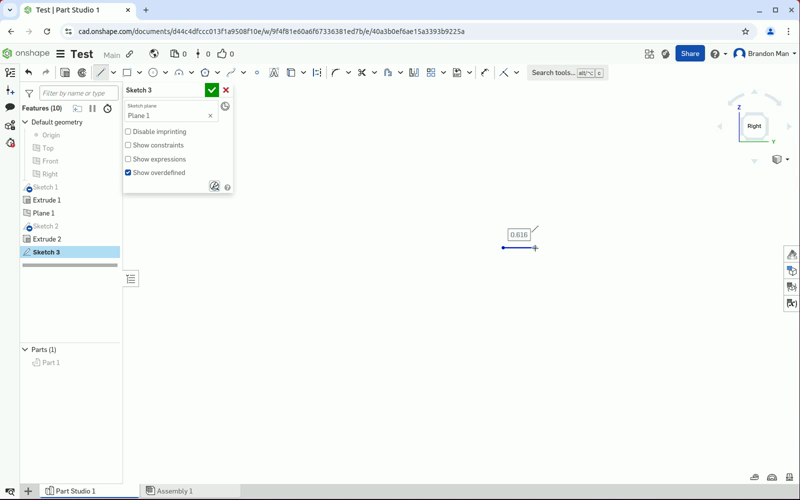
scroll(-6)
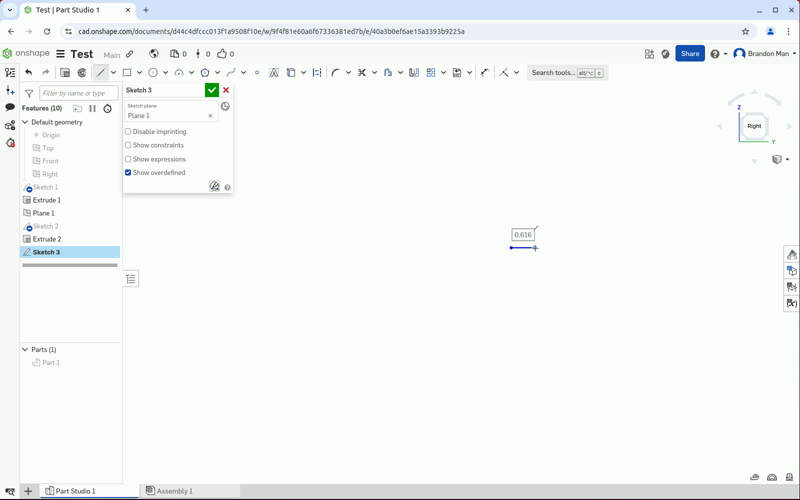
scroll(-6)
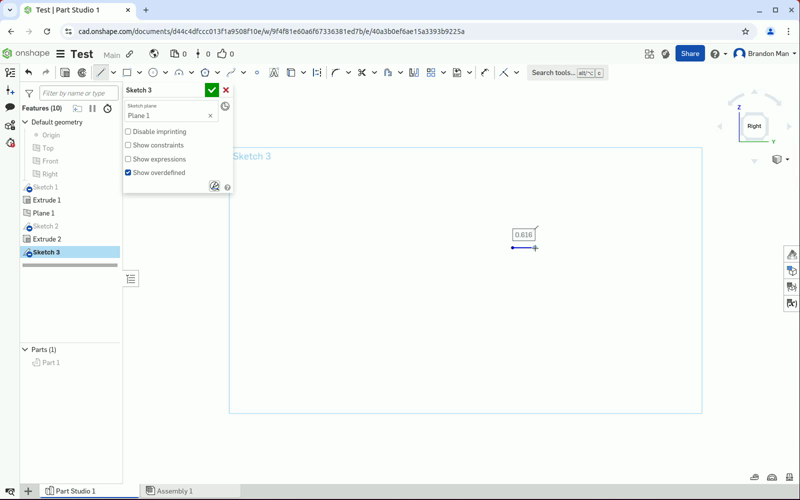
scroll(-6)
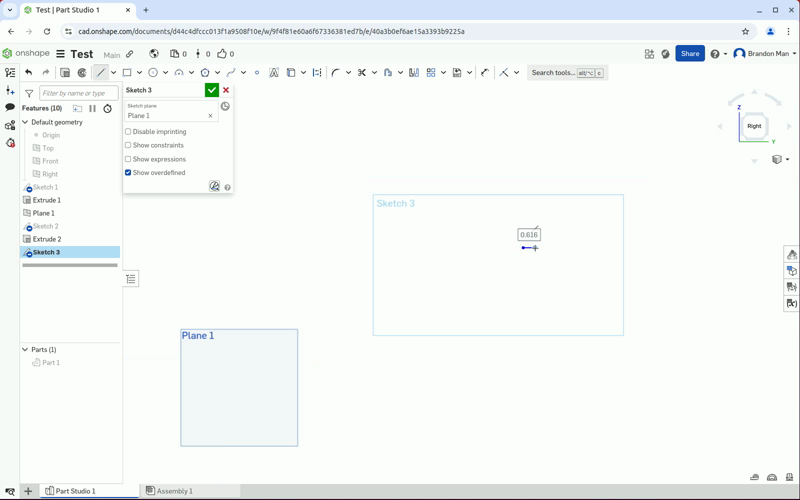
scroll(-6)
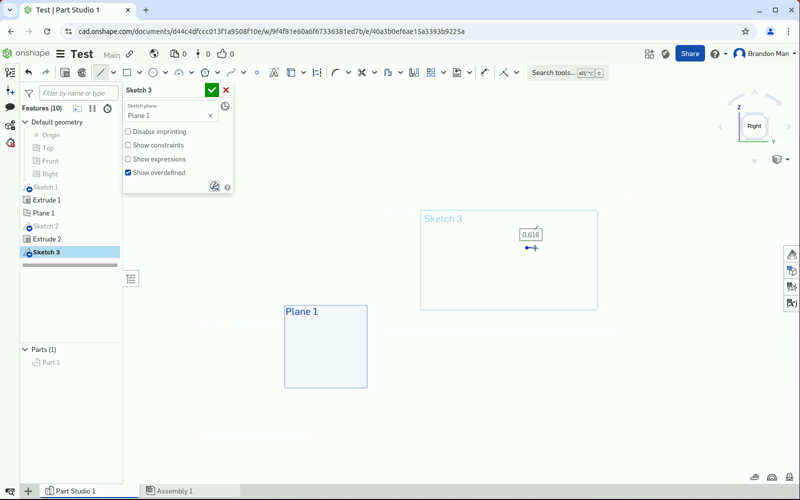
scroll(-6)
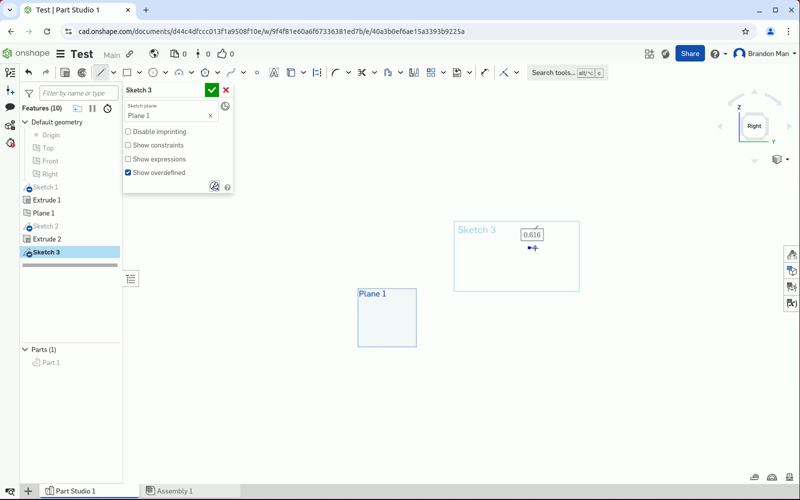
scroll(-6)
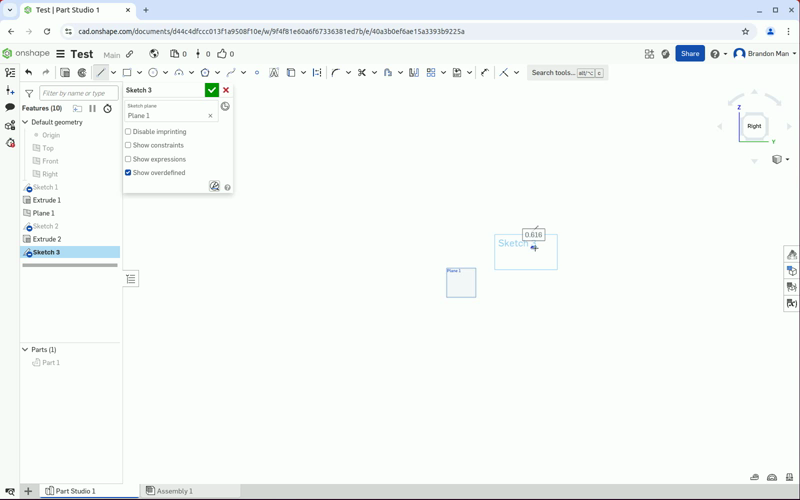
key_up(shift)
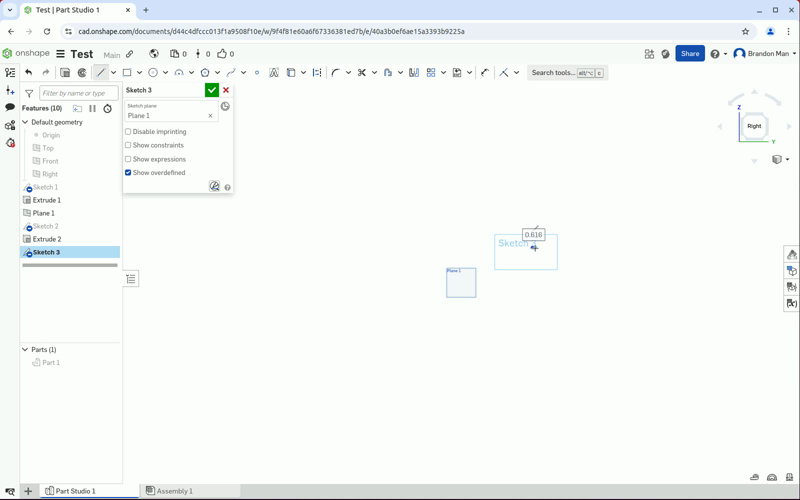
key_down(shift)
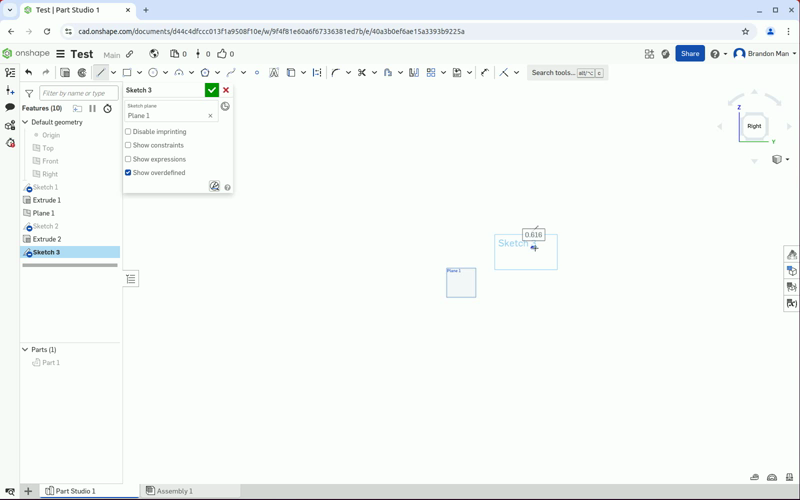
mouse_move(565, 247)
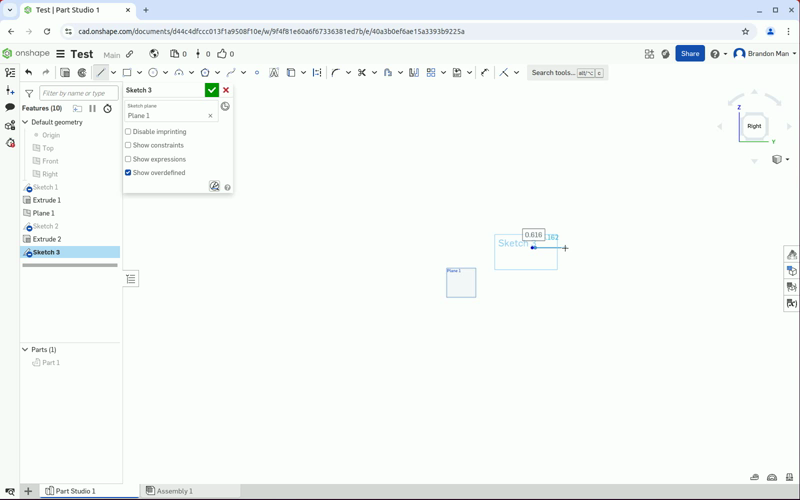
mouse_move(535, 229)
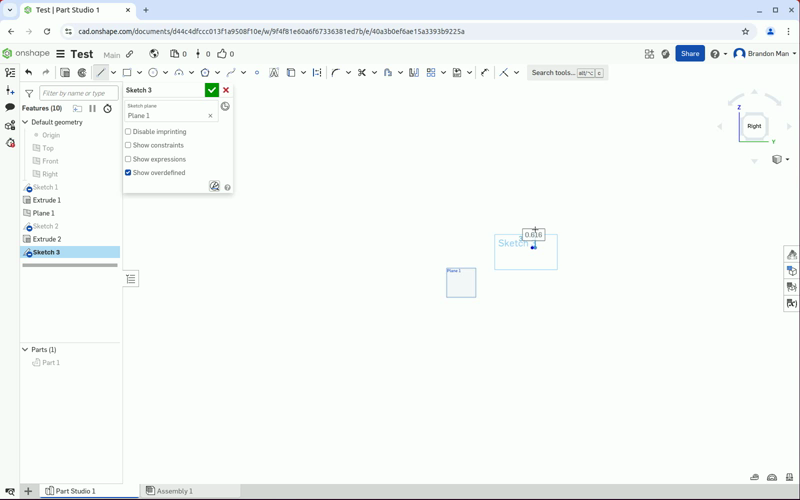
click(535, 229)
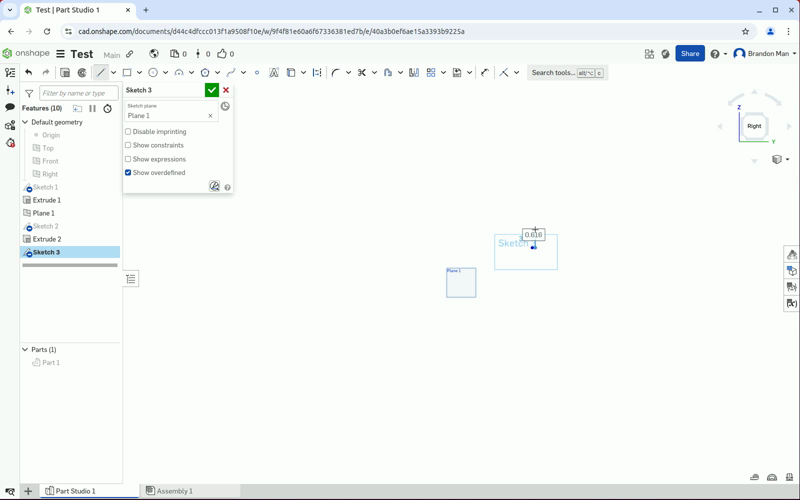
key_up(shift)
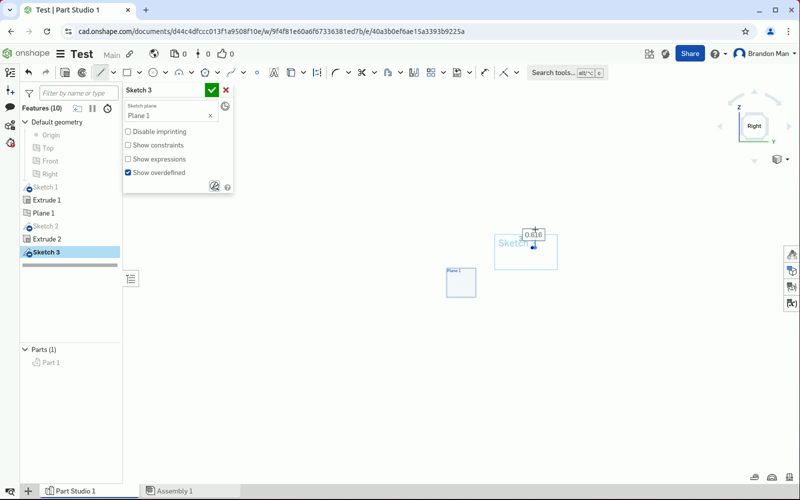
key_down(shift)
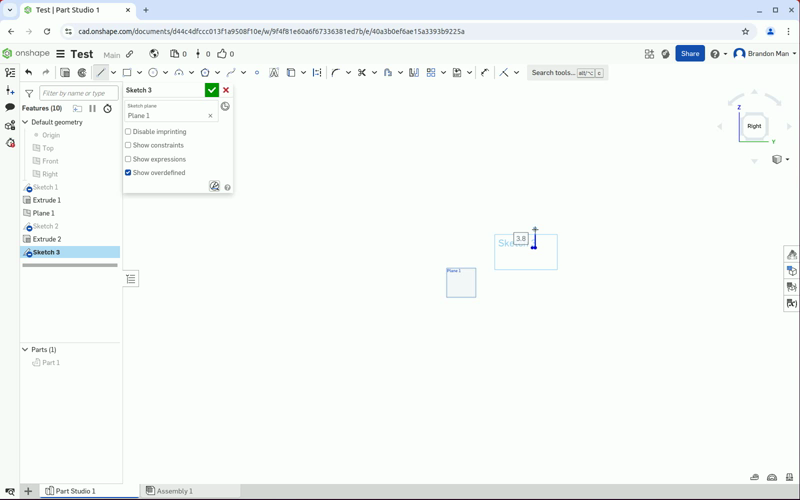
mouse_move(565, 229)
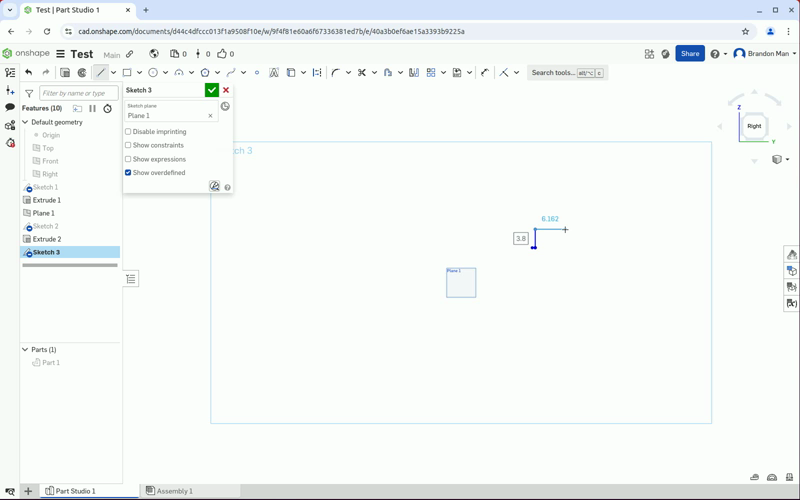
mouse_move(532, 229)
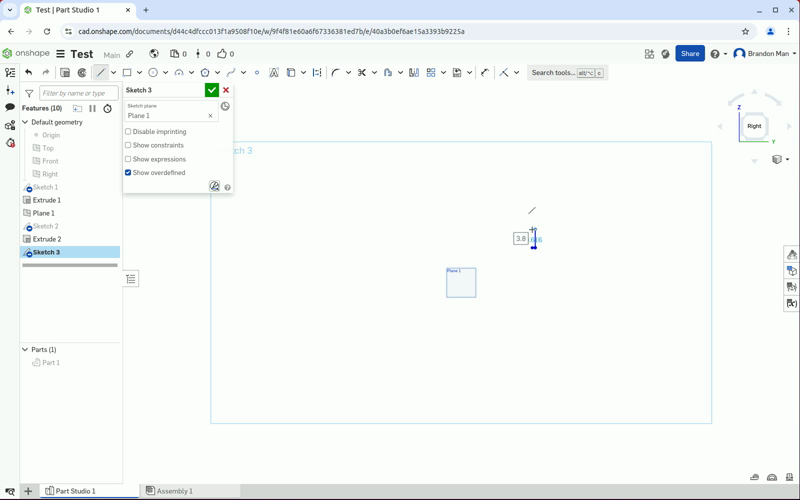
scroll(6)
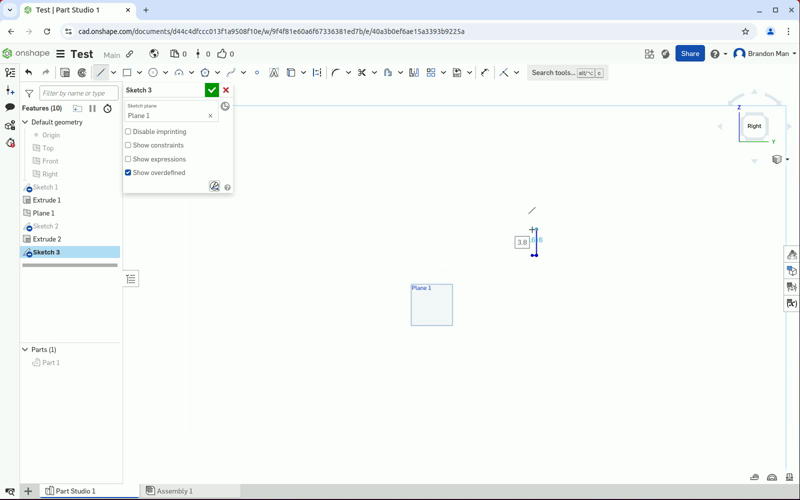
scroll(6)
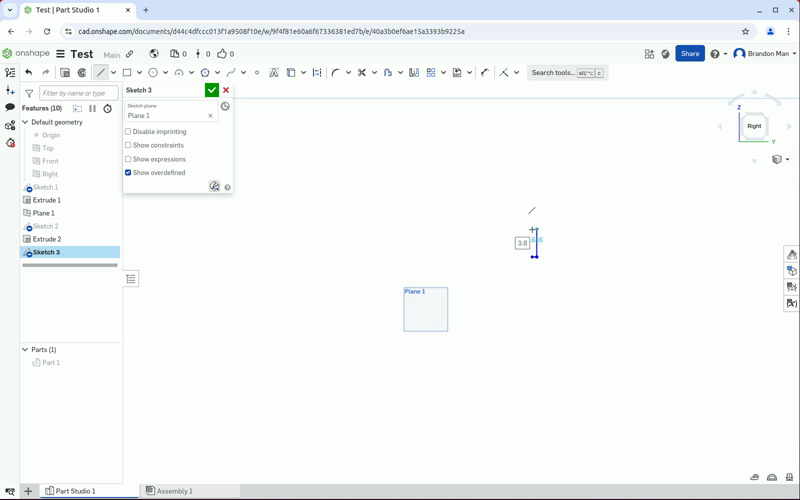
scroll(6)
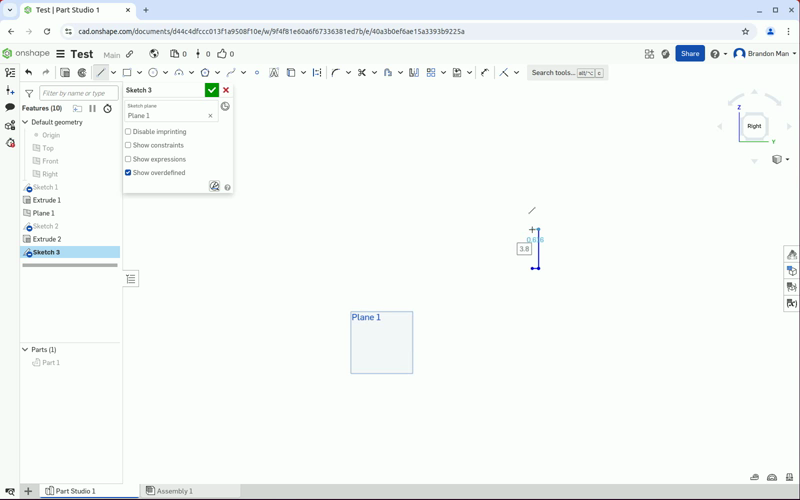
scroll(6)
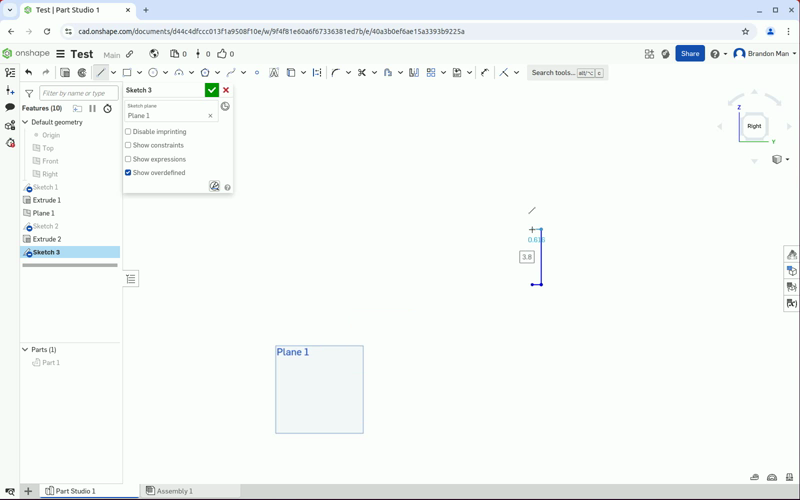
scroll(6)
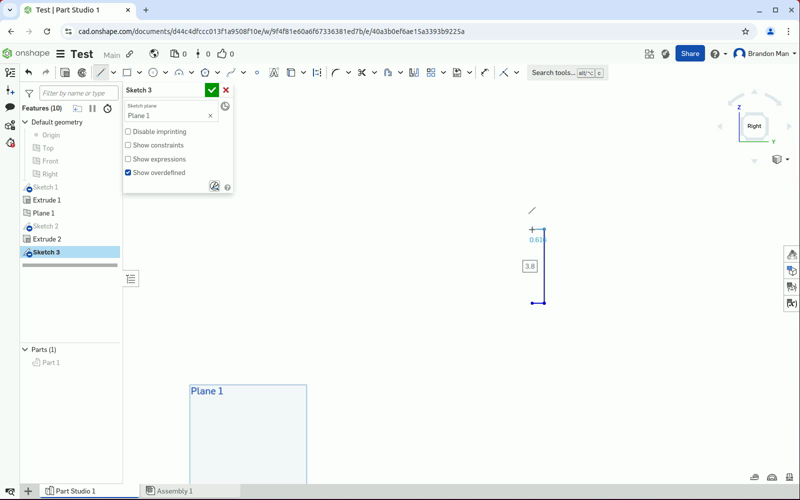
scroll(6)
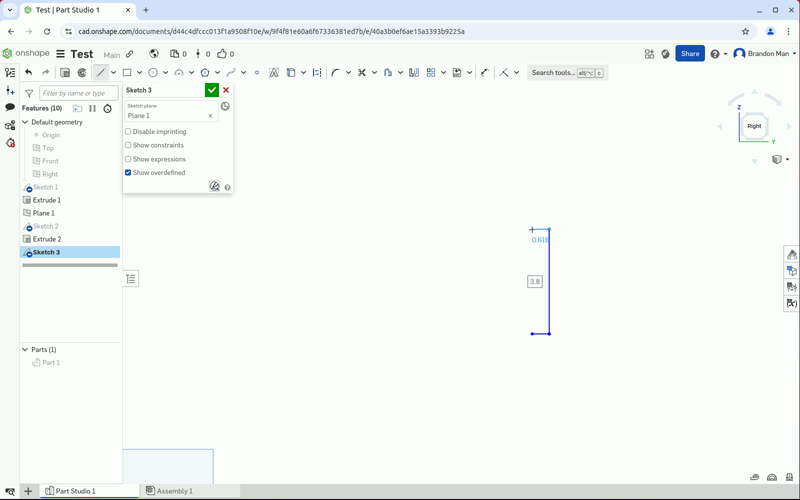
scroll(6)
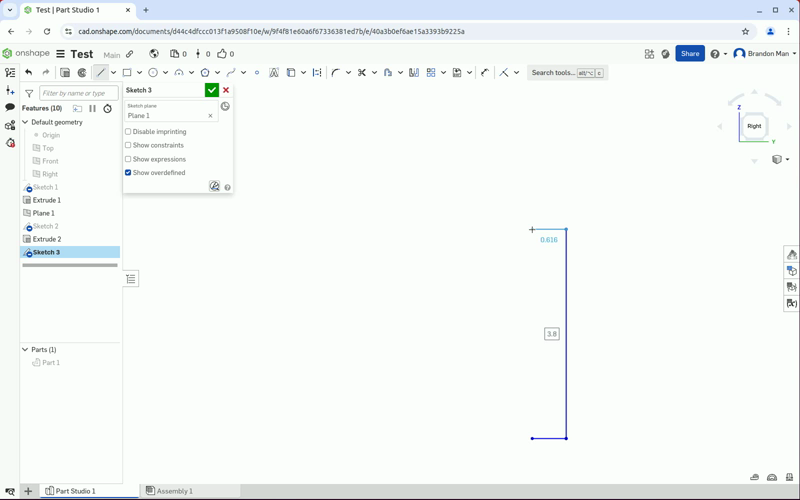
click(532, 229)
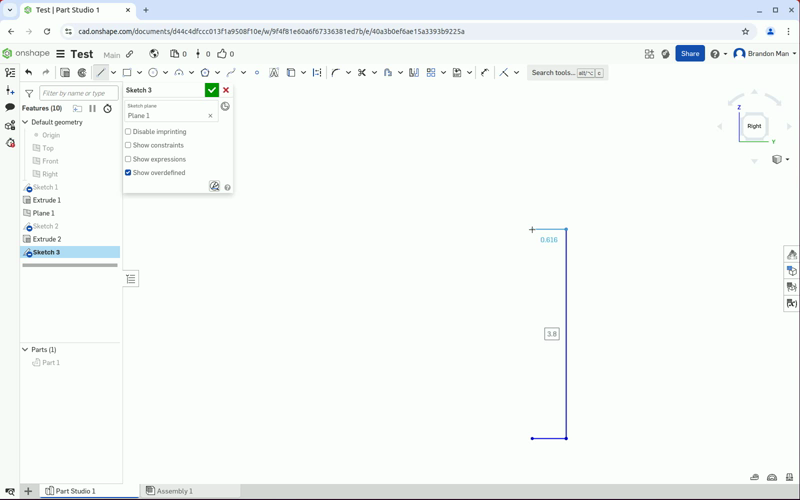
scroll(-6)
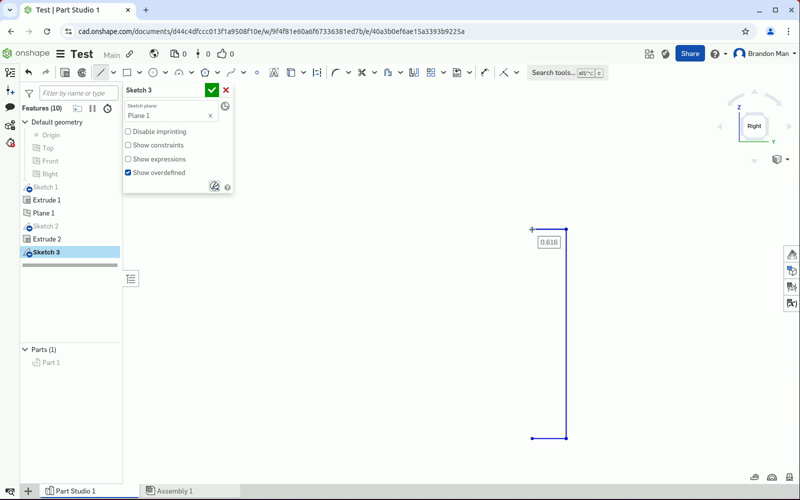
scroll(-6)
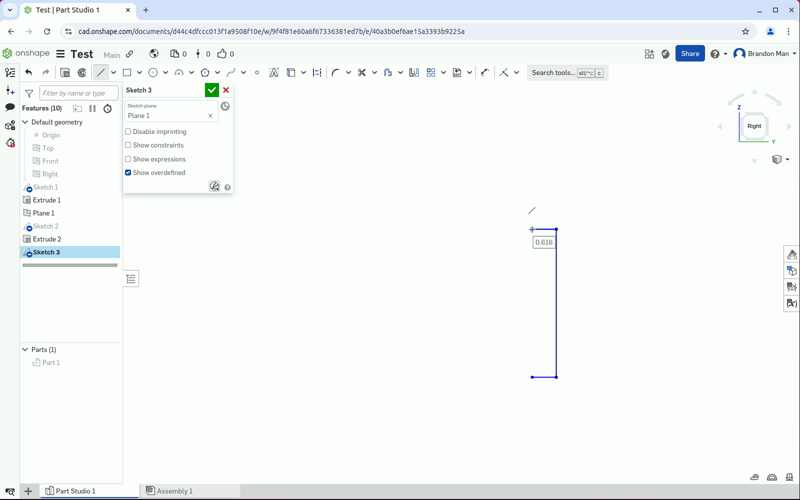
scroll(-6)
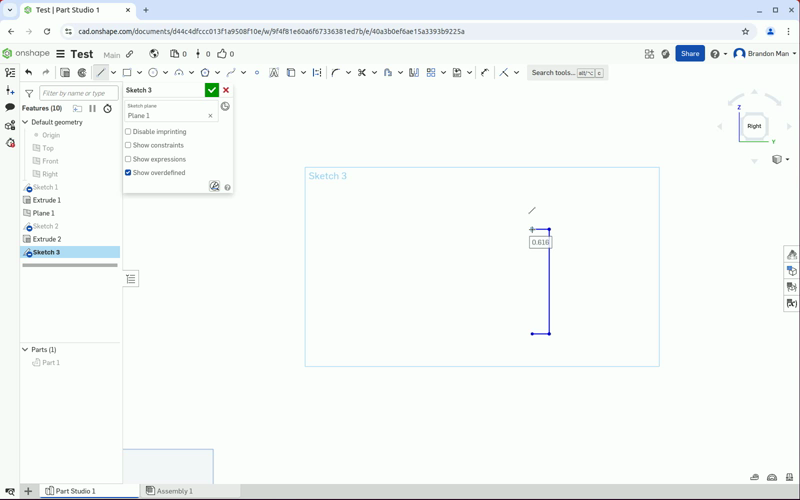
scroll(-6)
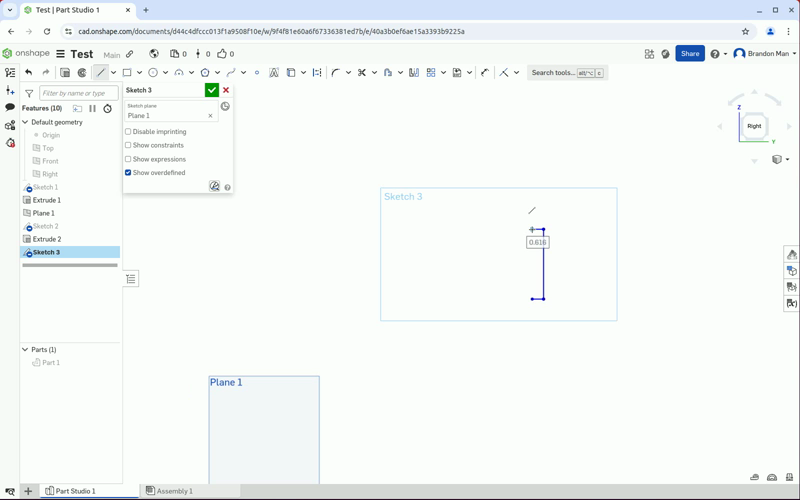
scroll(-6)
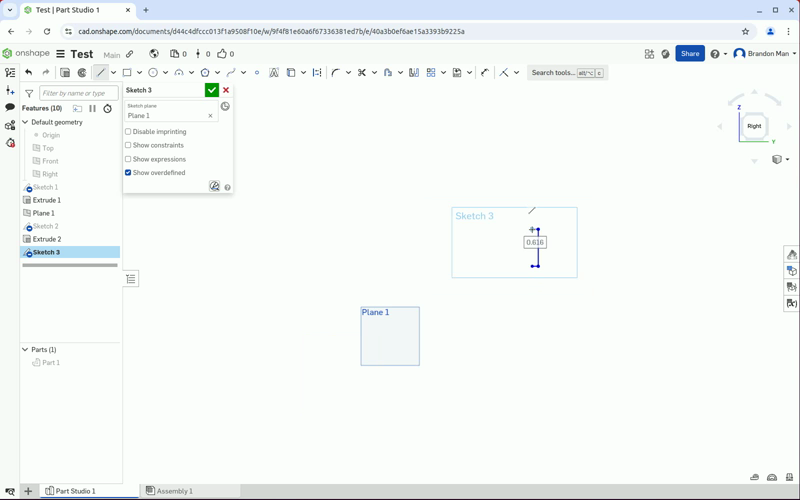
scroll(-6)
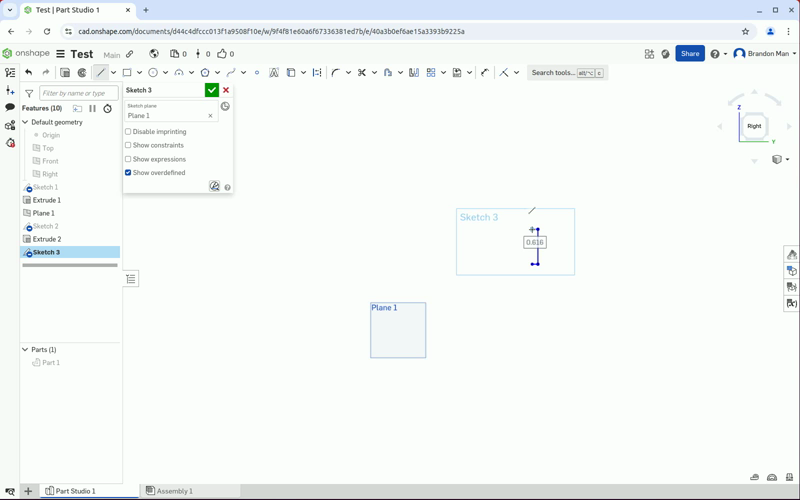
scroll(-6)
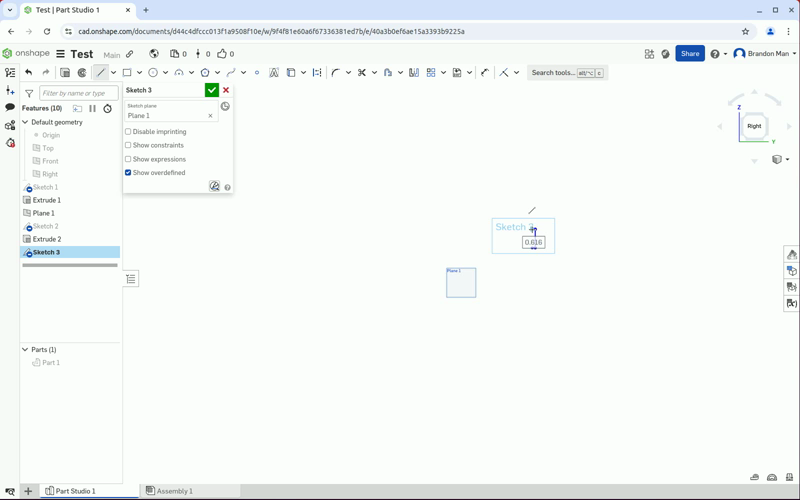
key_up(shift)
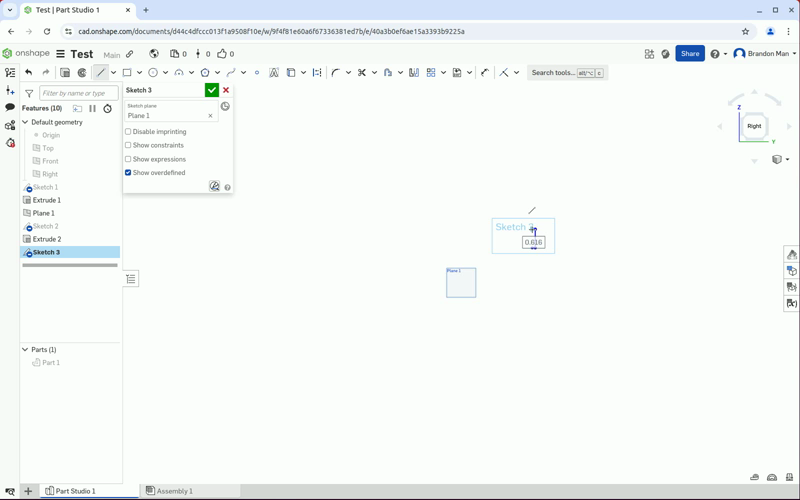
mouse_move(562, 229)
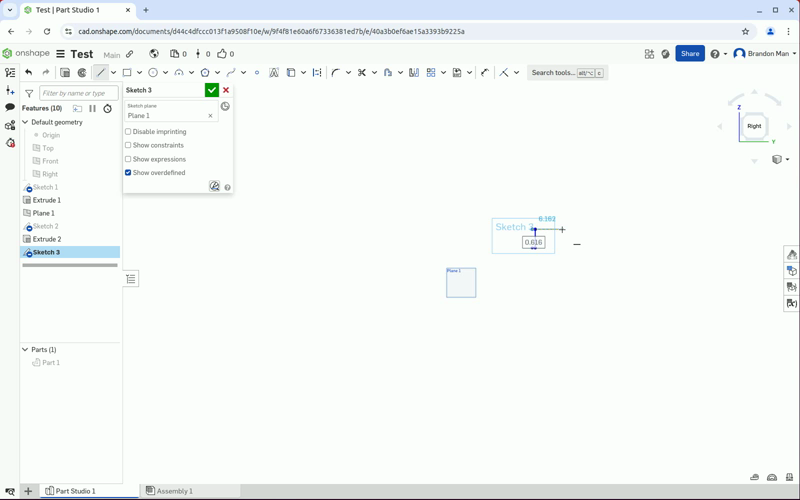
key_down(shift)
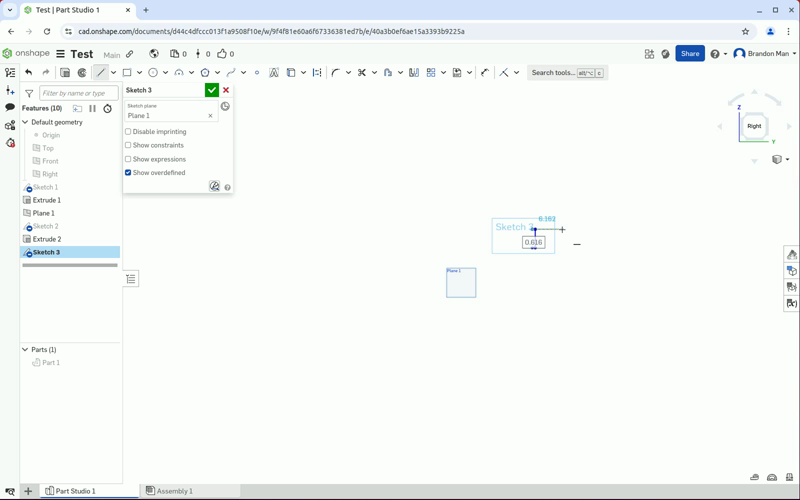
mouse_move(532, 247)
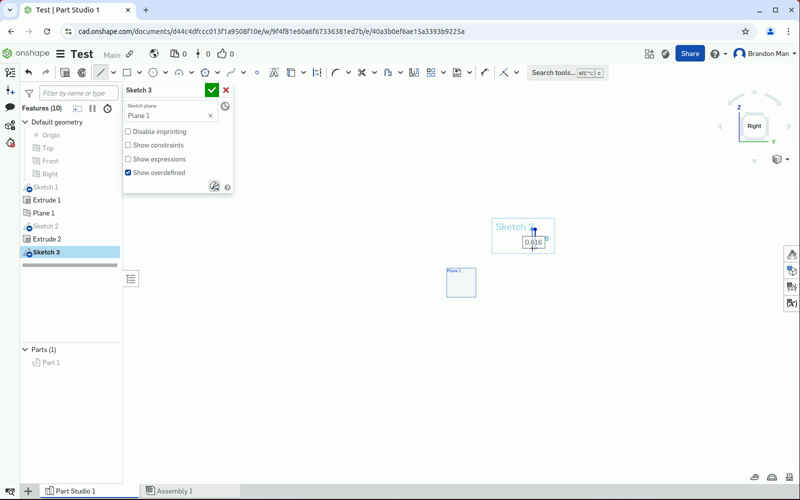
scroll(6)
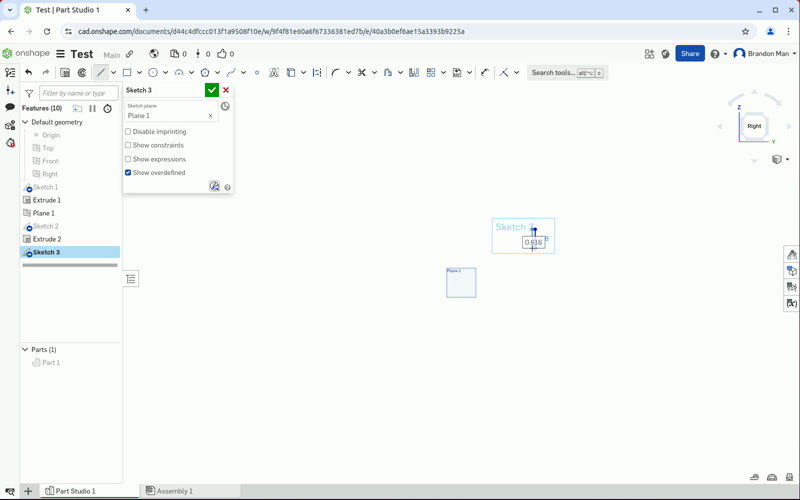
scroll(6)
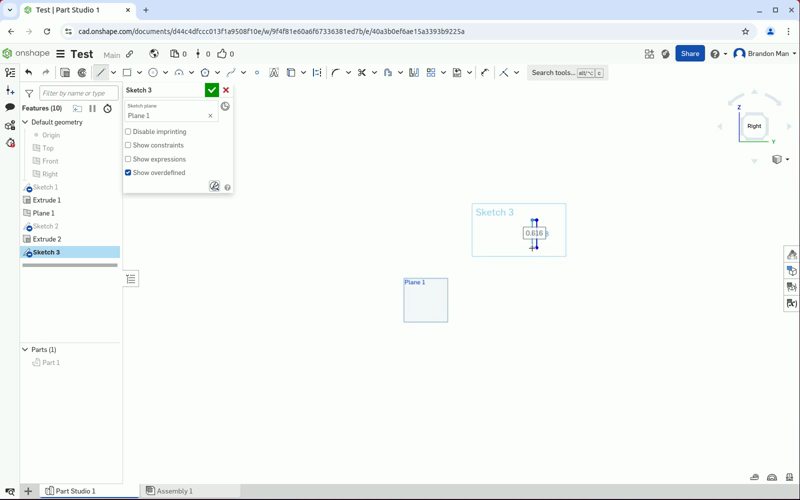
scroll(6)
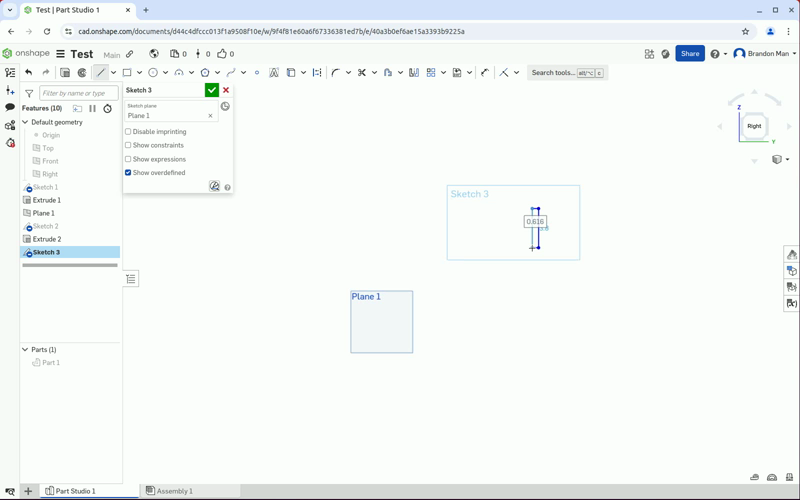
scroll(6)
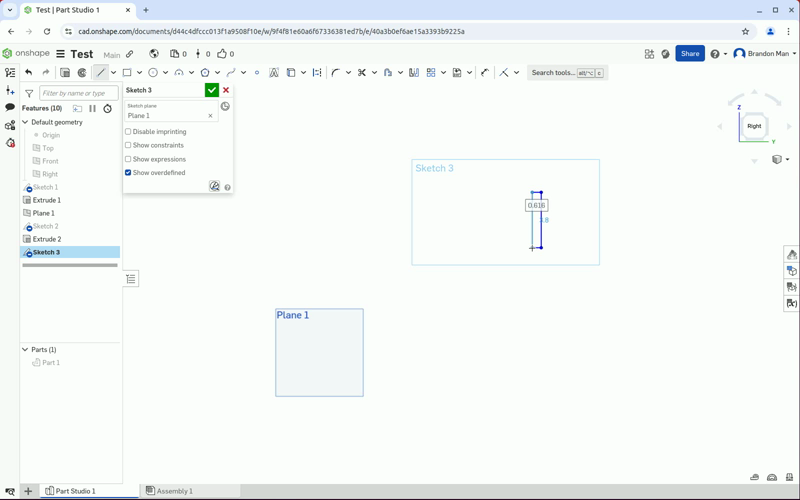
scroll(6)
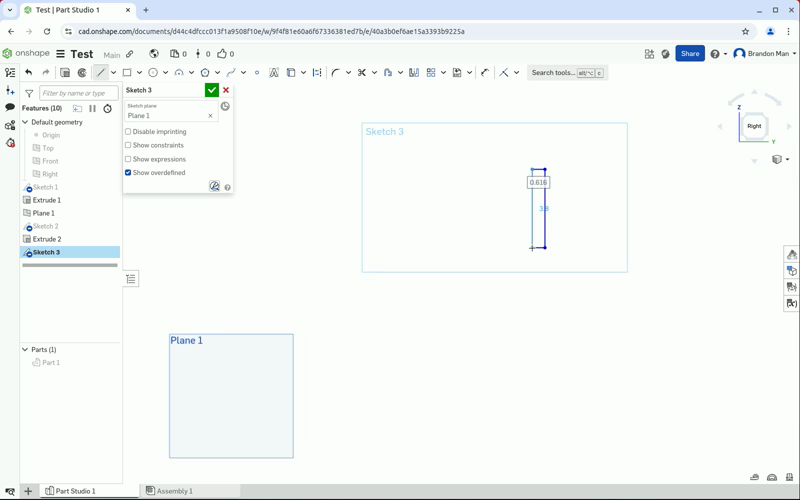
scroll(6)
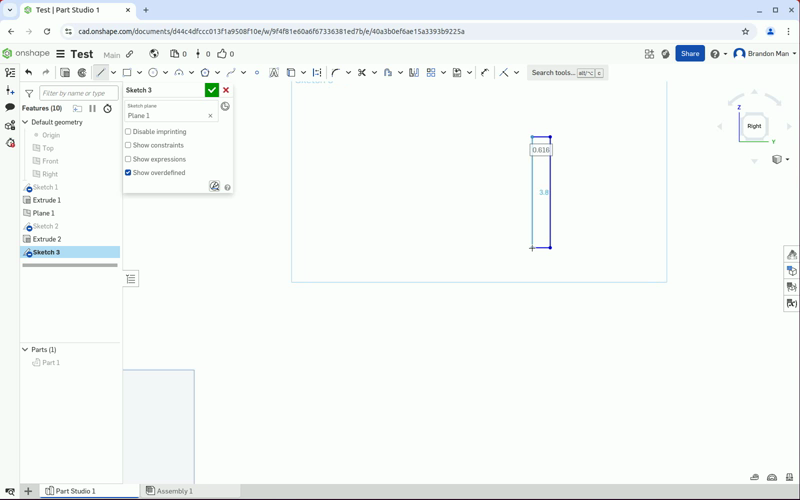
scroll(6)
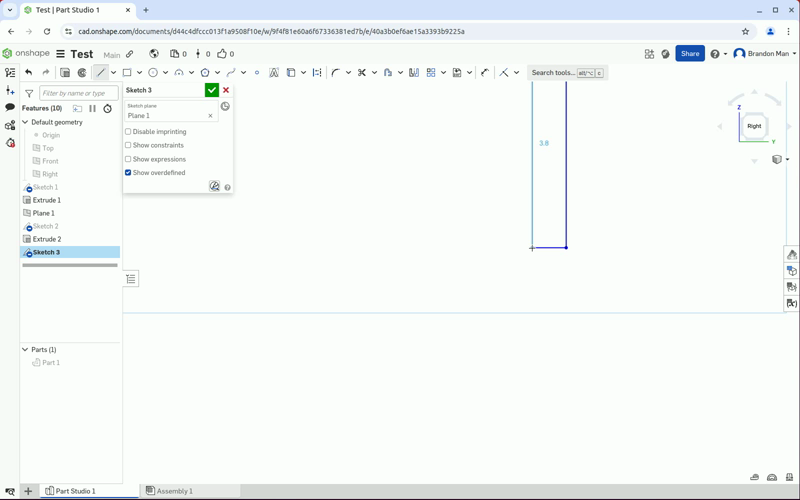
key_up(shift)
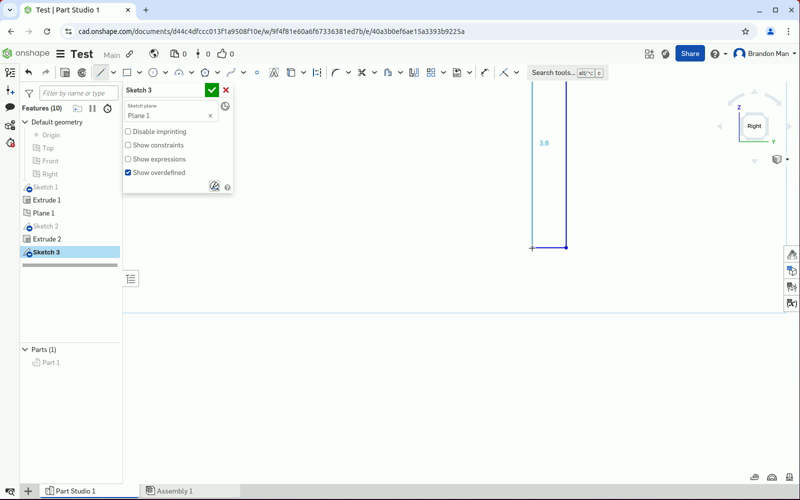
click(532, 247)
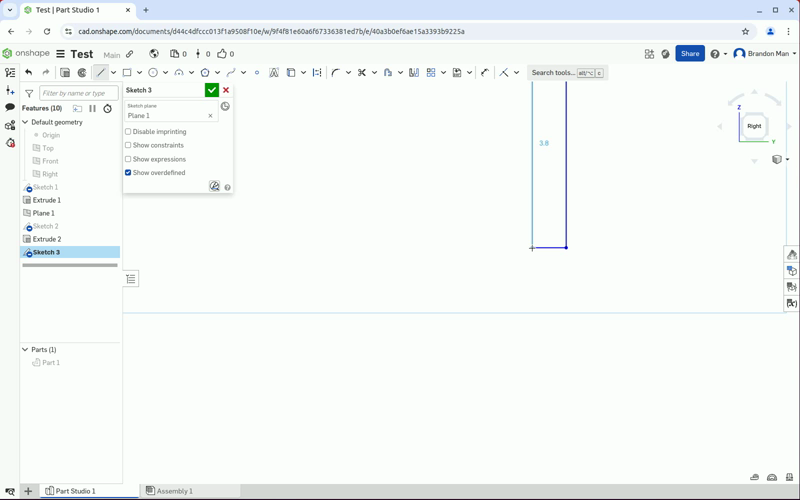
scroll(-6)
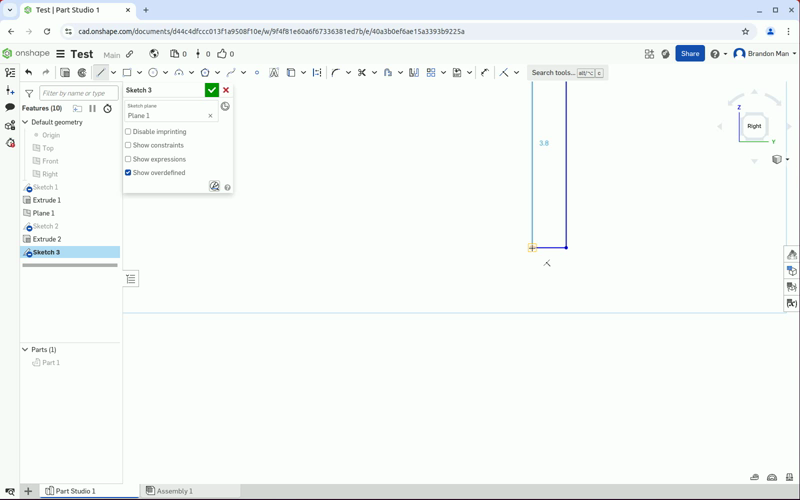
scroll(-6)
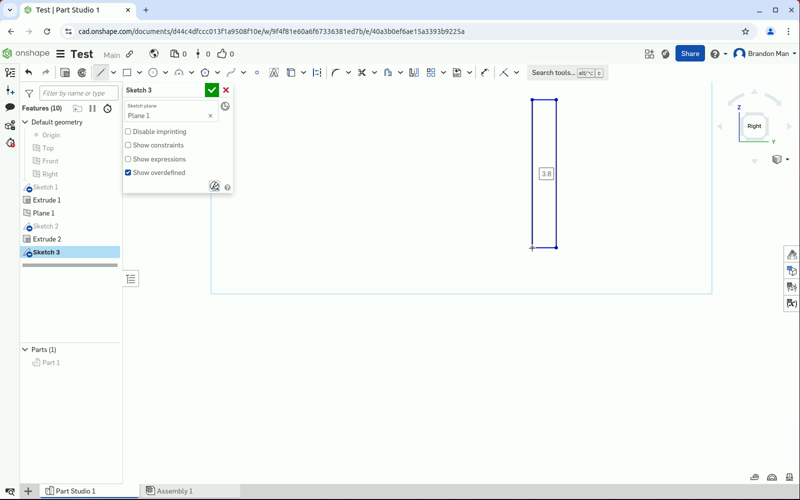
scroll(-6)
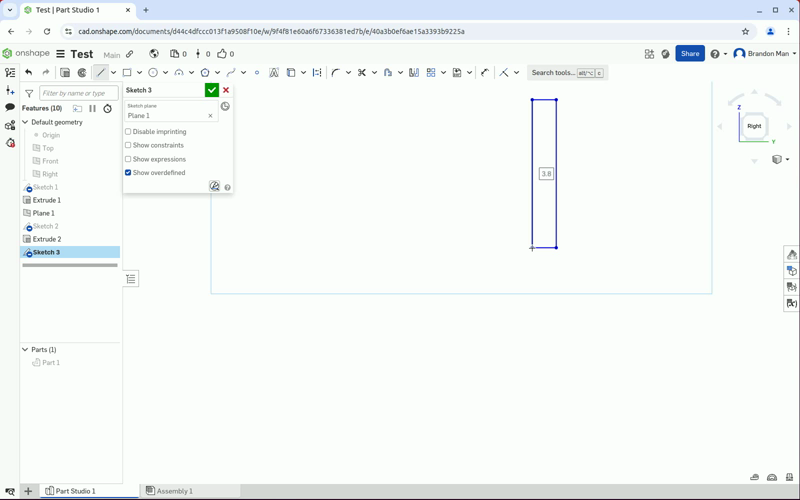
scroll(-6)
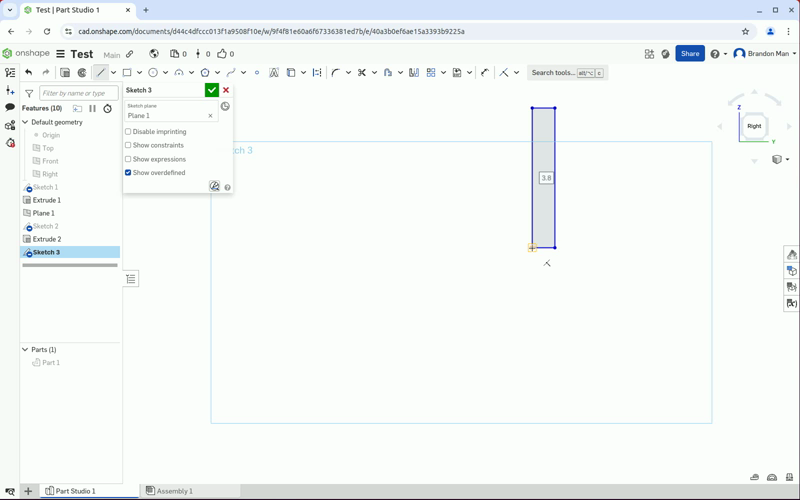
scroll(-6)
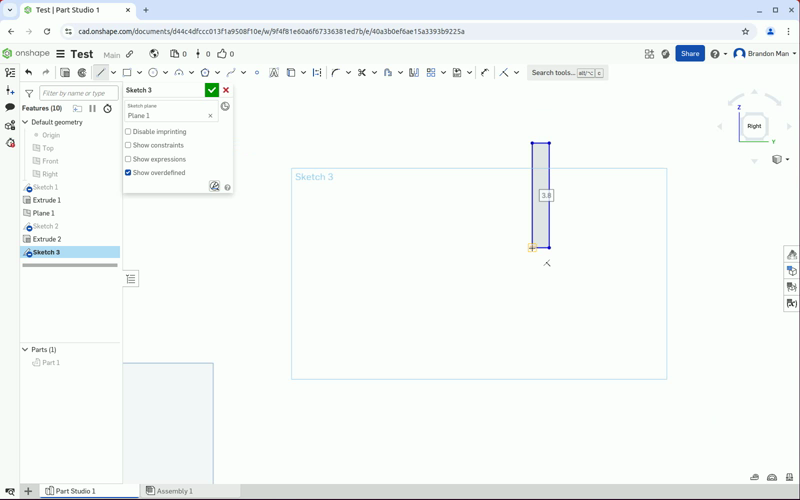
scroll(-6)
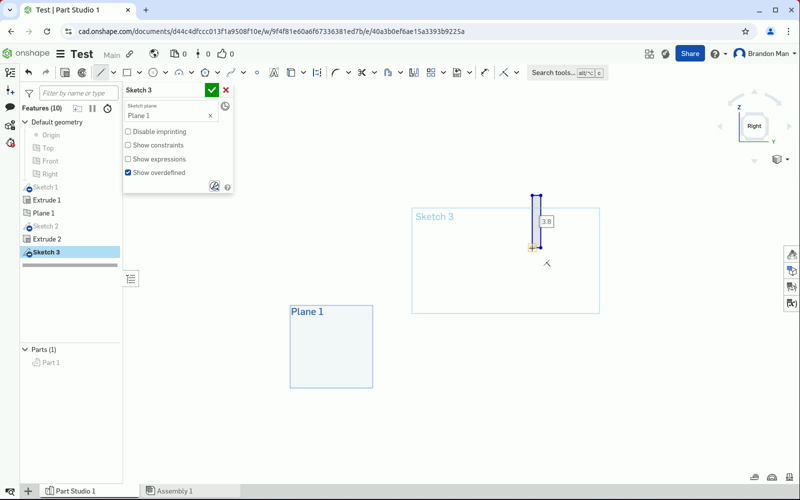
scroll(-6)
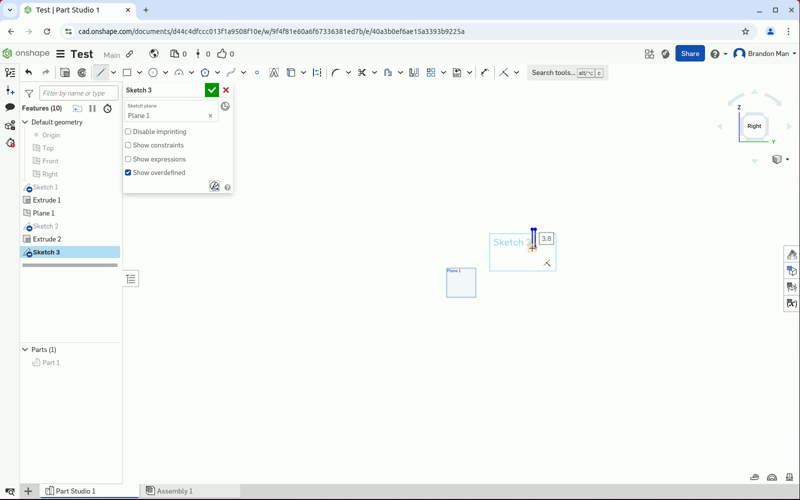
key(esc)
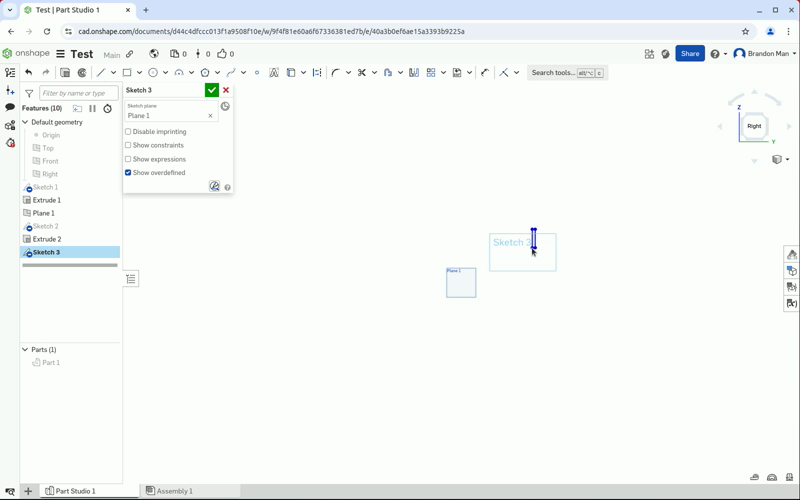
mouse_move(533, 234)
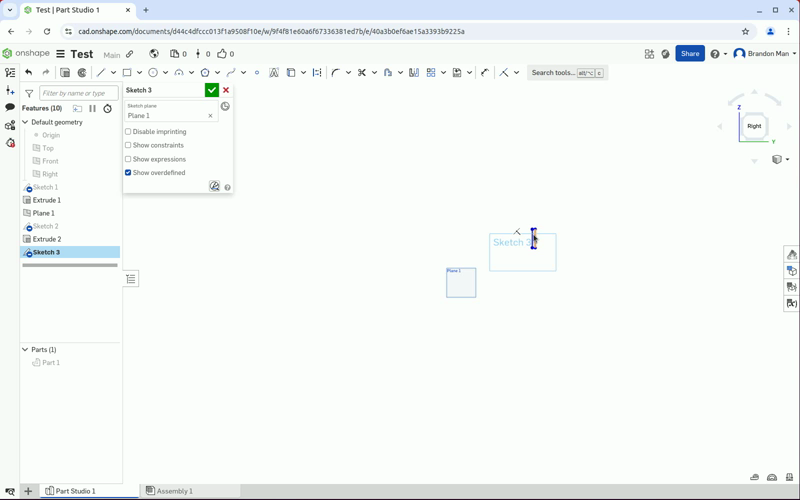
scroll(6)
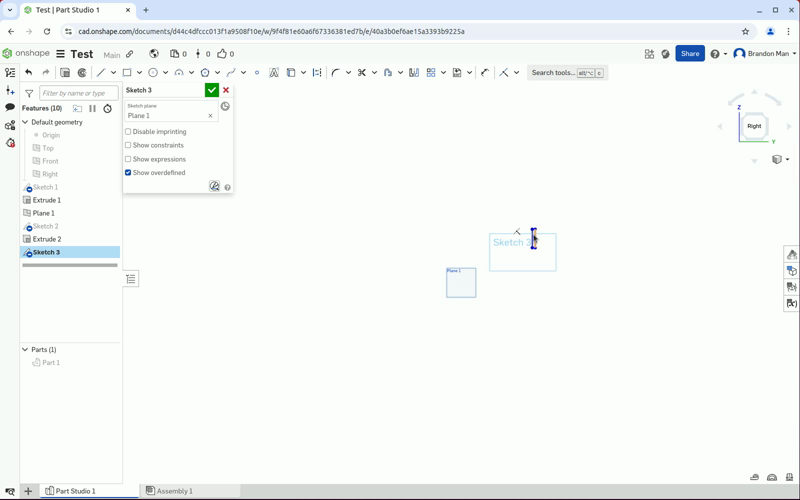
scroll(6)
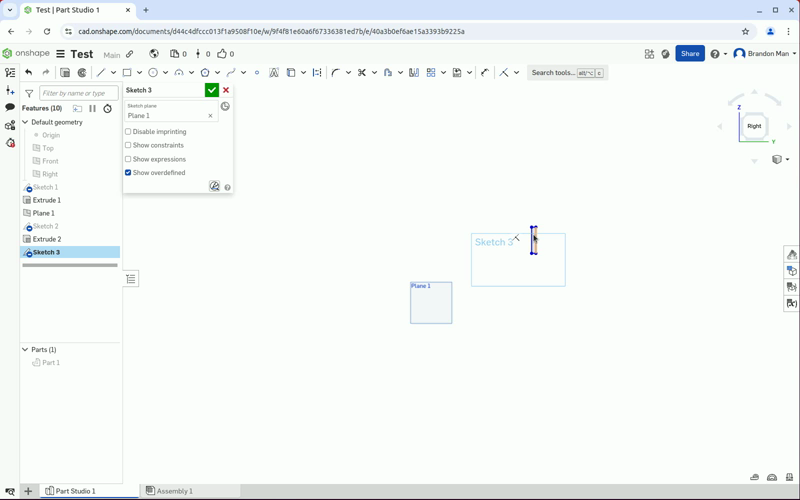
scroll(6)
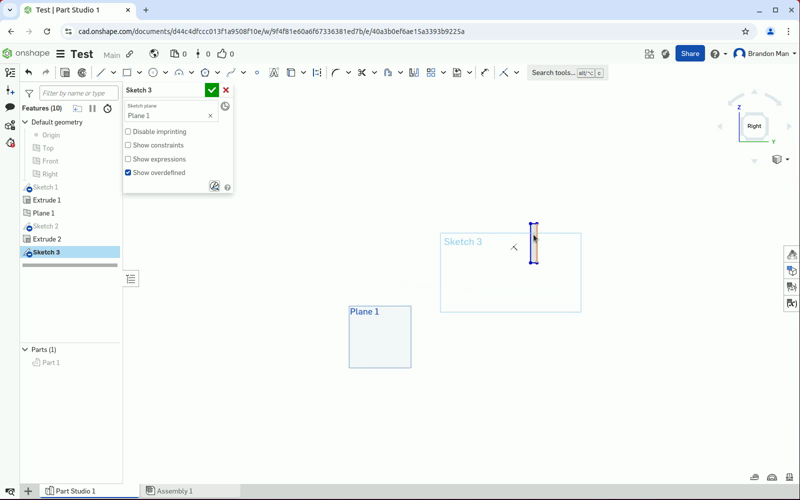
scroll(6)
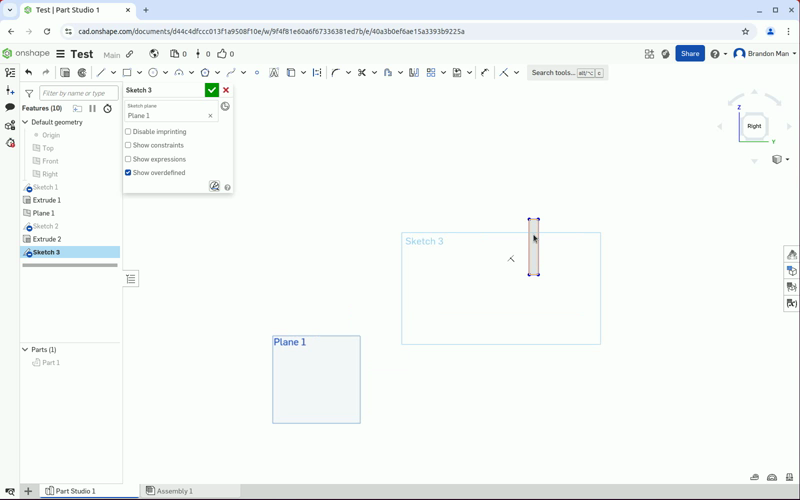
scroll(6)
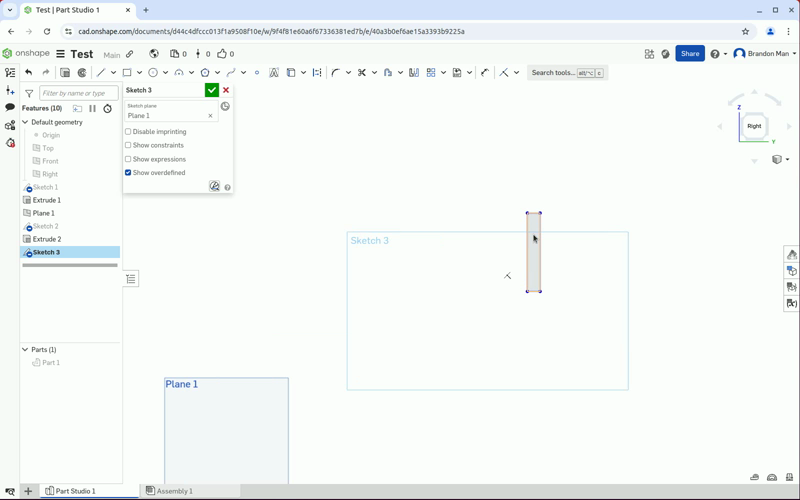
scroll(6)
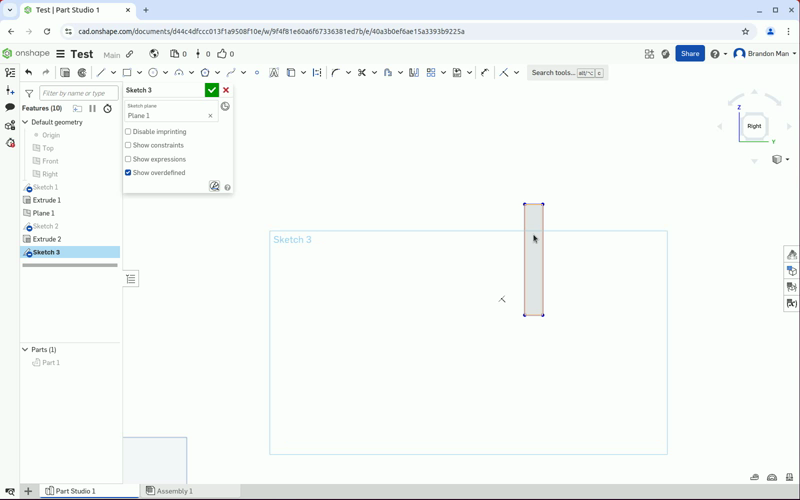
scroll(6)
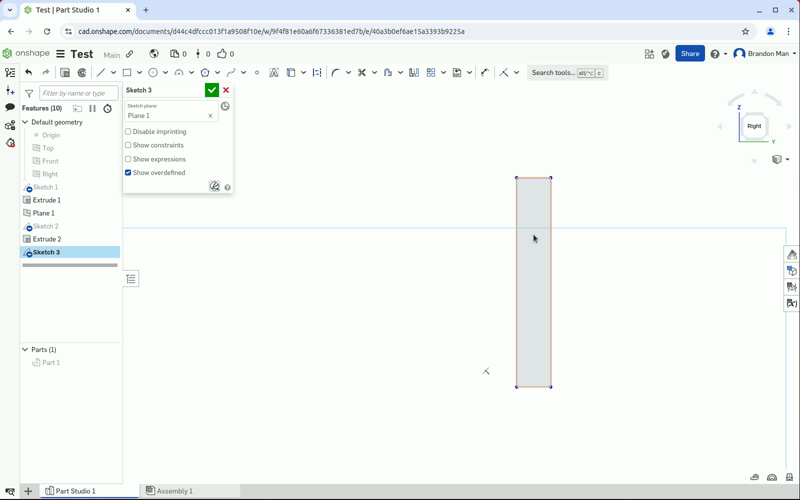
click(533, 234)
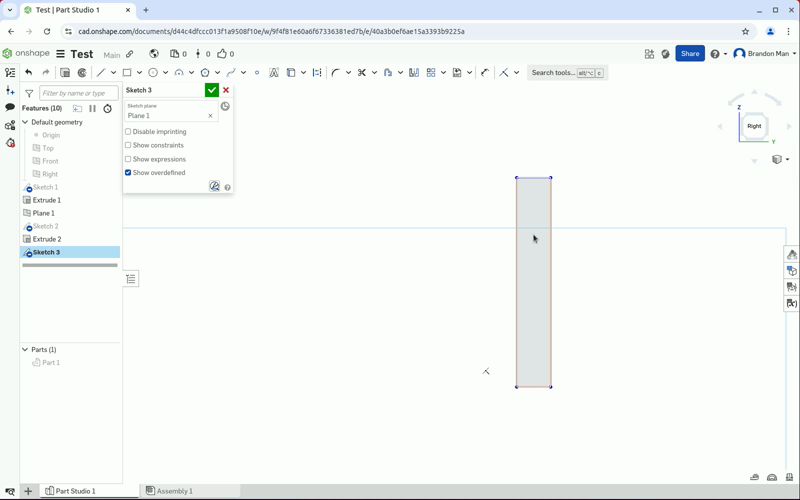
scroll(-6)
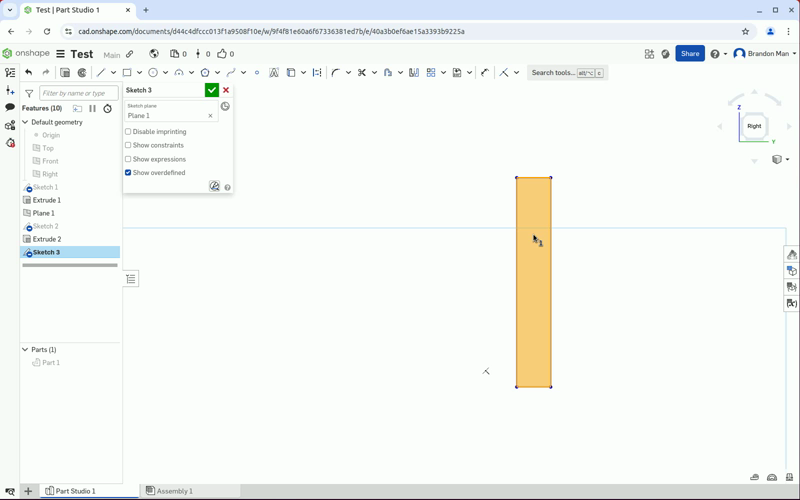
scroll(-6)
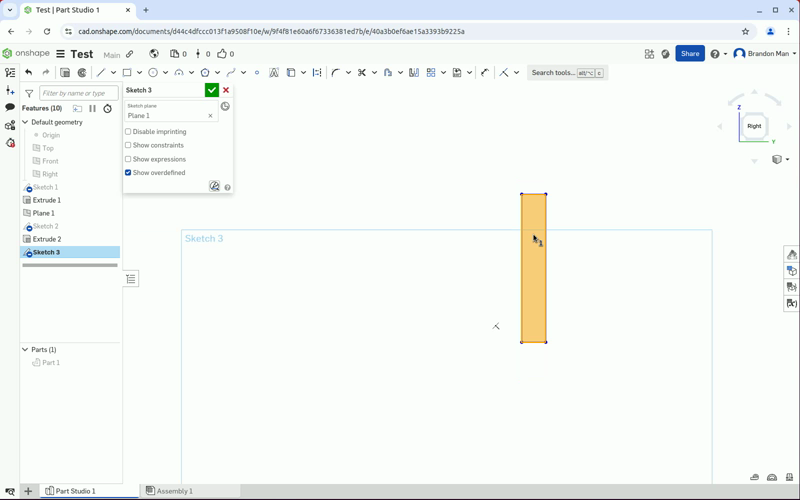
scroll(-6)
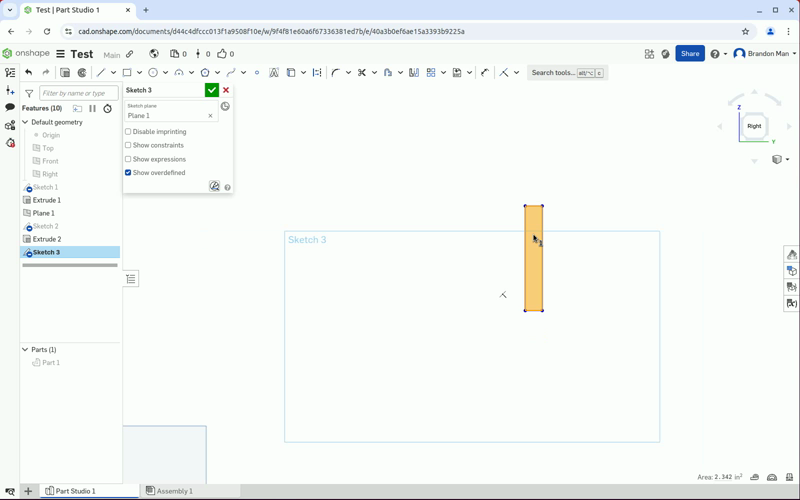
scroll(-6)
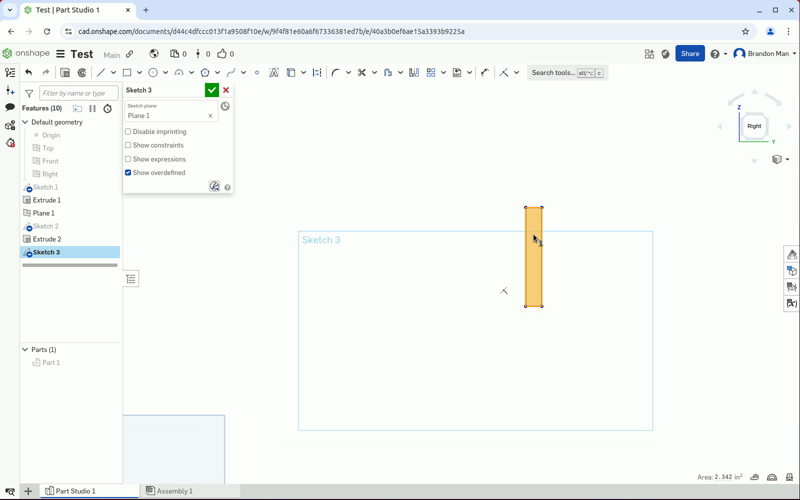
scroll(-6)
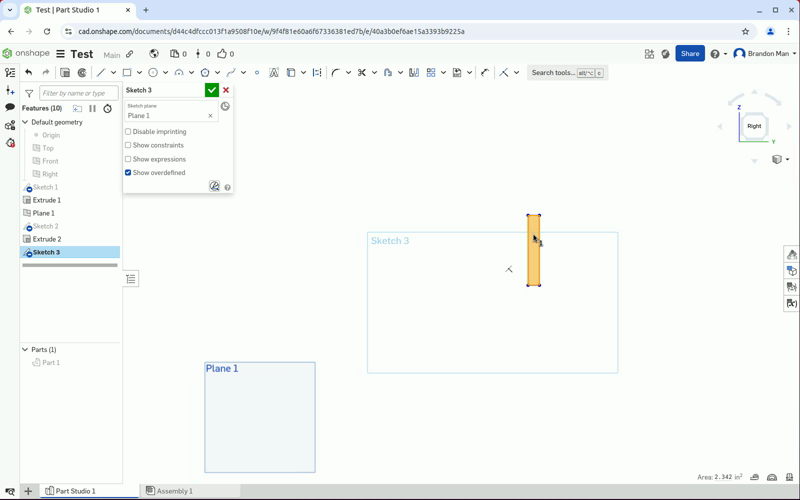
scroll(-6)
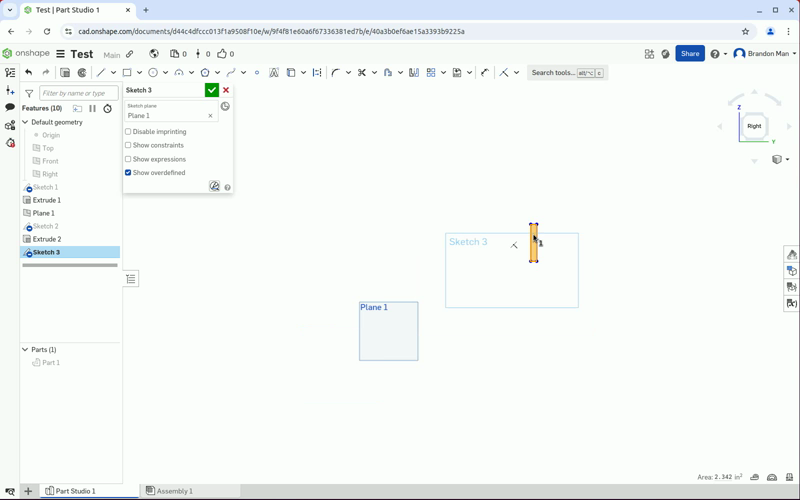
scroll(-6)
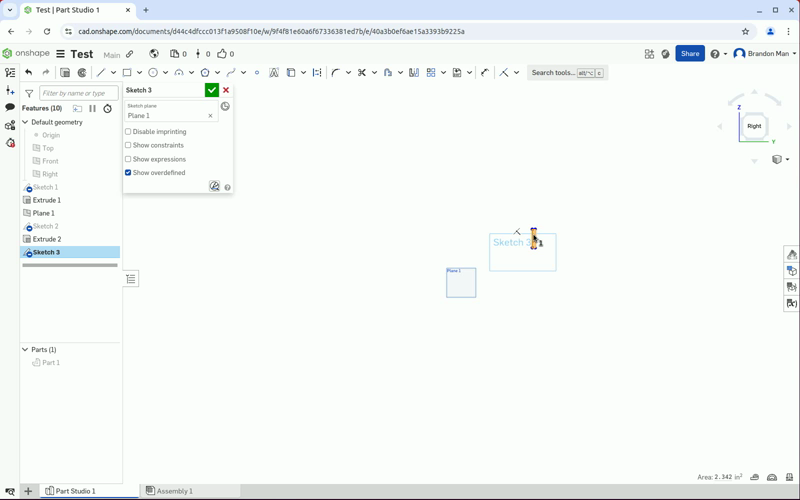
mouse_move(73, 352)
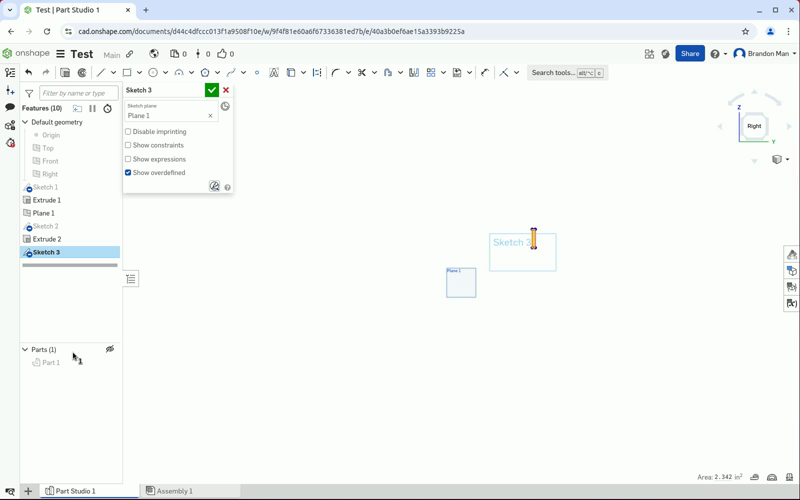
key(shift+y)
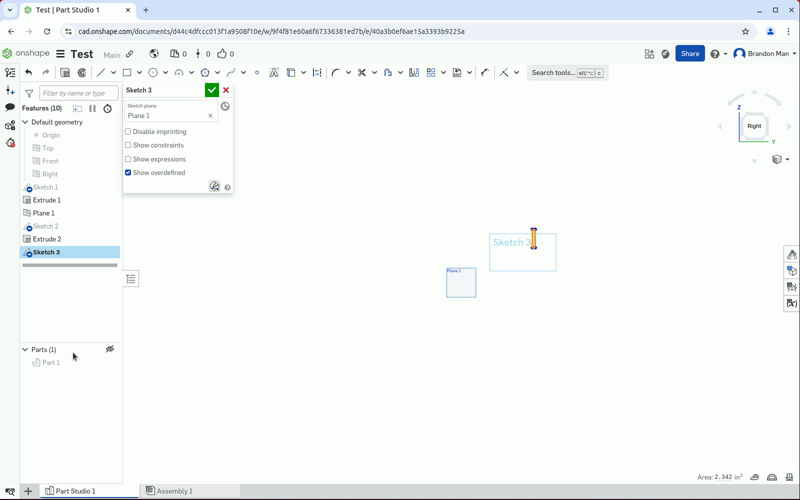
key(shift+e)
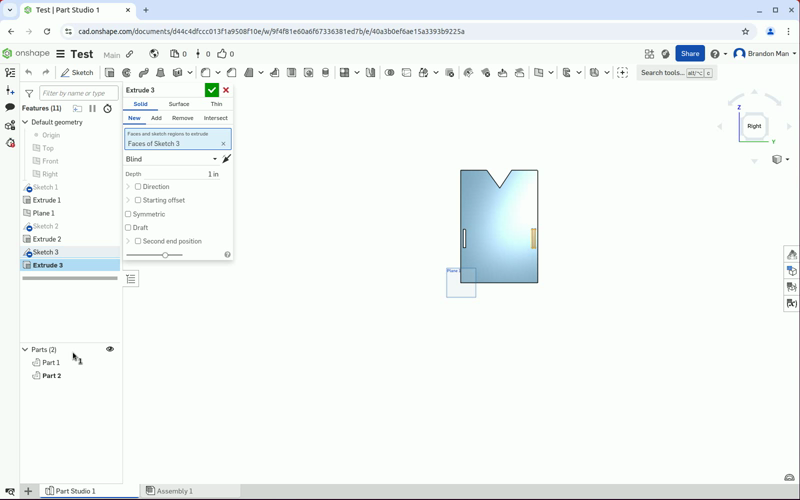
mouse_move(143, 106)
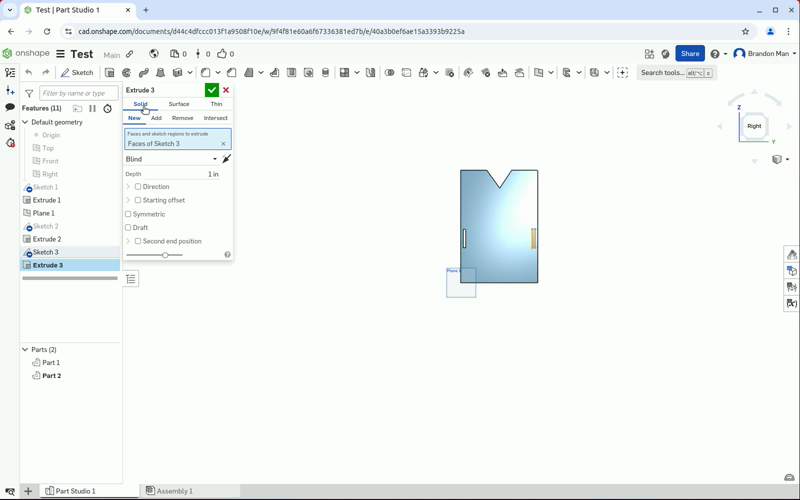
click(143, 106)
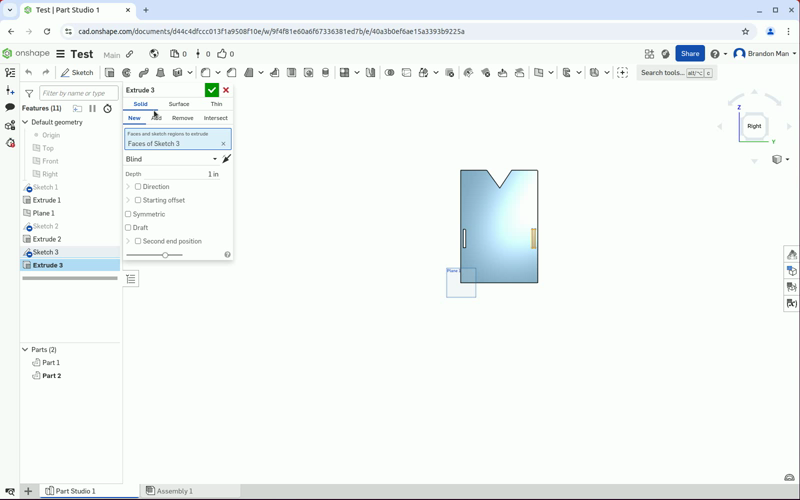
mouse_move(186, 120)
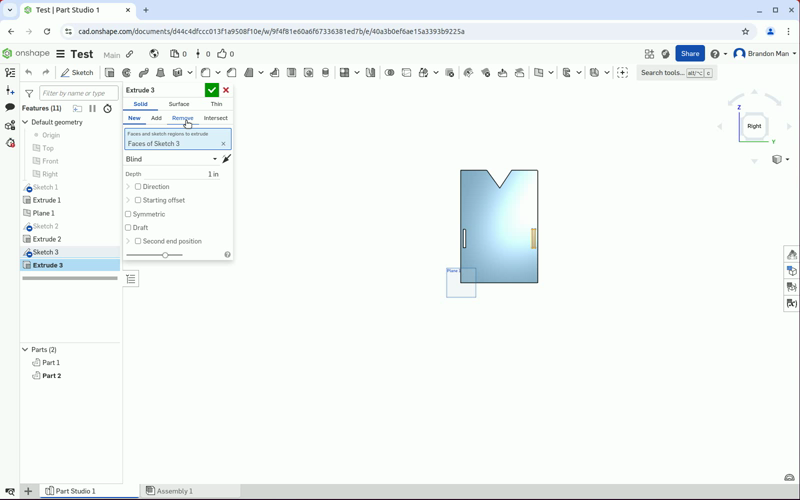
click(186, 120)
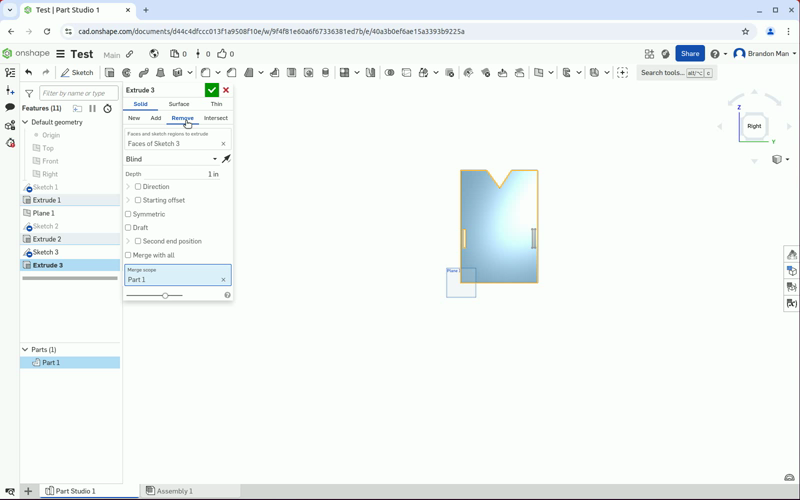
key(tab, 4)
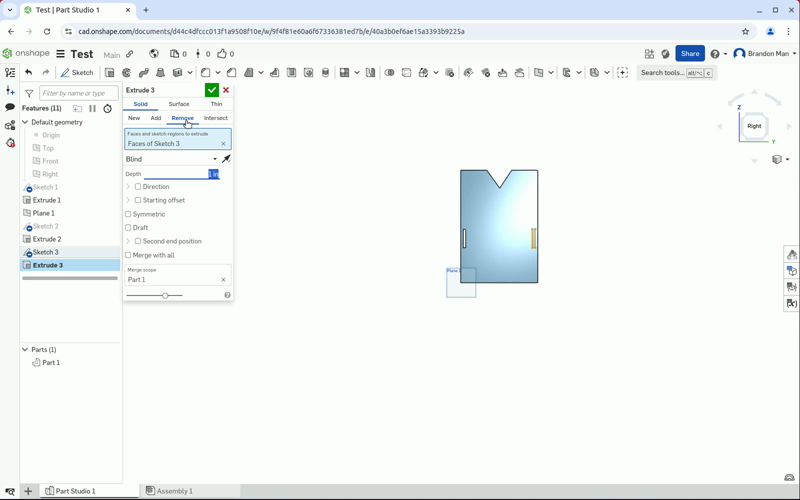
text(4.333)
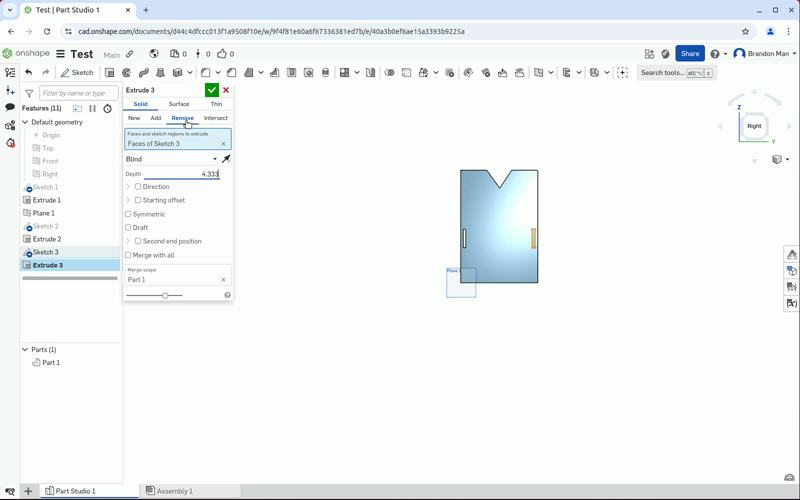
key(tab, 6)
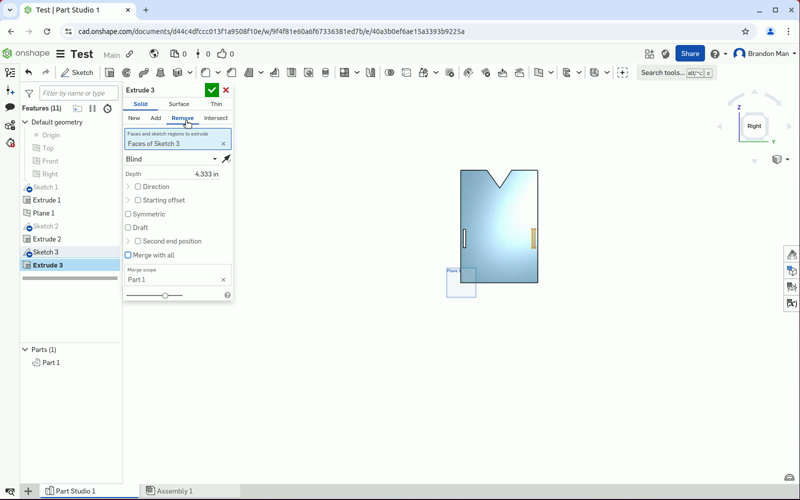
key(space)
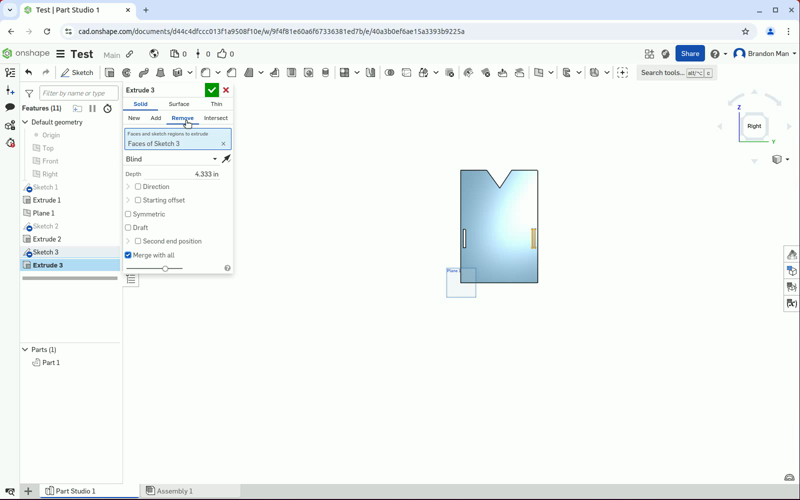
key(enter)
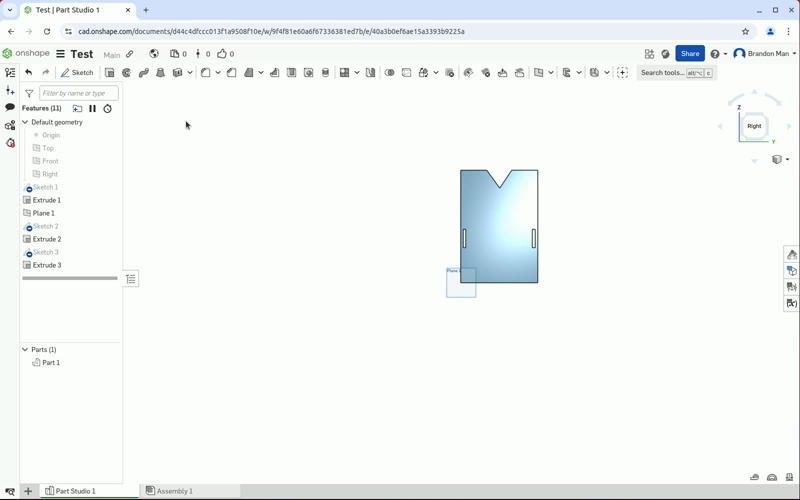
key(shift+h)
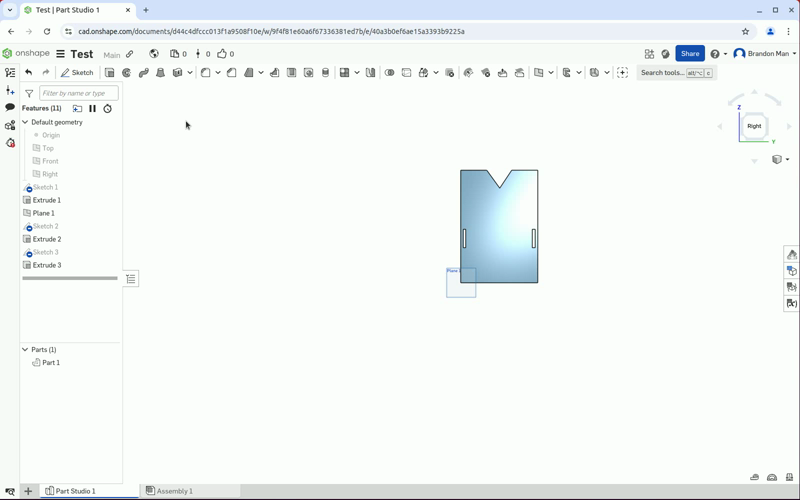
key(shift+h)
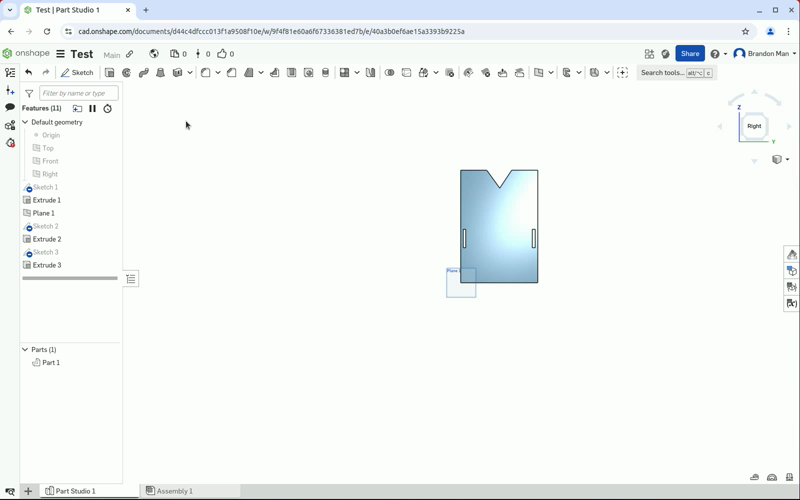
mouse_move(73, 189)
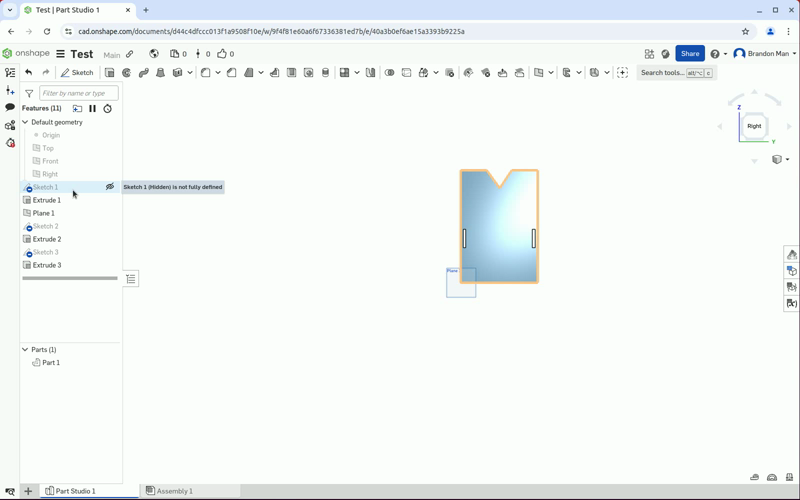
click(73, 189)
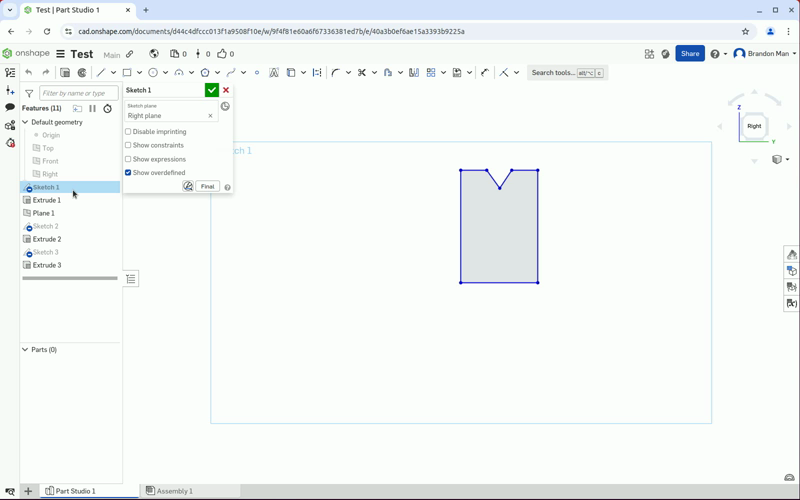
mouse_move(229, 92)
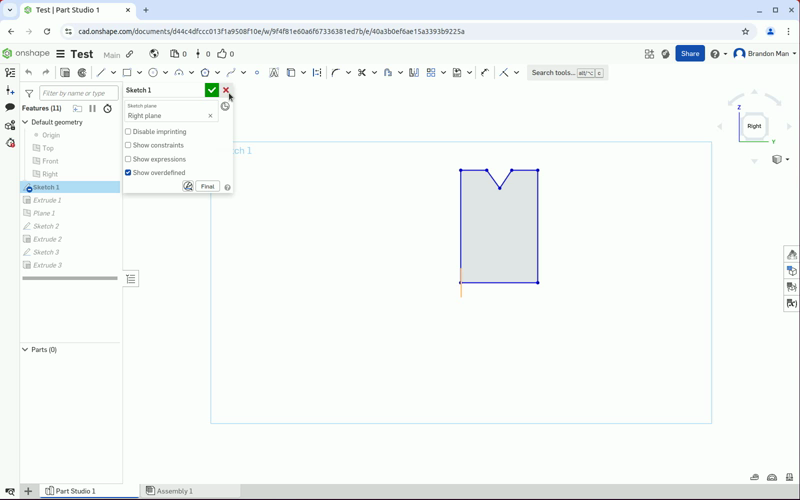
click(229, 92)
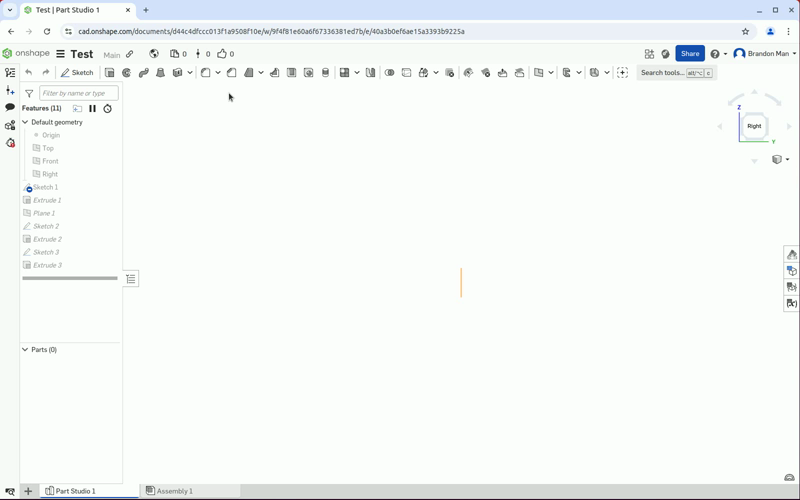
key(shift+s)
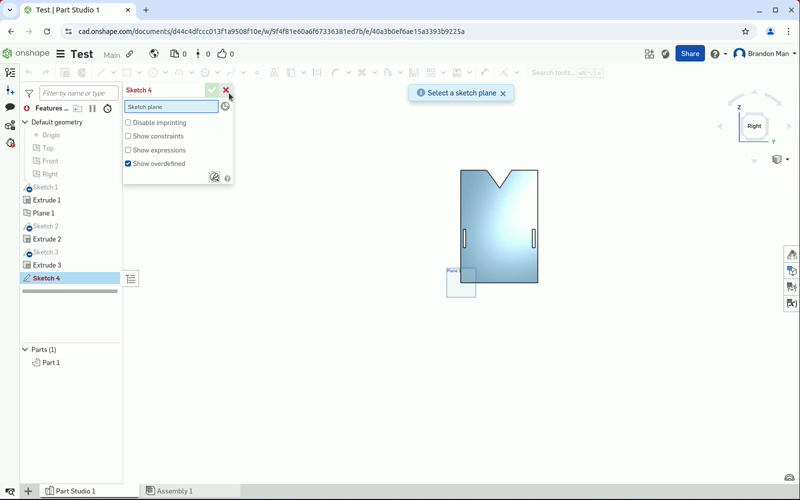
mouse_move(73, 215)
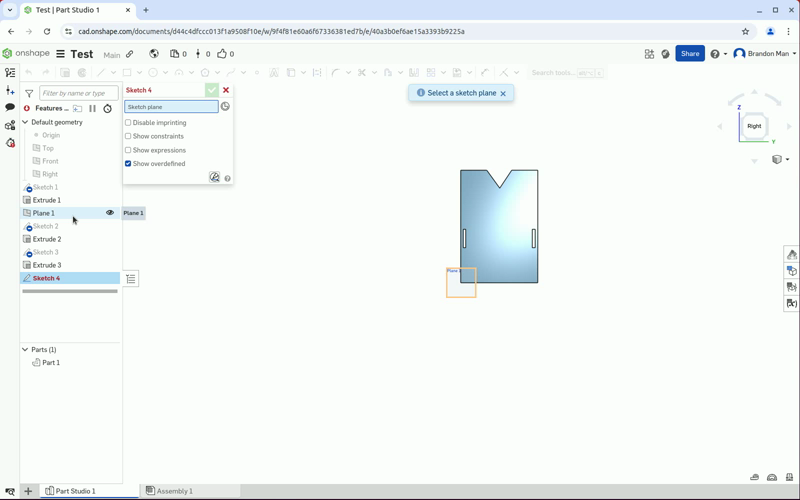
click(73, 215)
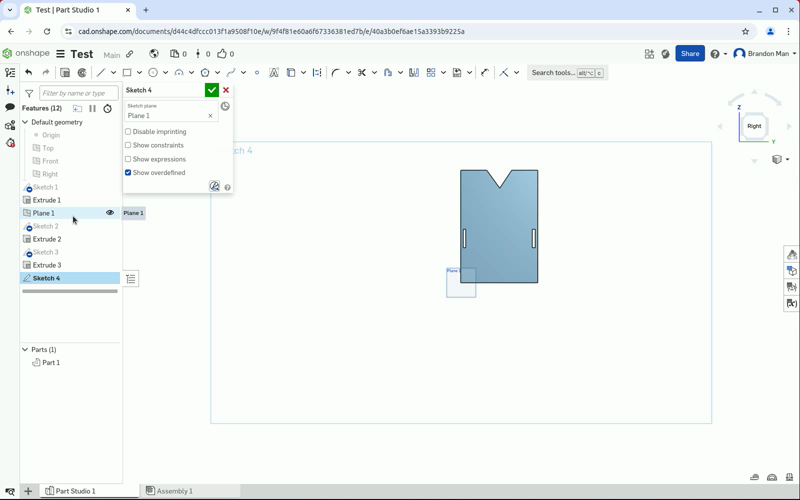
mouse_move(73, 352)
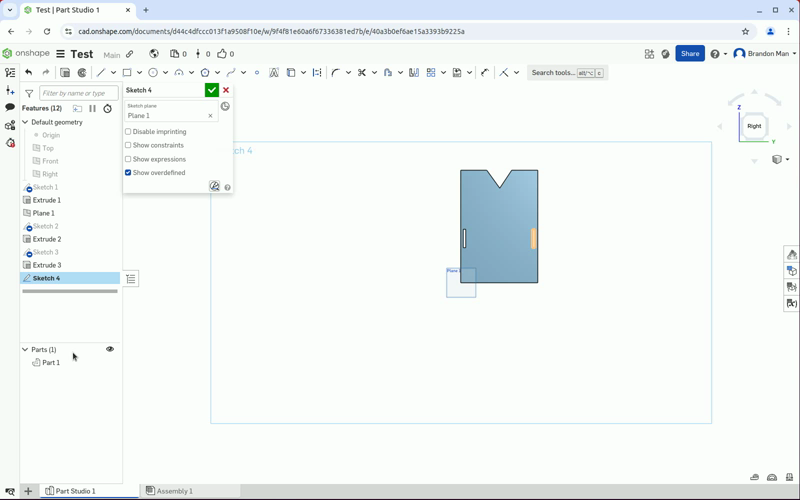
key(y)
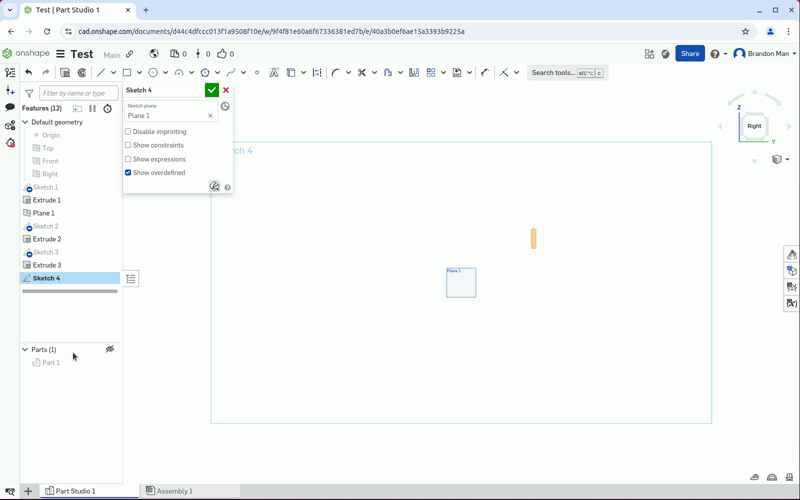
key(l)
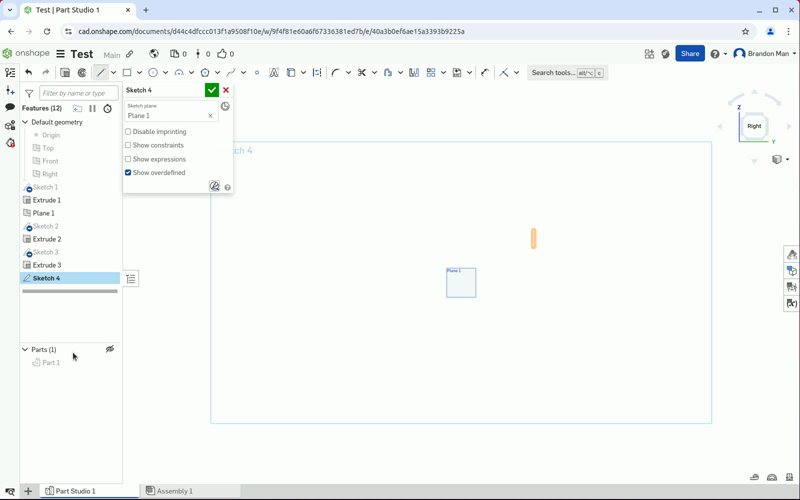
key_down(shift)
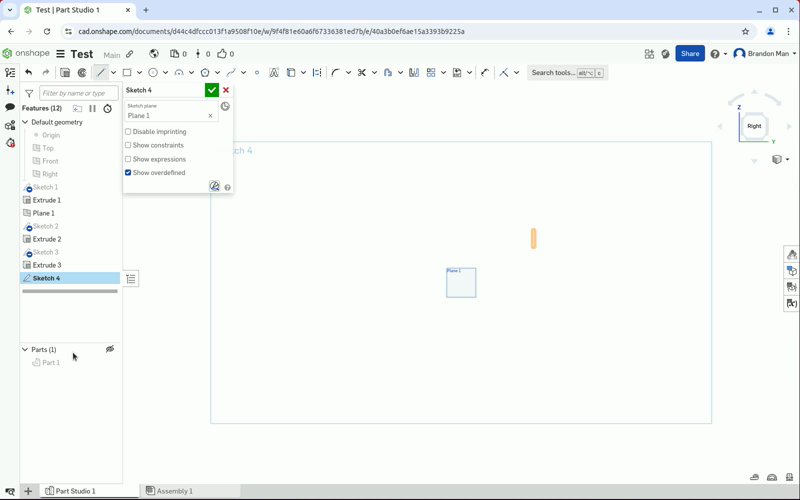
mouse_move(468, 282)
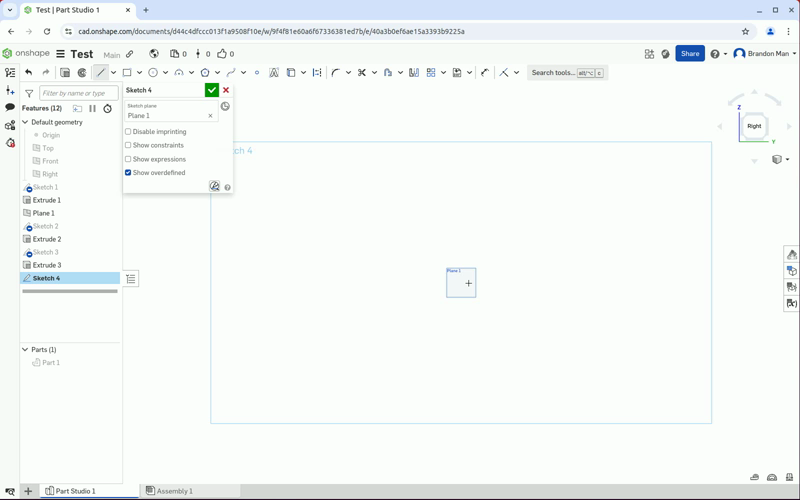
click(468, 282)
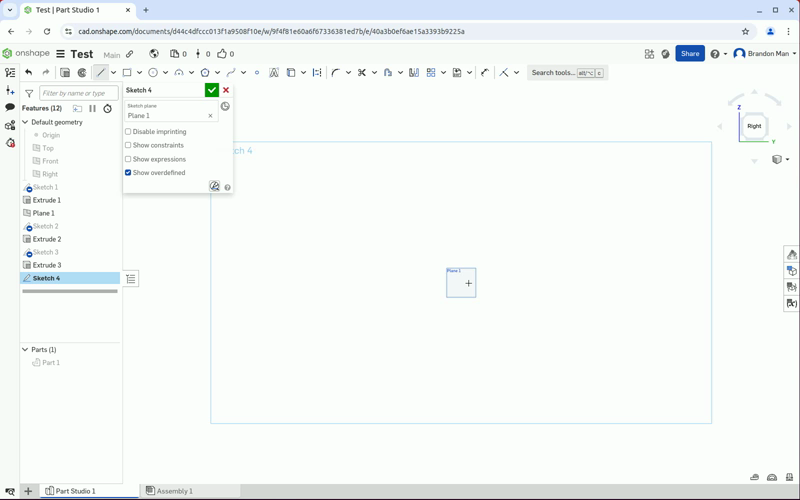
key_up(shift)
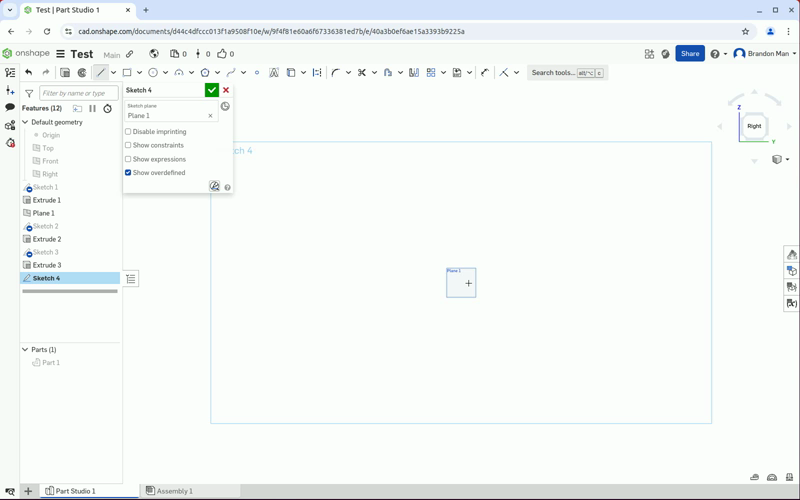
key_down(shift)
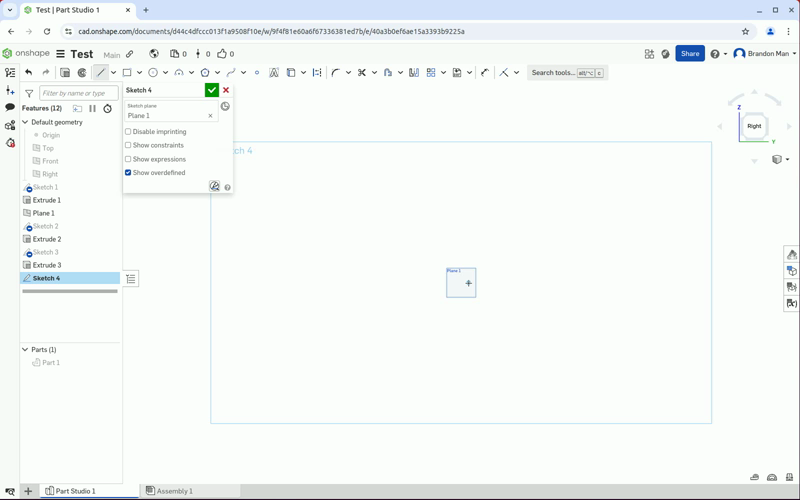
mouse_move(530, 282)
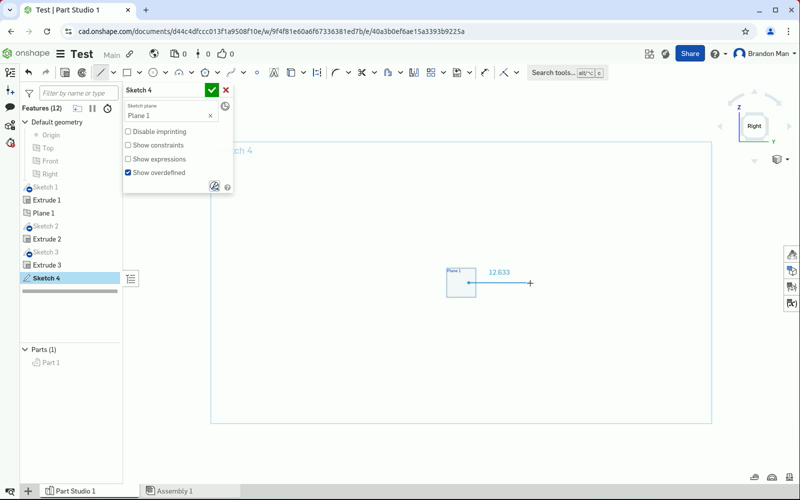
click(530, 282)
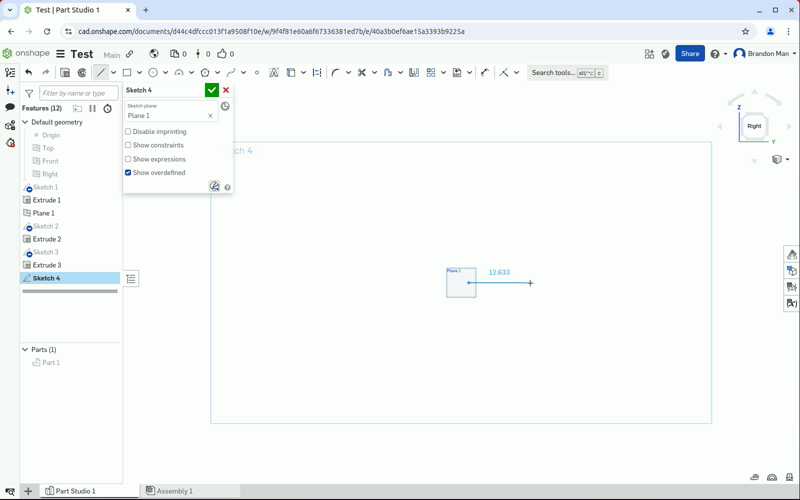
key_up(shift)
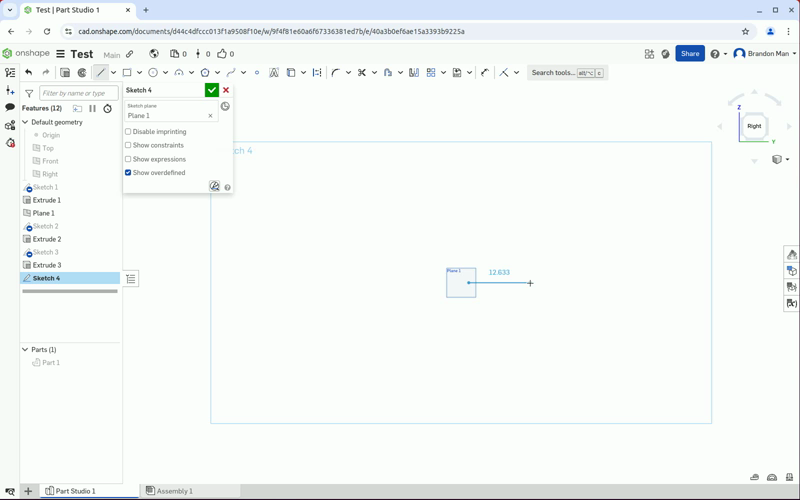
key_down(shift)
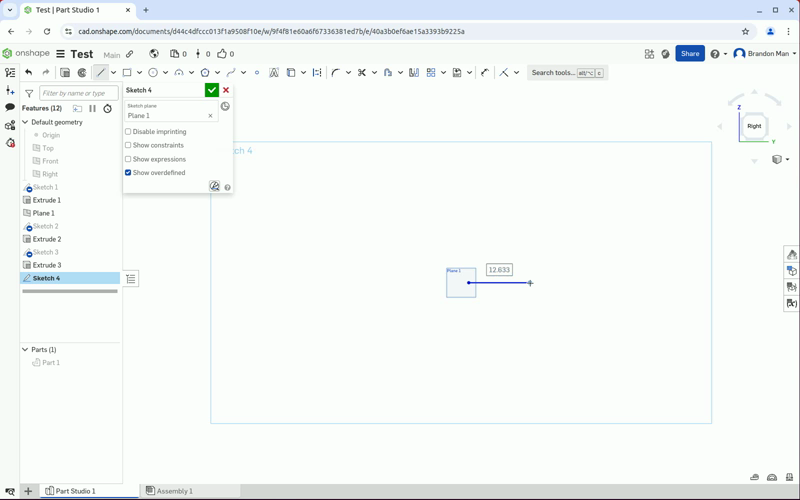
mouse_move(530, 205)
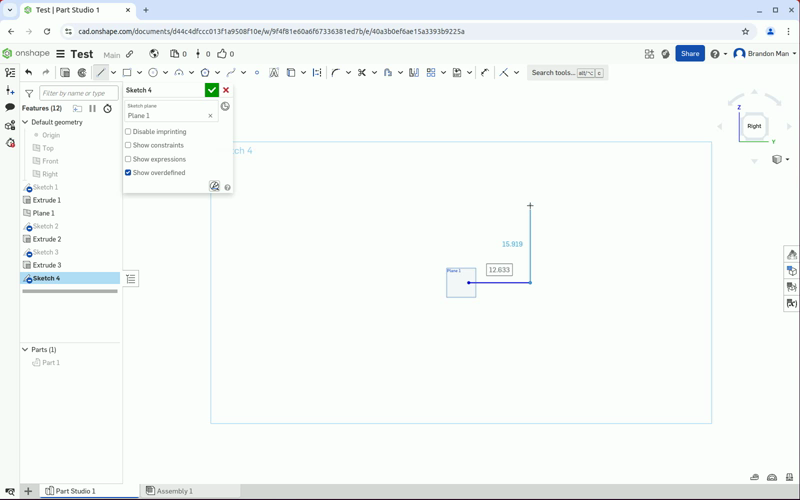
click(530, 205)
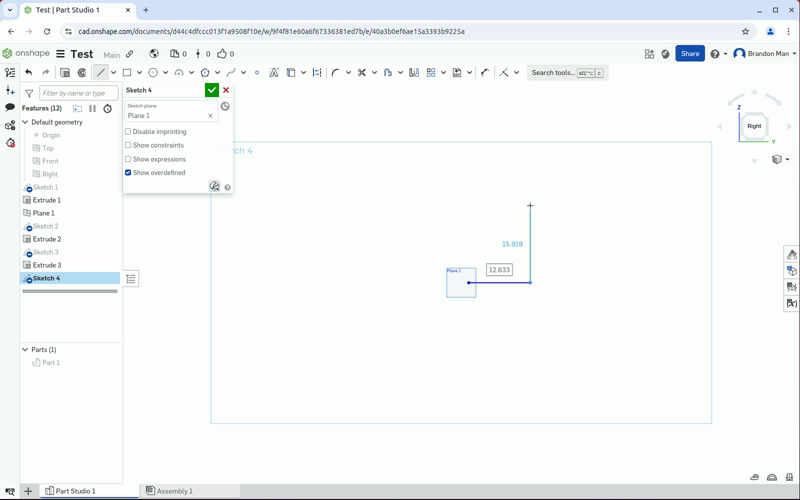
key_up(shift)
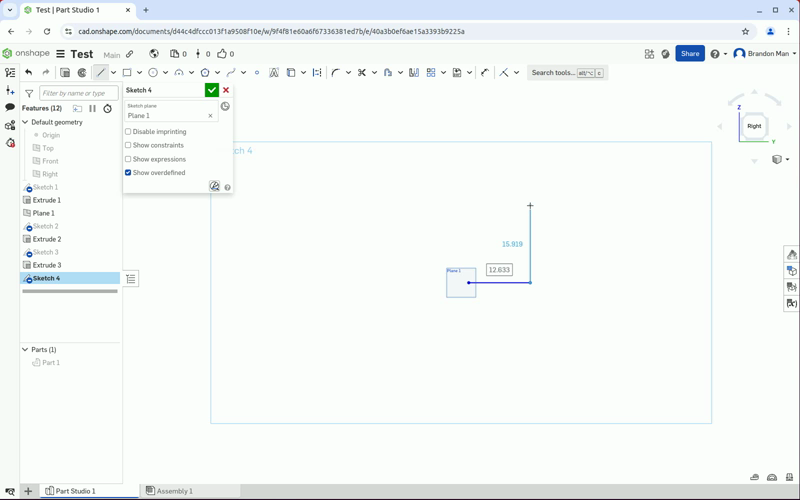
key_down(shift)
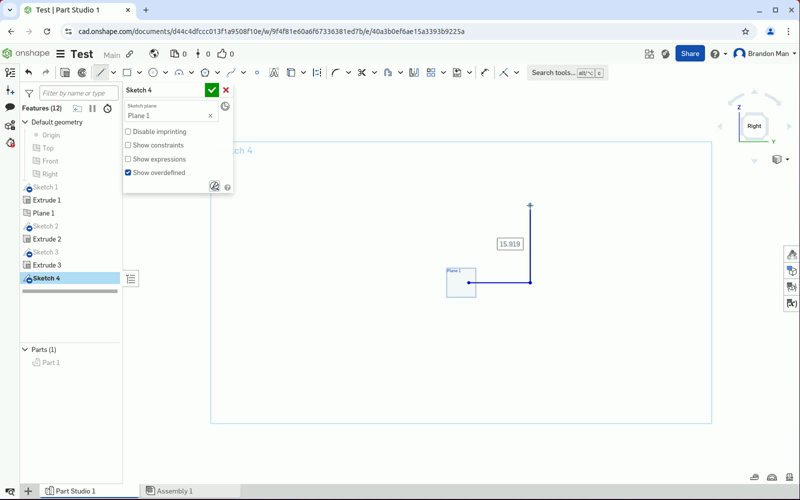
mouse_move(468, 205)
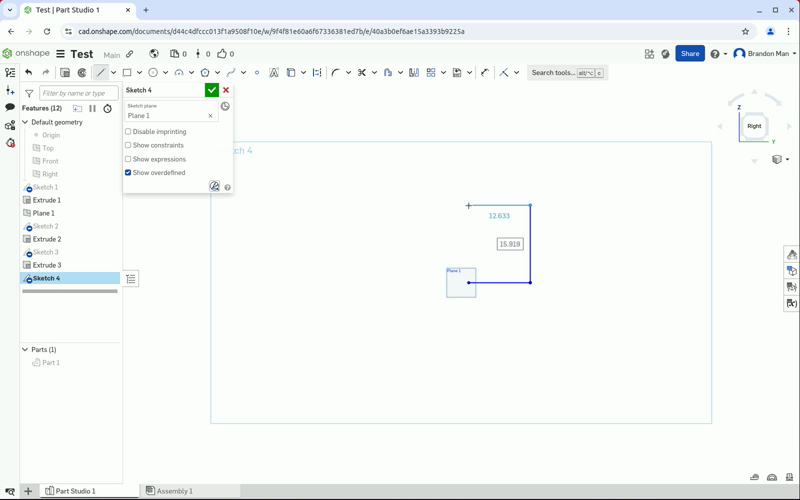
click(468, 205)
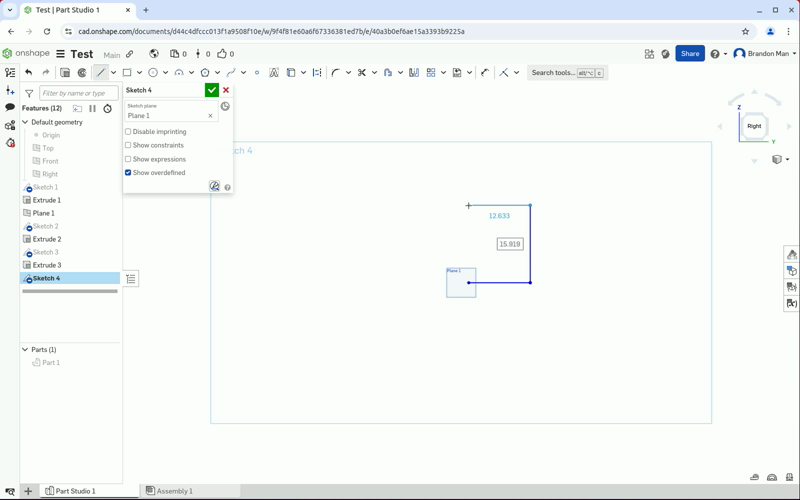
key_up(shift)
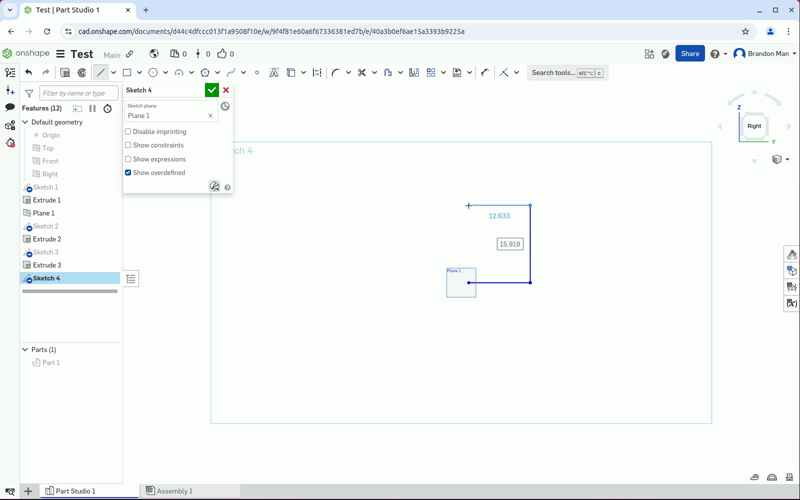
key_down(shift)
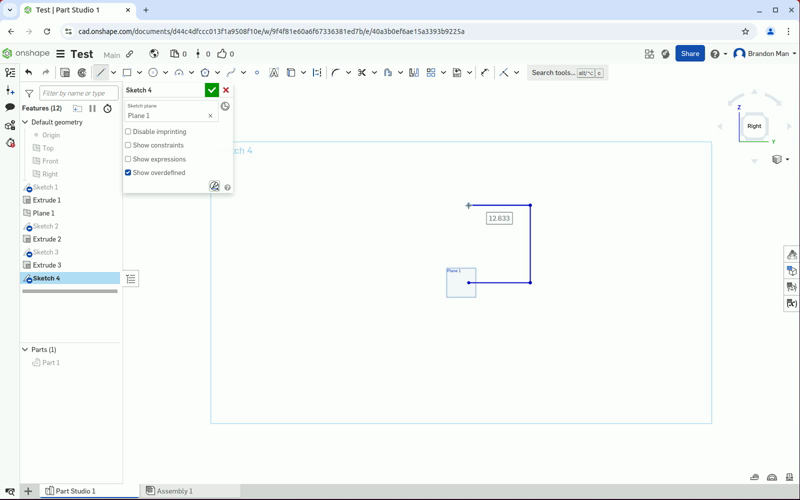
mouse_move(468, 282)
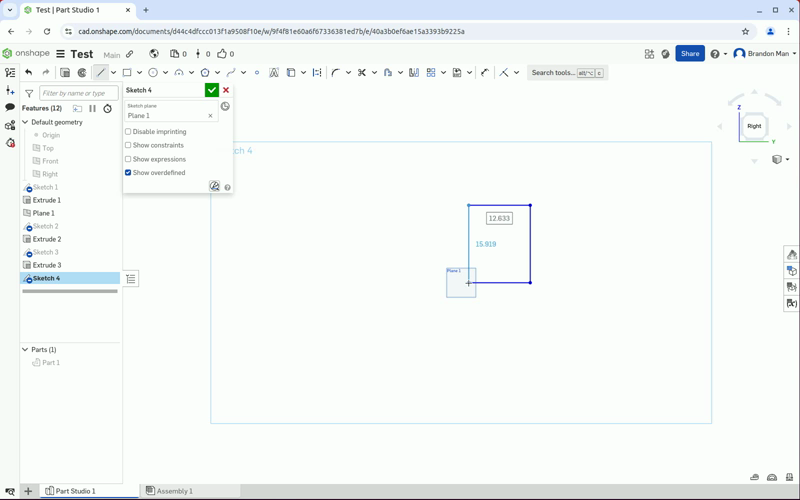
key_up(shift)
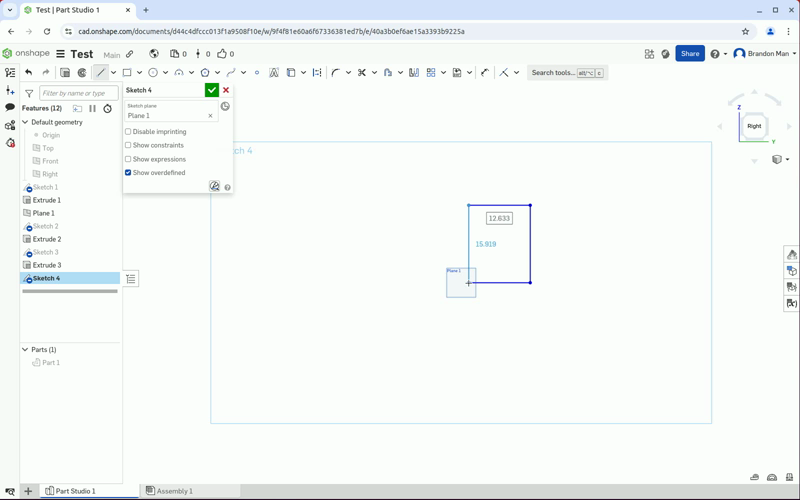
click(468, 282)
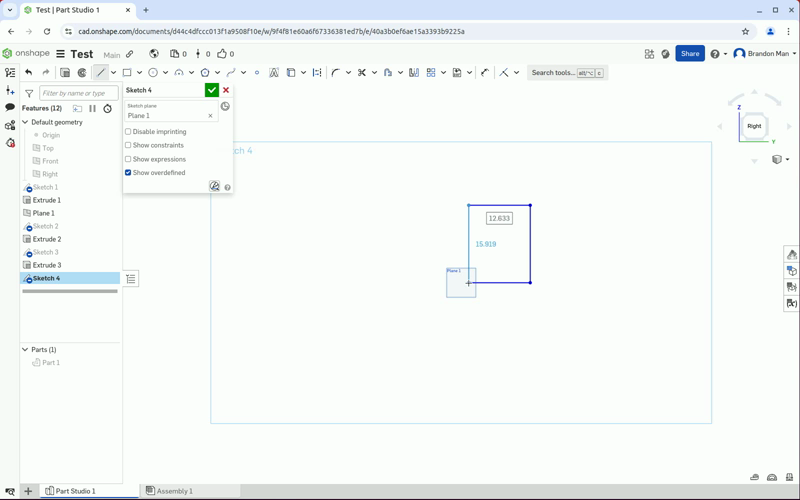
key(esc)
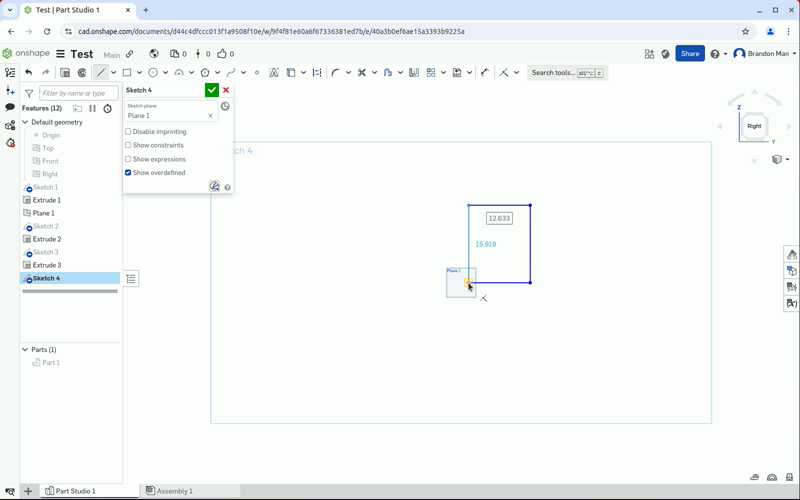
mouse_move(525, 267)
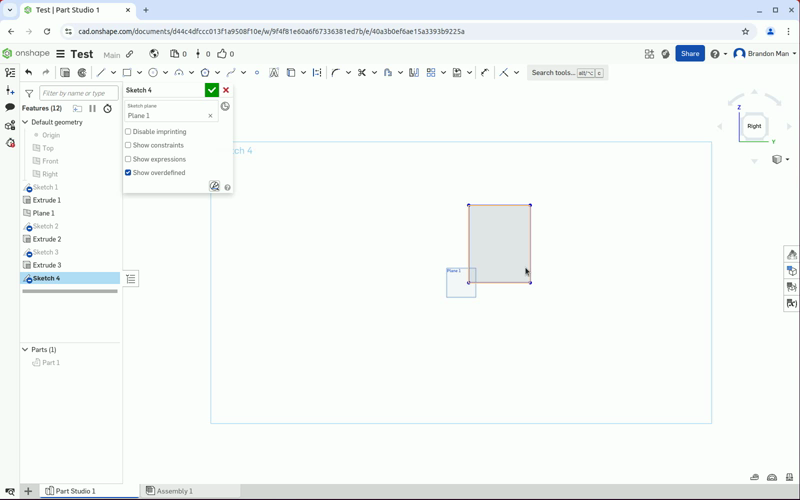
click(525, 267)
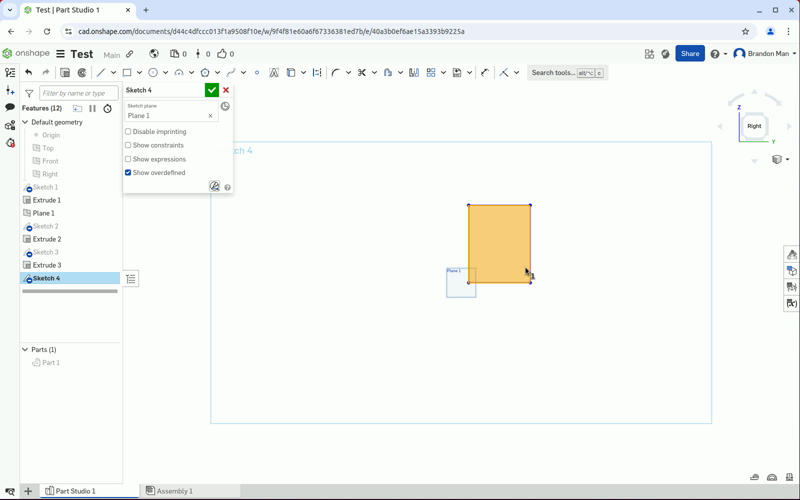
mouse_move(73, 352)
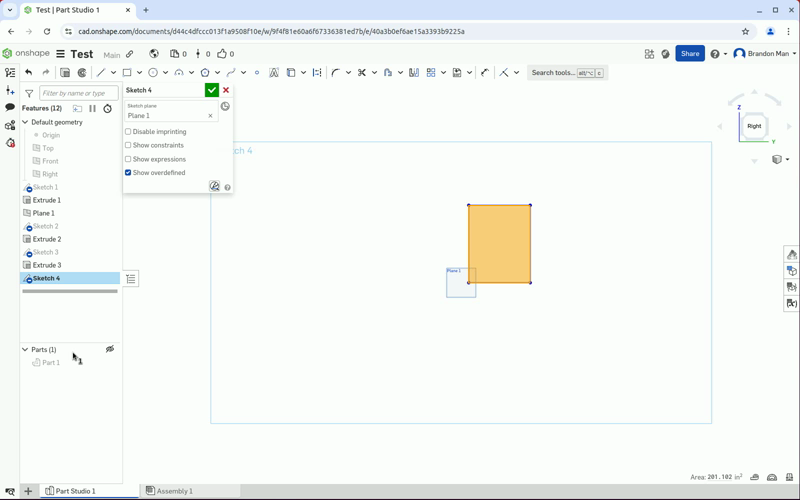
key(shift+y)
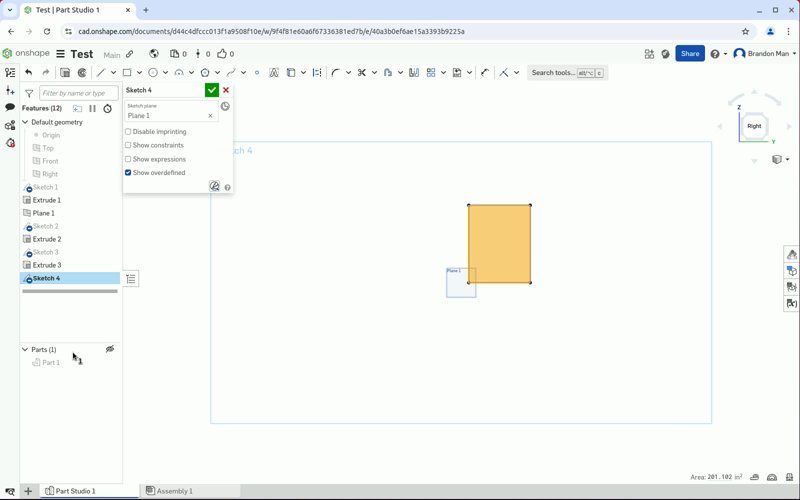
key(shift+e)
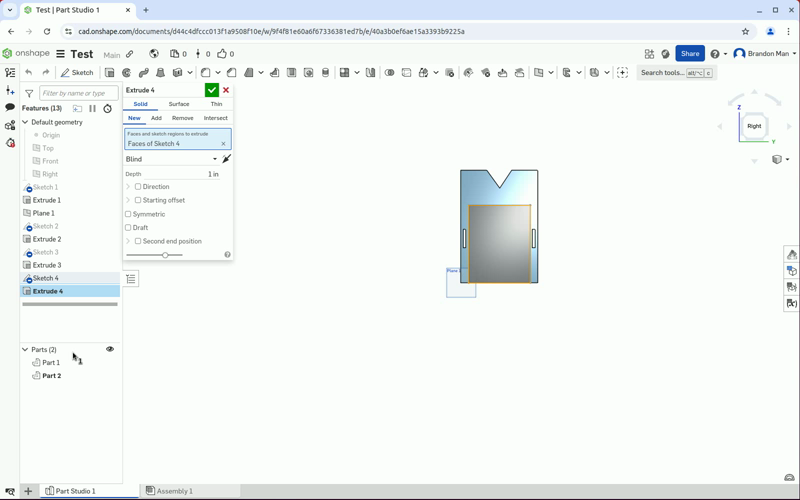
mouse_move(143, 106)
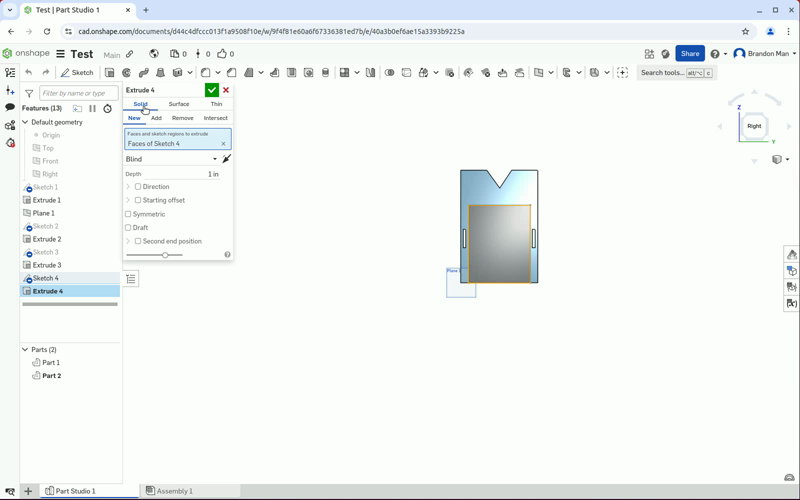
click(143, 106)
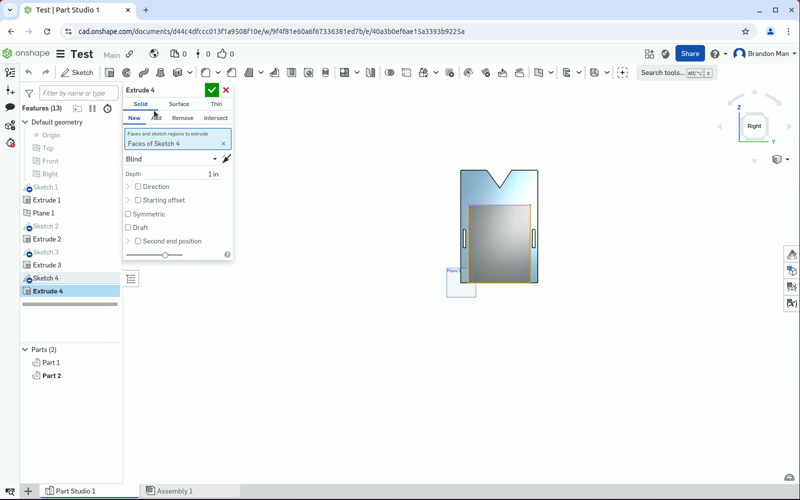
mouse_move(186, 120)
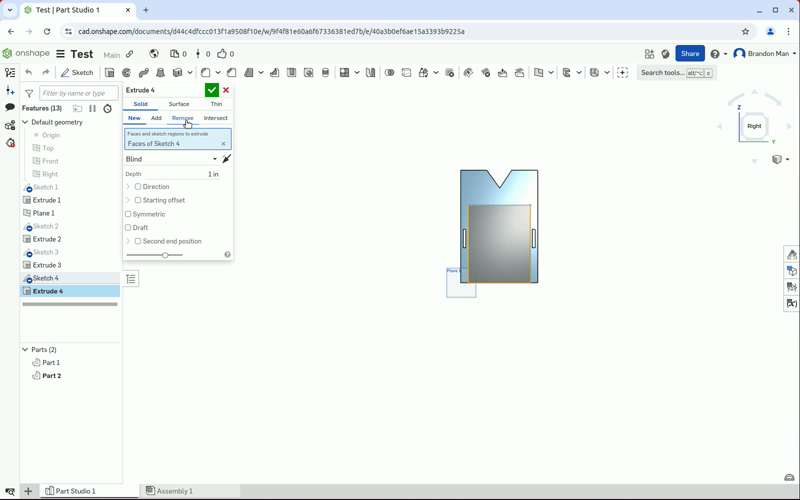
click(186, 120)
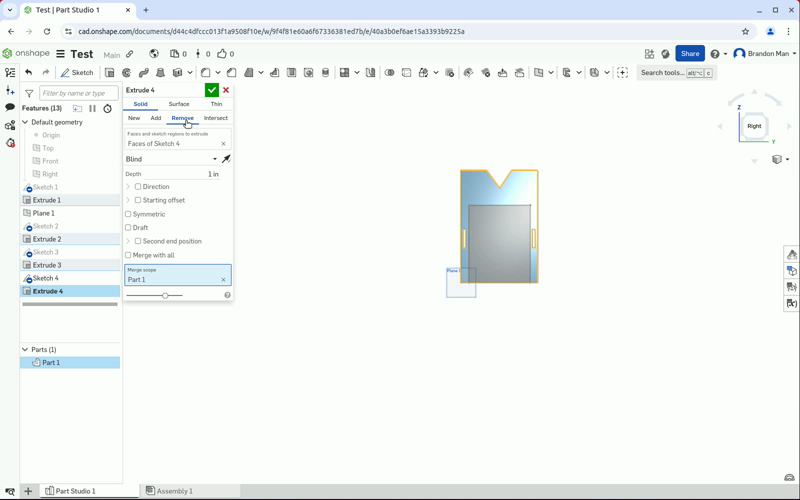
key(tab, 4)
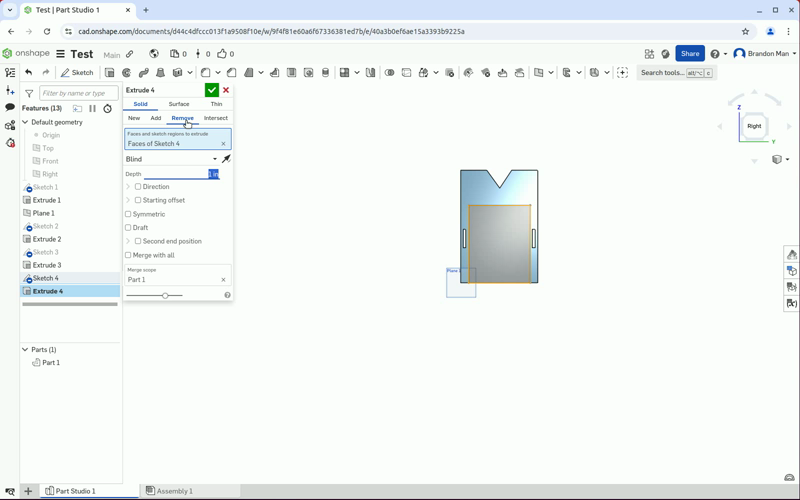
text(4.333)
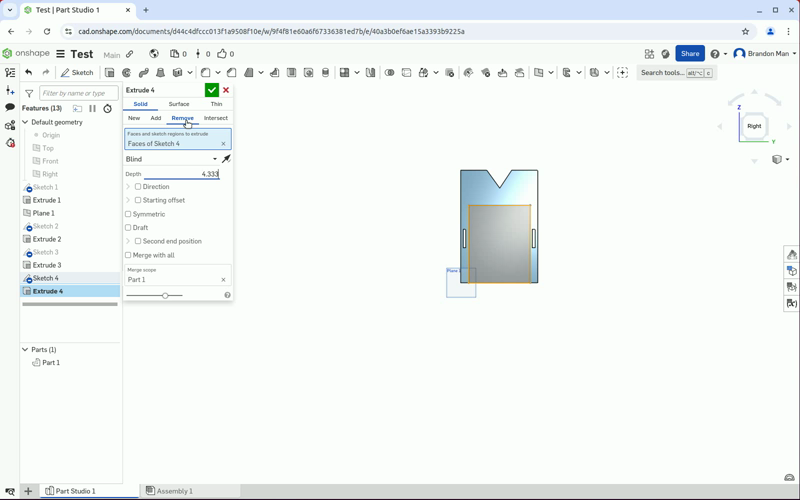
key(tab, 6)
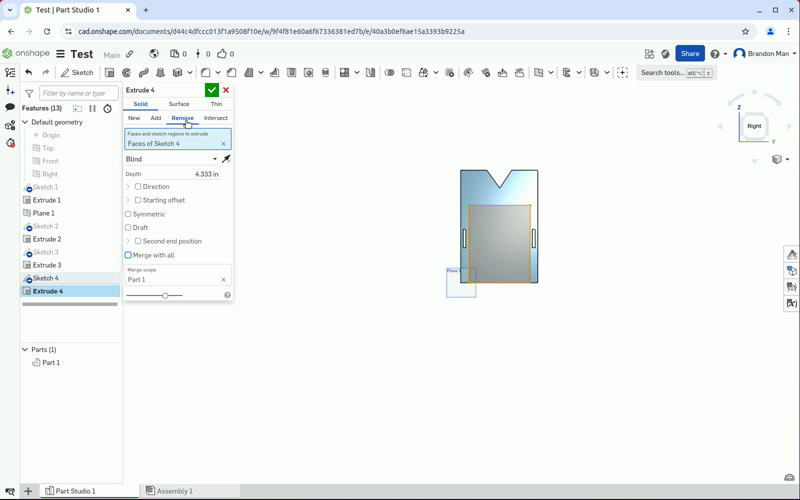
key(space)
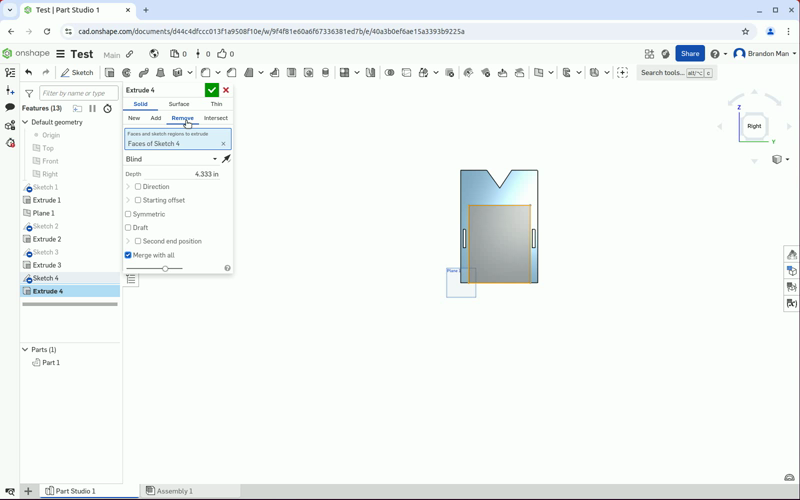
key(enter)
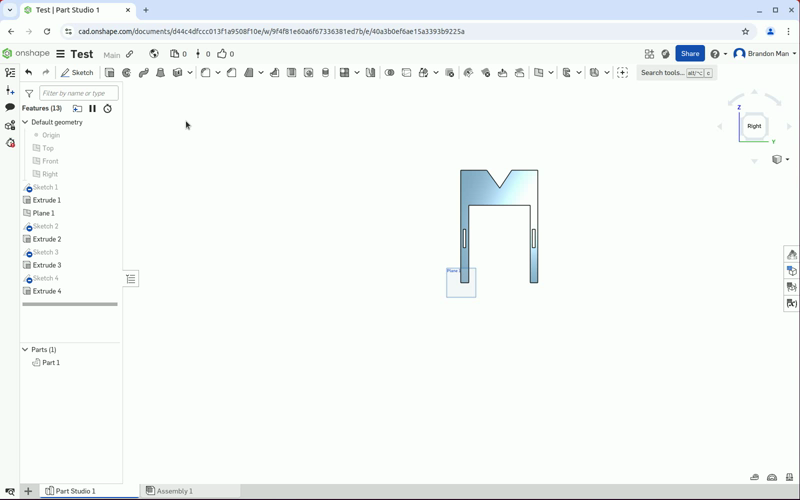
key(shift+h)
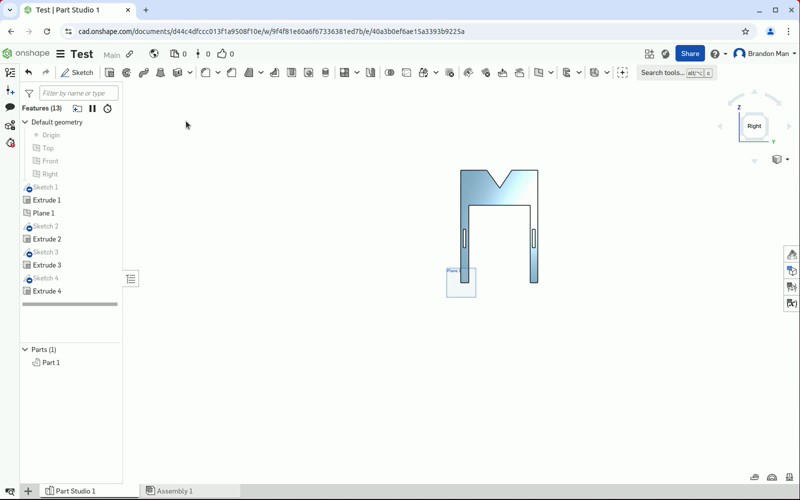
key(shift+h)
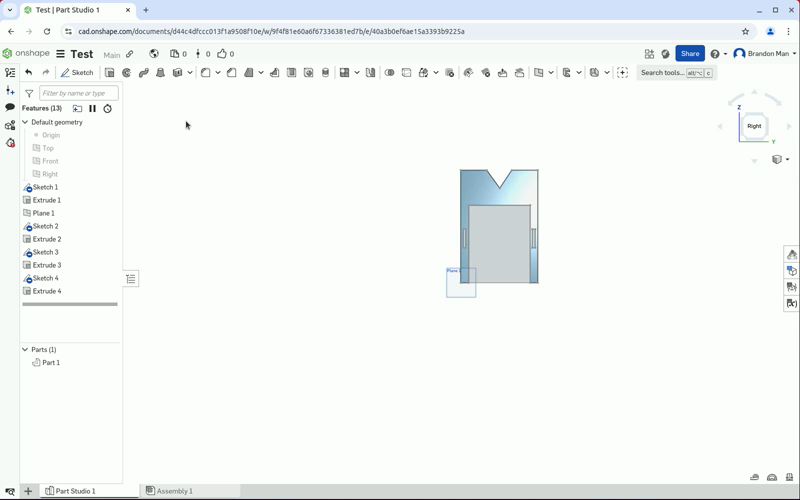
key(shift+7)
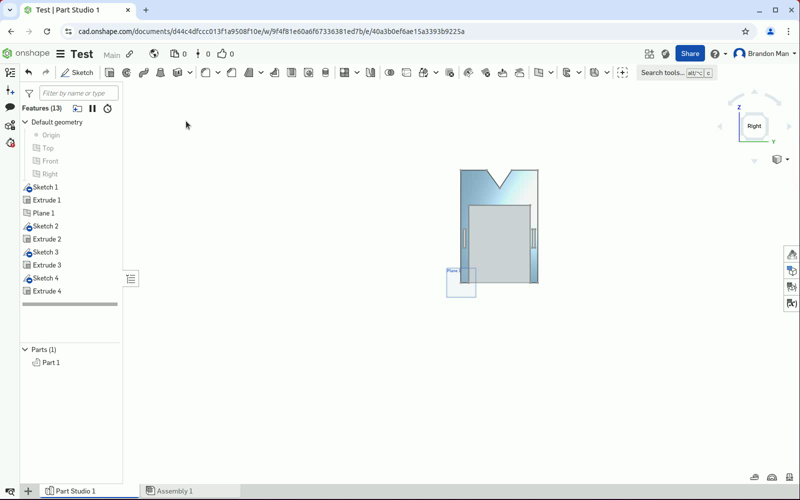
key(right, 2)
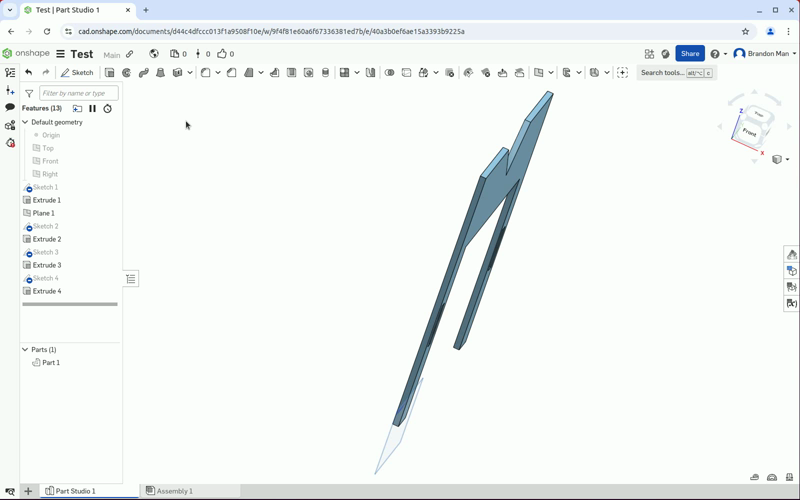
key(down, 2)
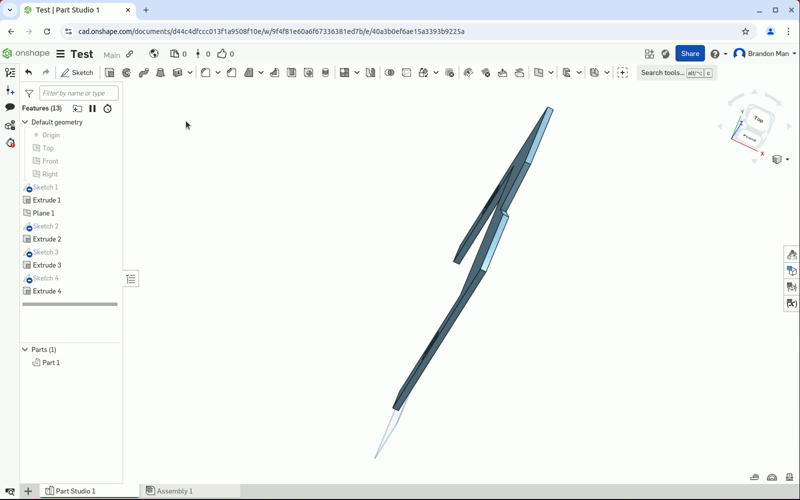
key(up, 2)
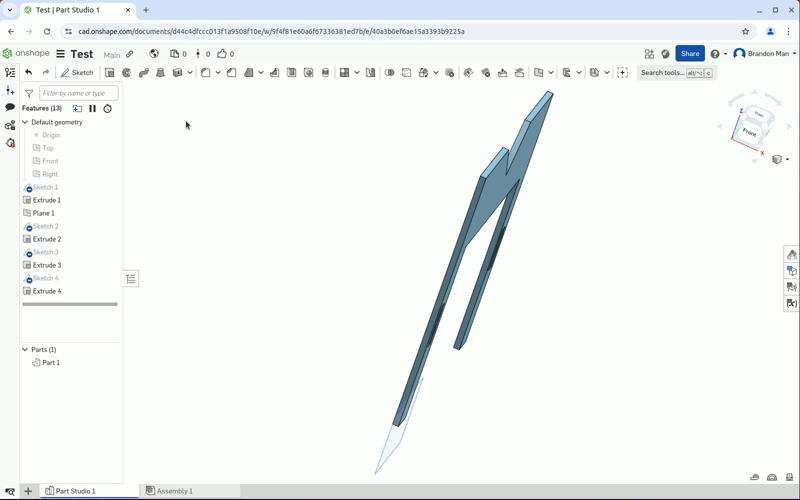
key(left, 2)
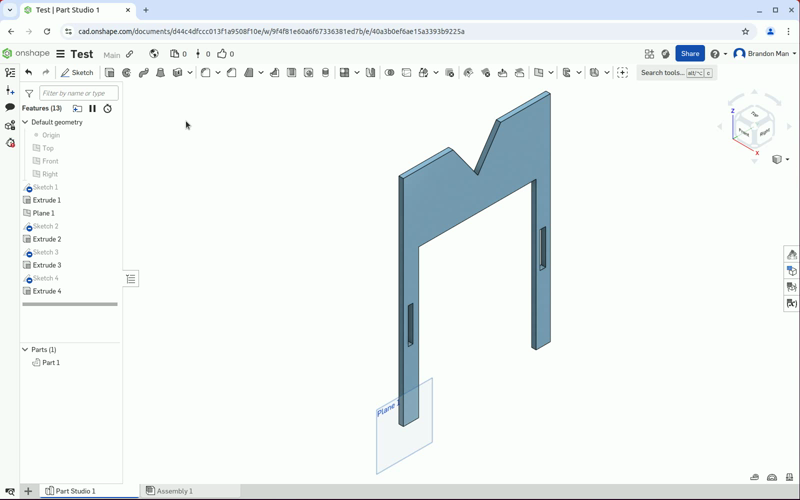
mouse_move(73, 189)
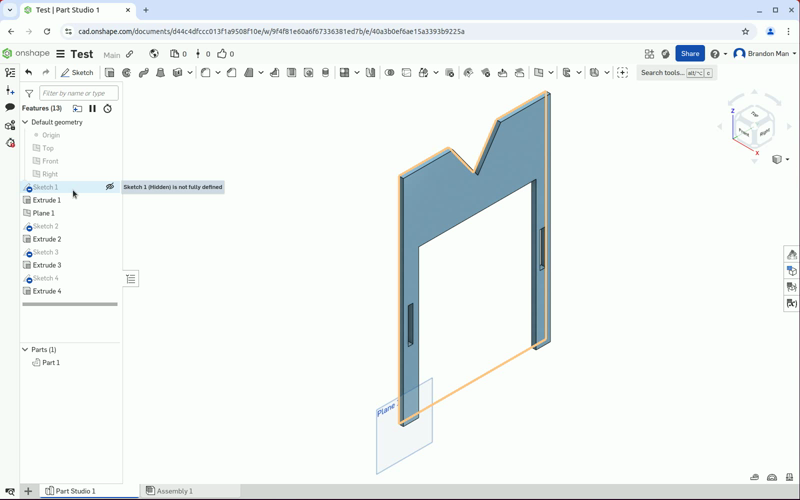
click(73, 189)